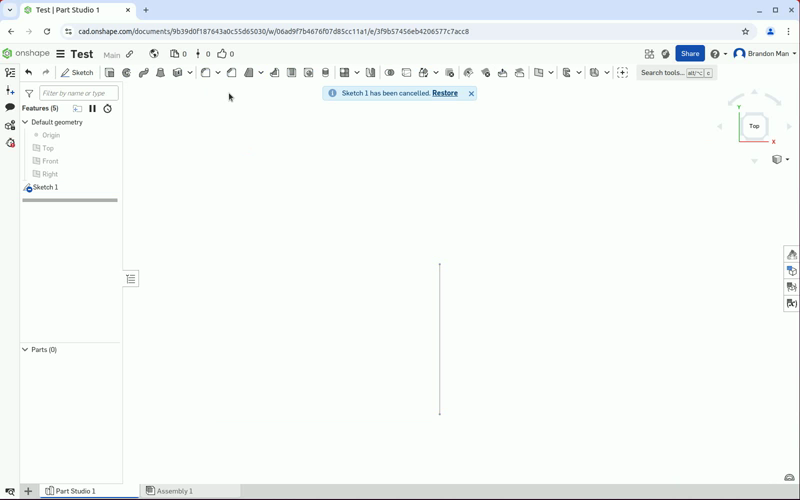
key(shift+h)
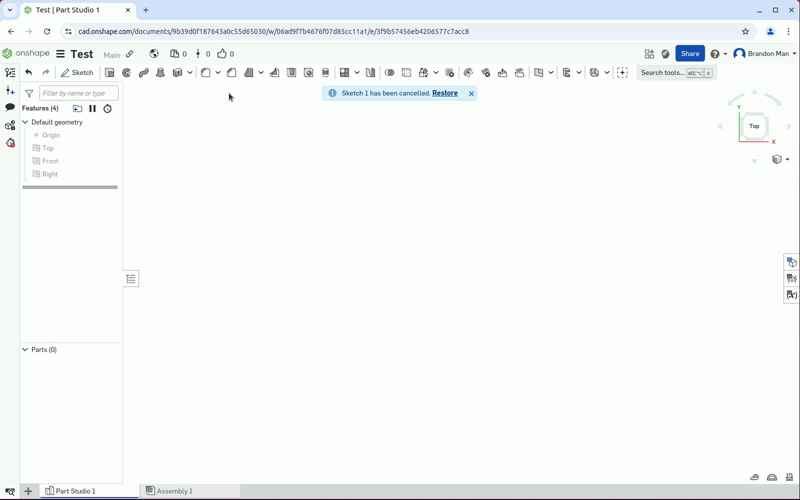
mouse_move(73, 352)
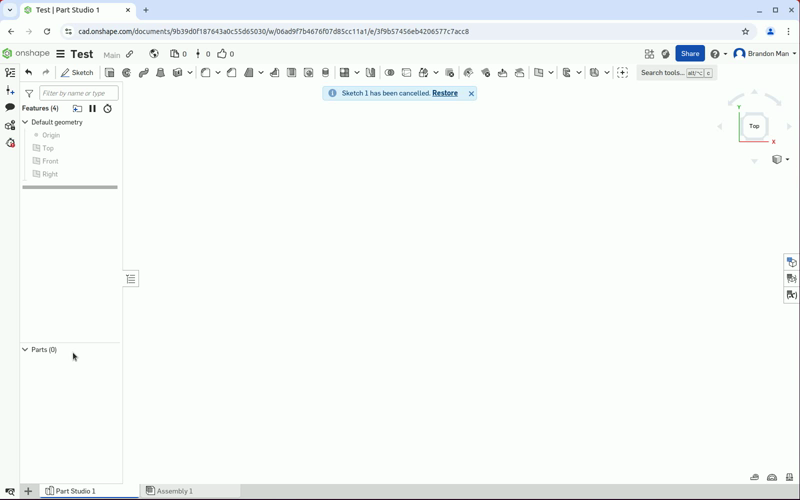
key(y)
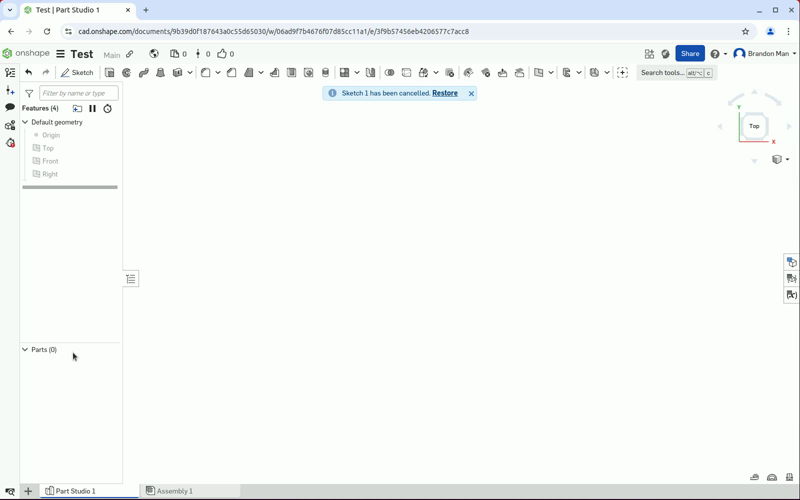
key(shift+p)
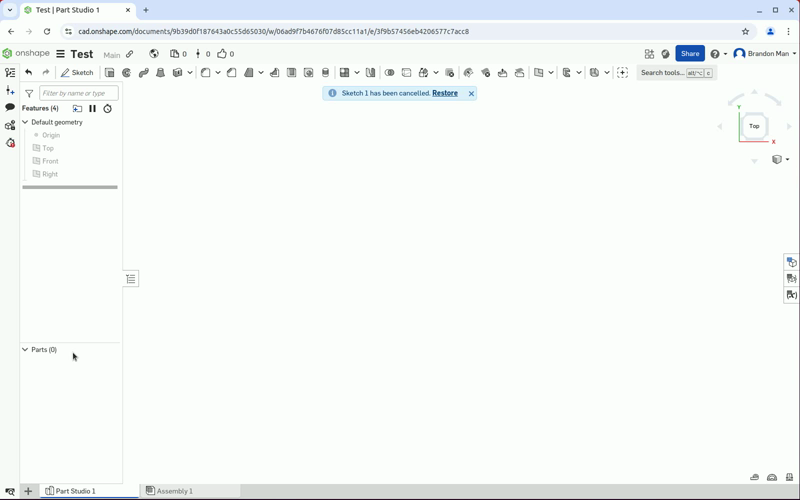
key(space)
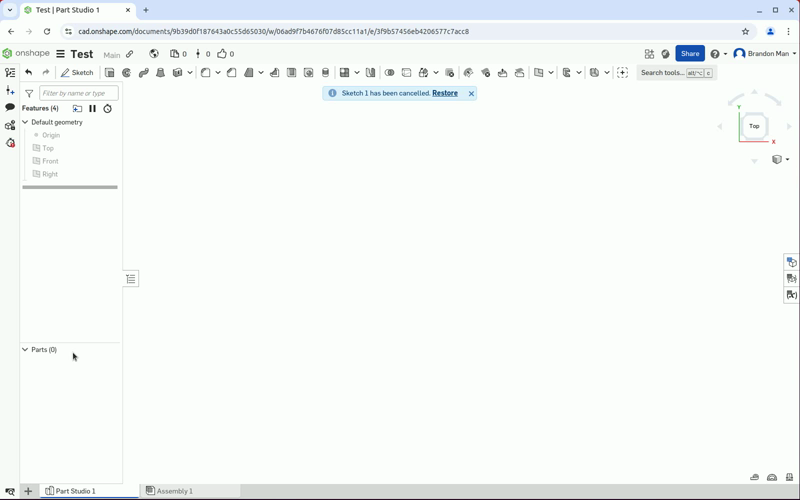
key_down(shift)
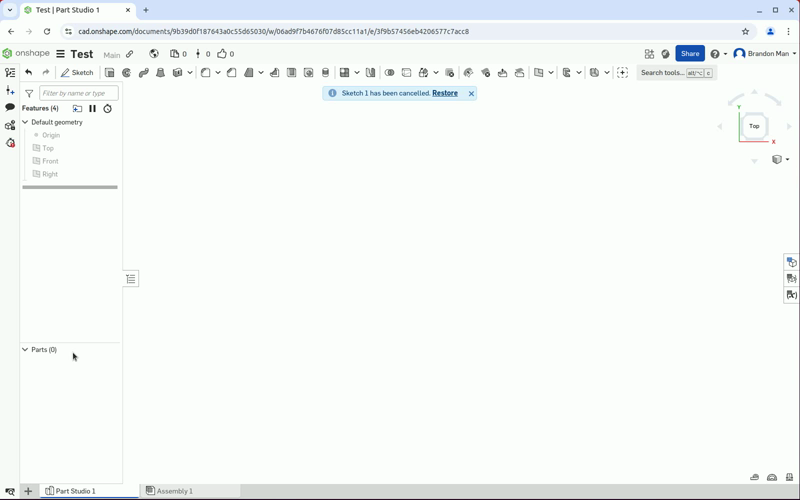
key(up)
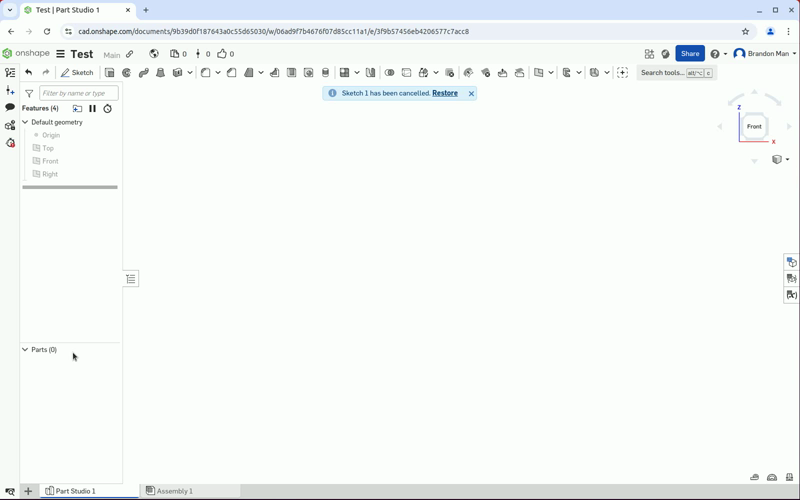
key_up(shift)
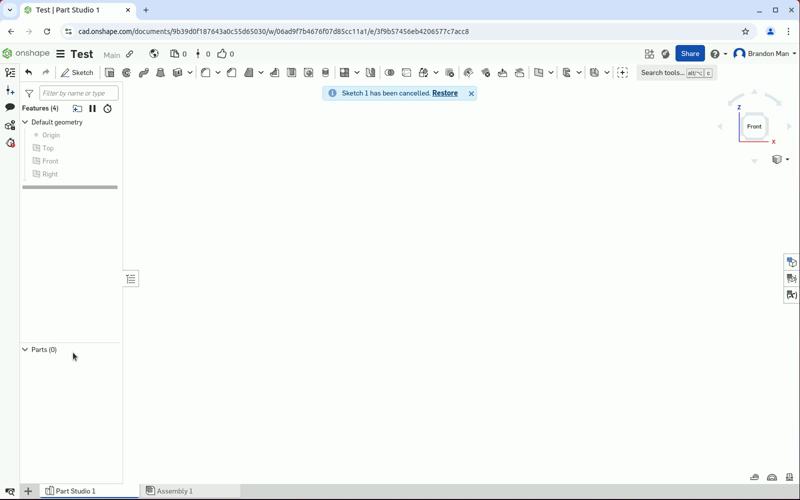
mouse_move(73, 352)
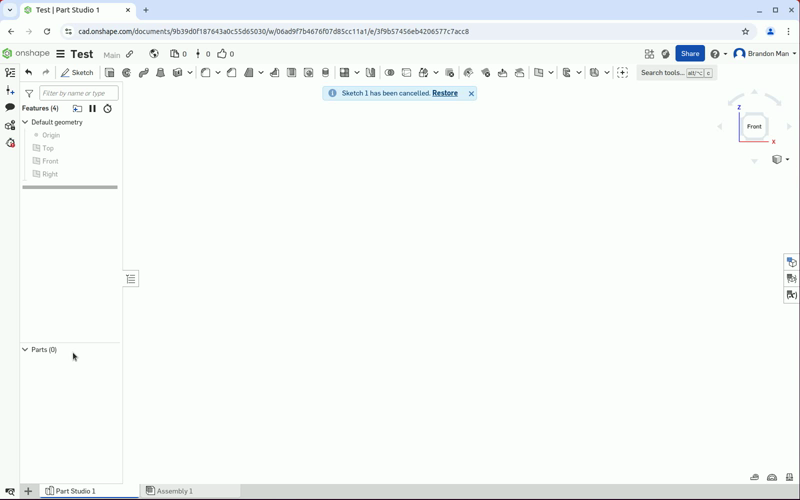
key(shift+y)
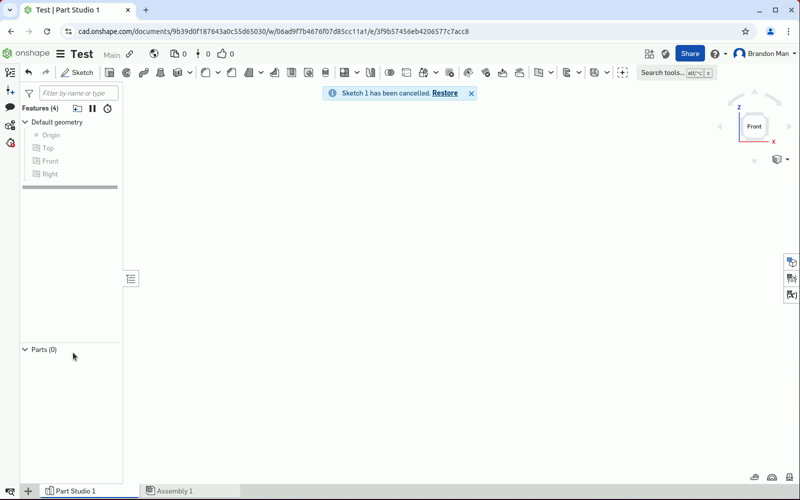
key(shift+s)
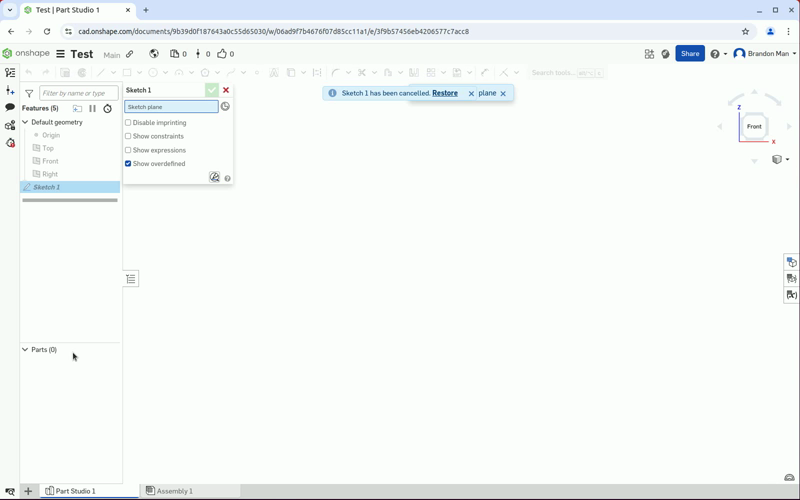
mouse_move(73, 163)
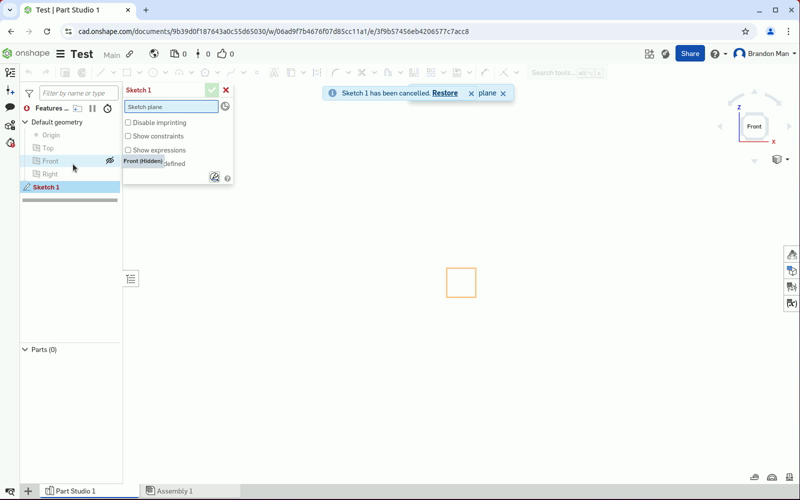
click(73, 163)
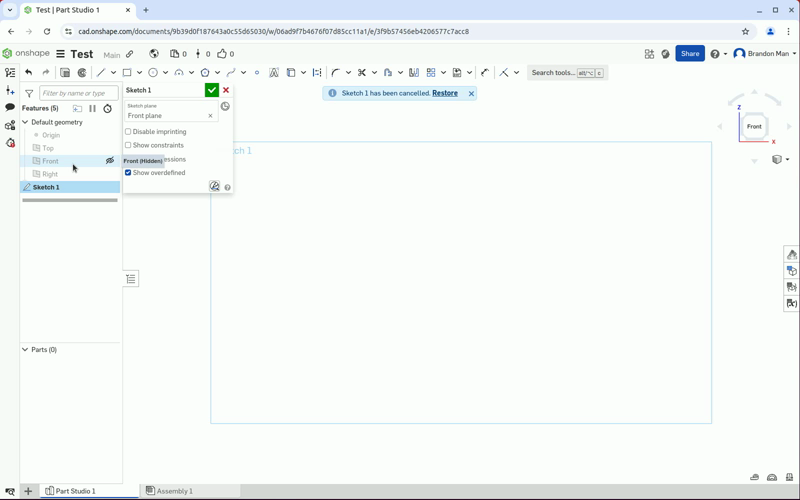
mouse_move(73, 352)
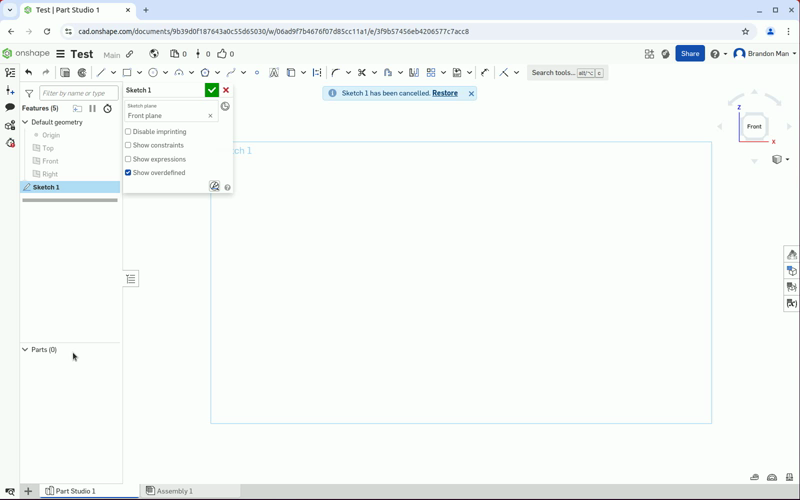
key(y)
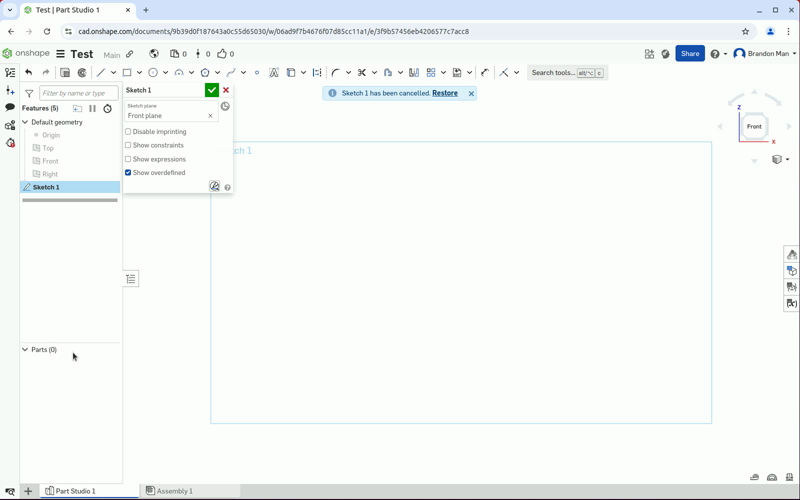
key(l)
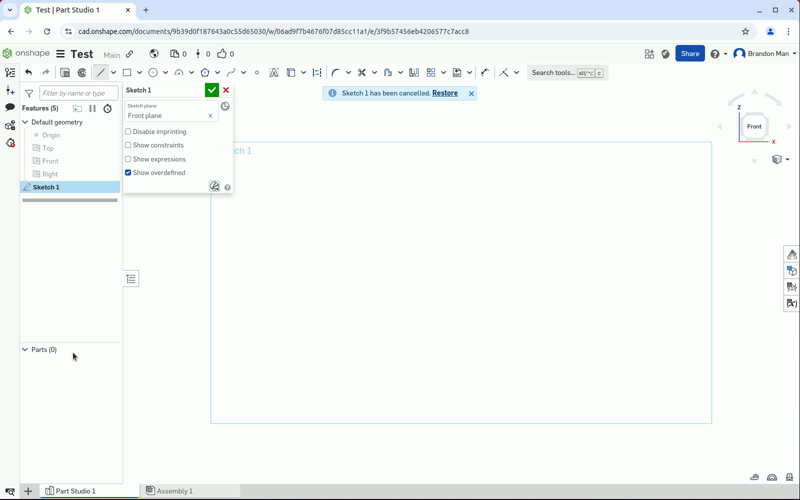
key_down(shift)
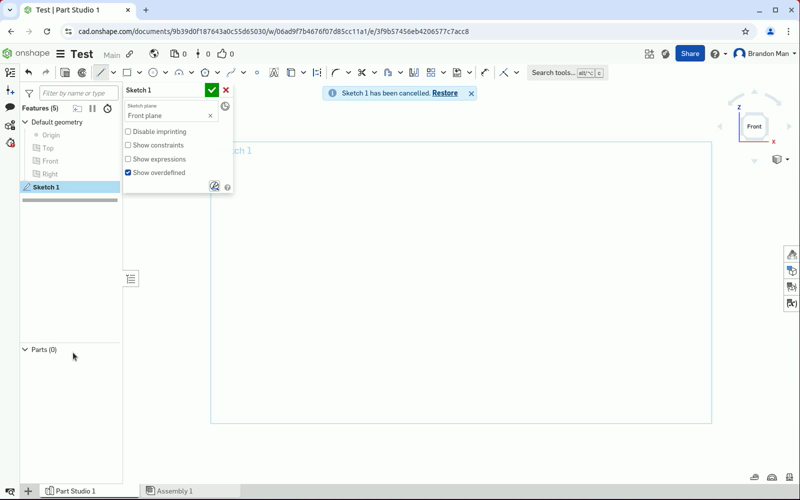
mouse_move(460, 282)
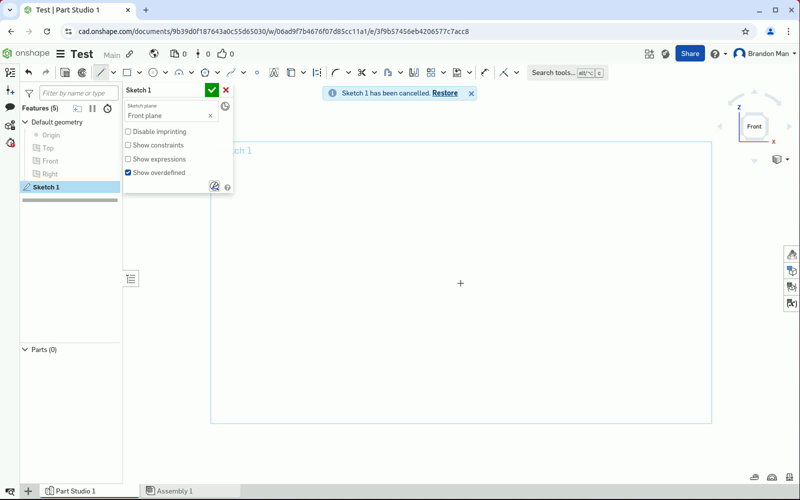
click(460, 282)
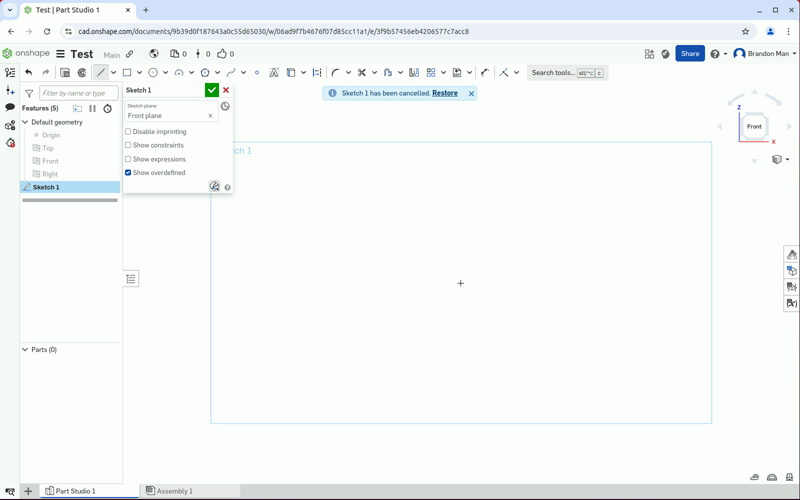
key_up(shift)
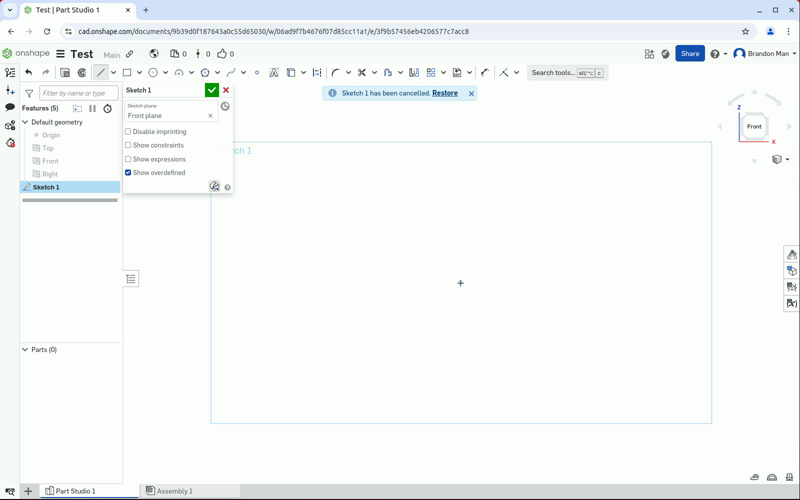
key_down(shift)
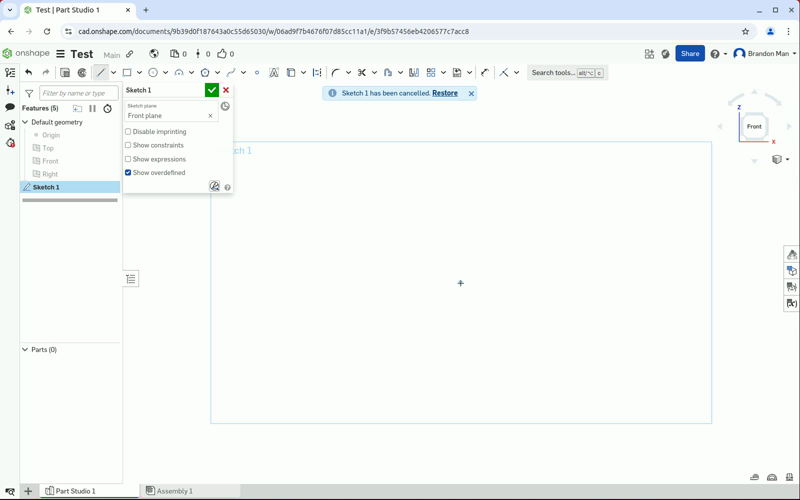
mouse_move(490, 282)
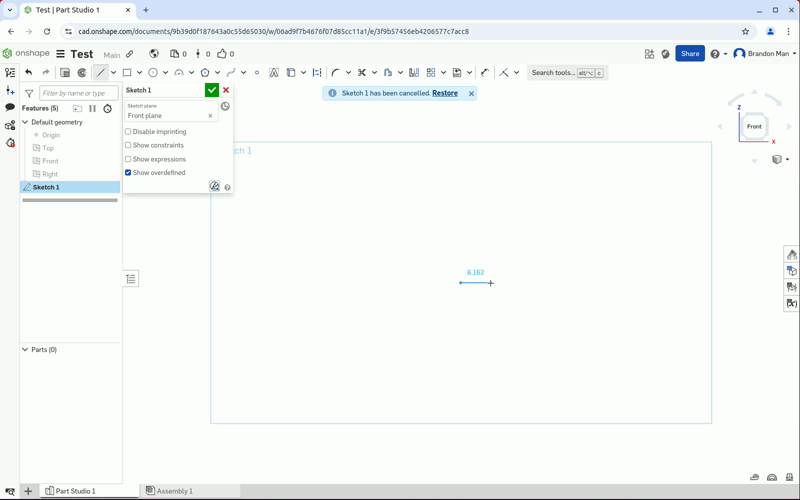
mouse_move(504, 282)
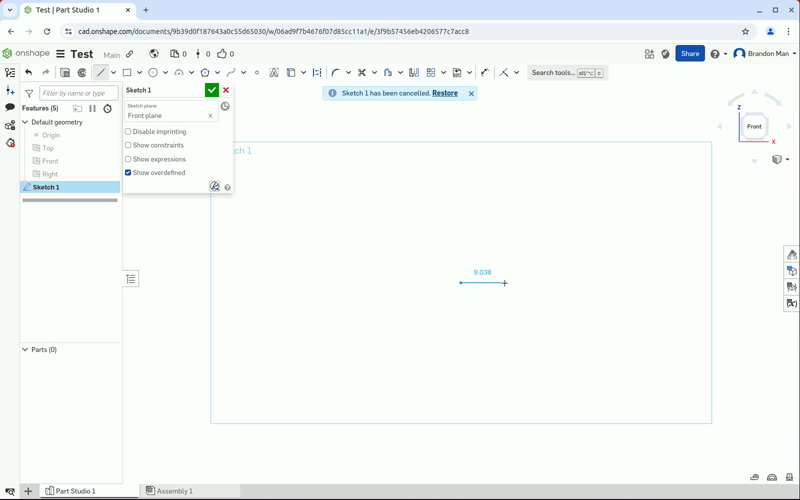
click(504, 282)
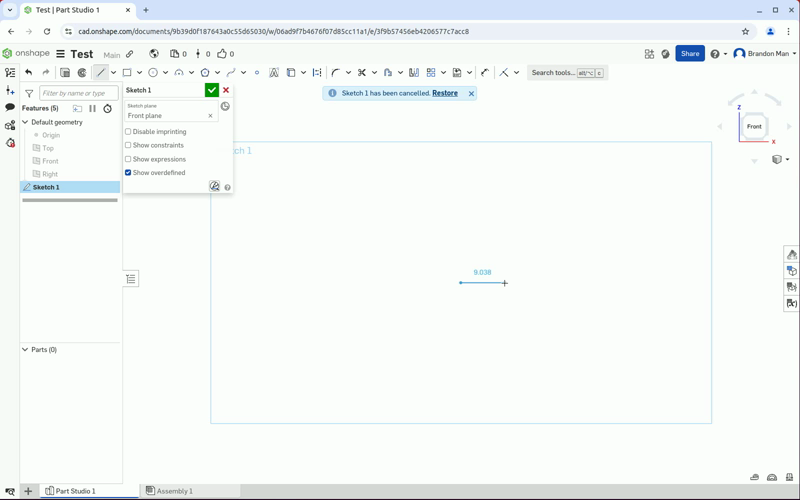
key_up(shift)
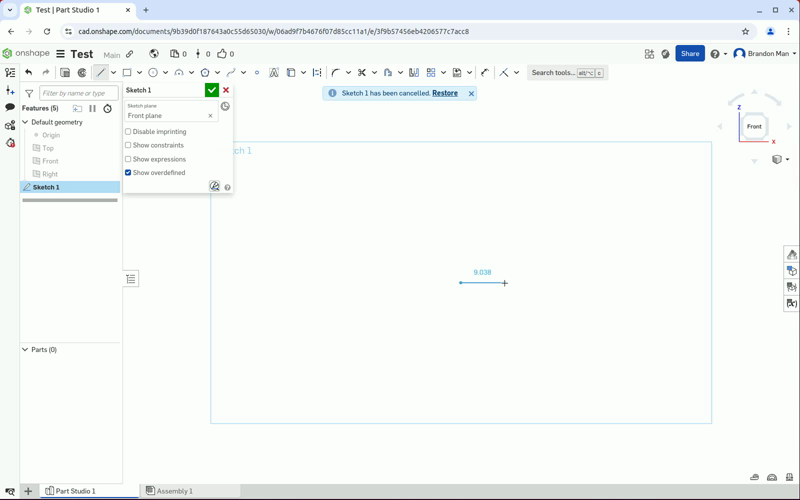
key_down(shift)
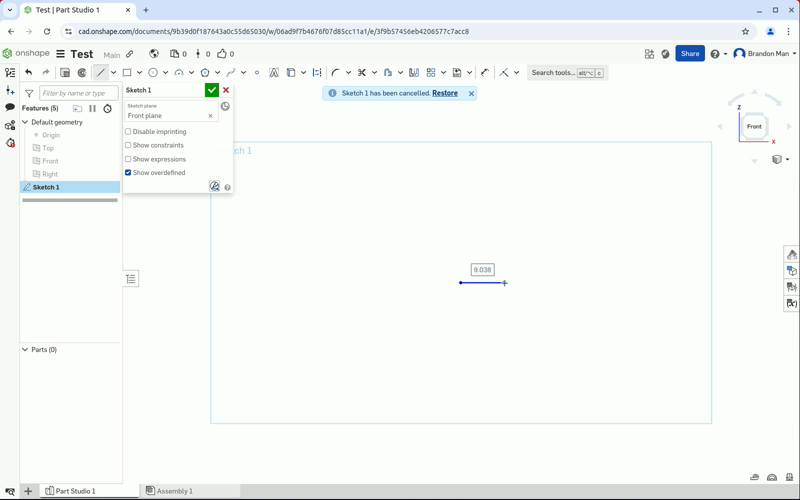
mouse_move(534, 282)
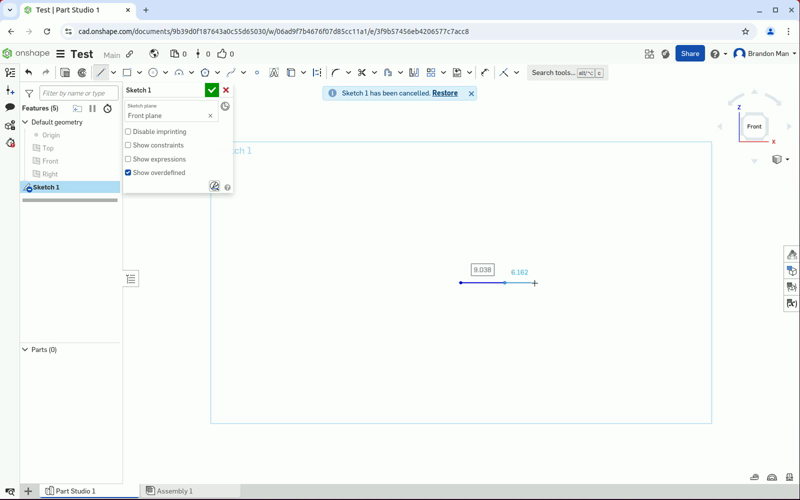
mouse_move(504, 256)
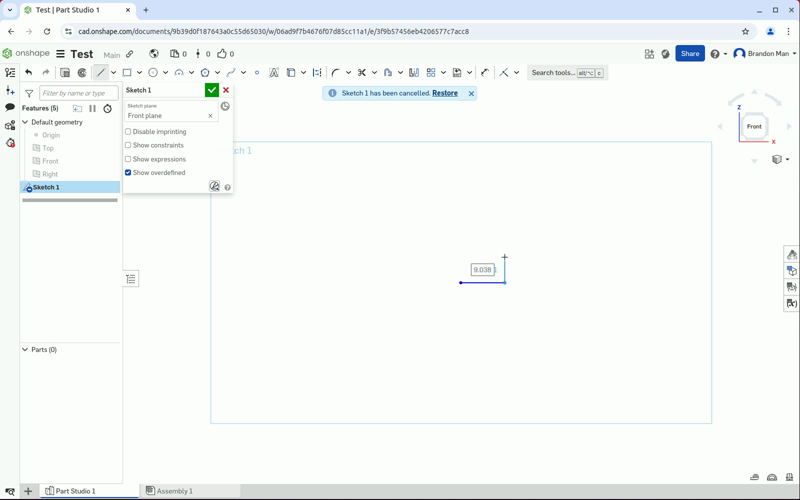
click(504, 256)
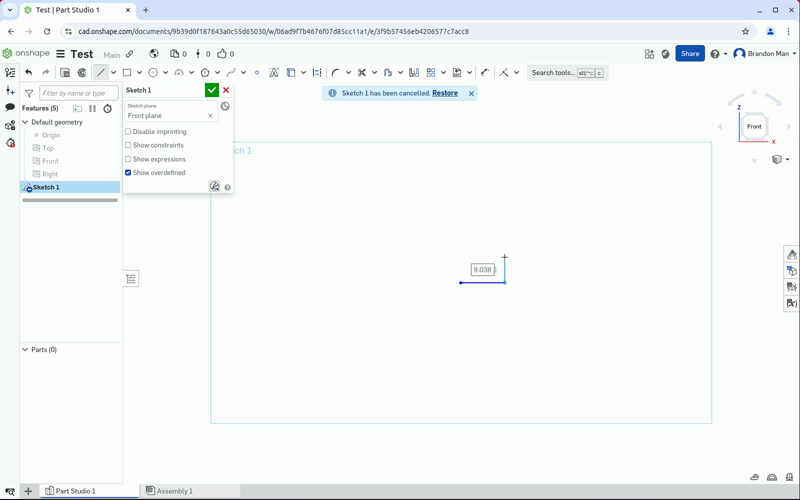
key_up(shift)
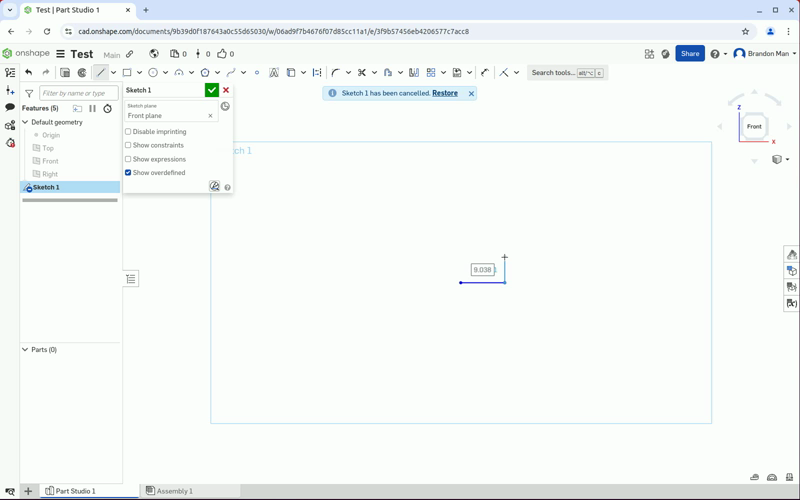
key_down(shift)
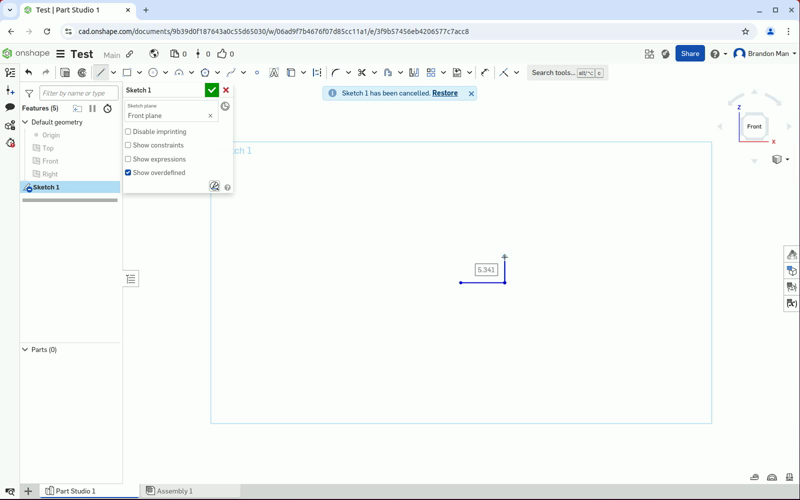
mouse_move(534, 256)
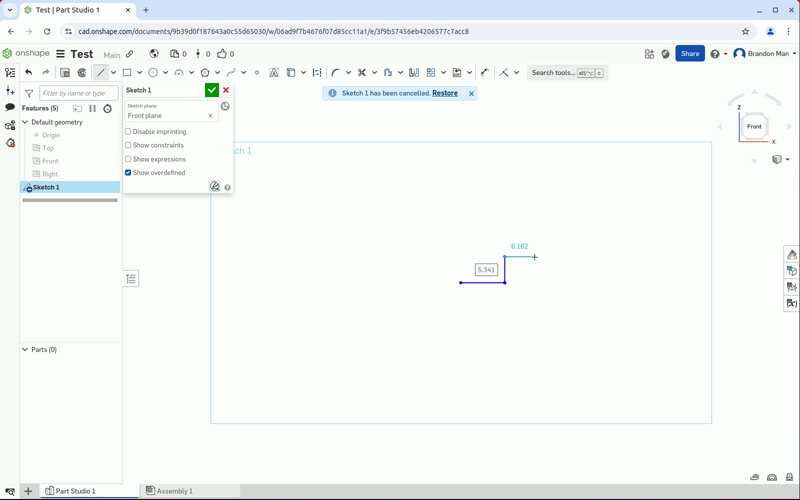
mouse_move(460, 256)
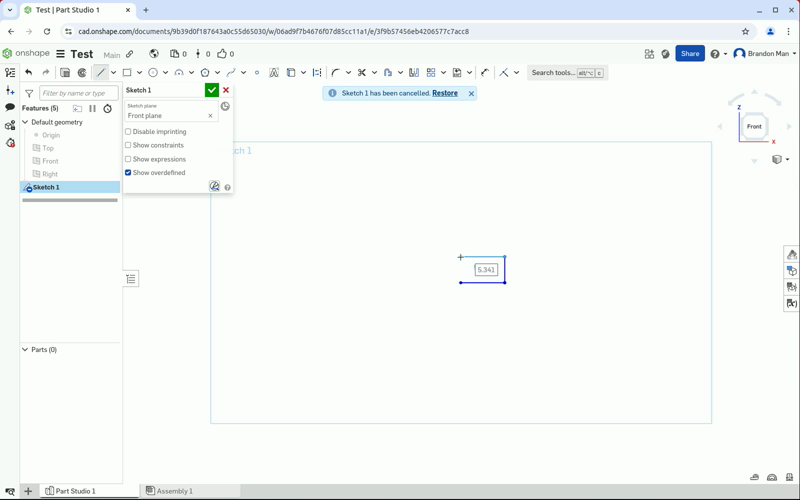
click(460, 256)
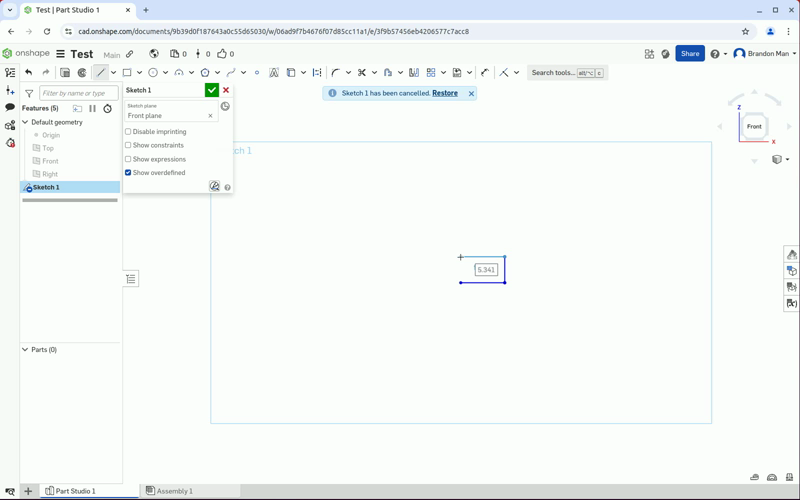
key_up(shift)
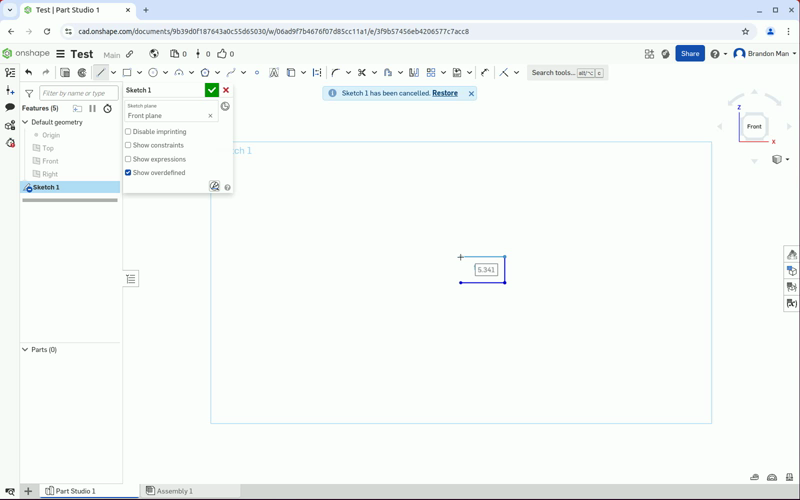
mouse_move(490, 256)
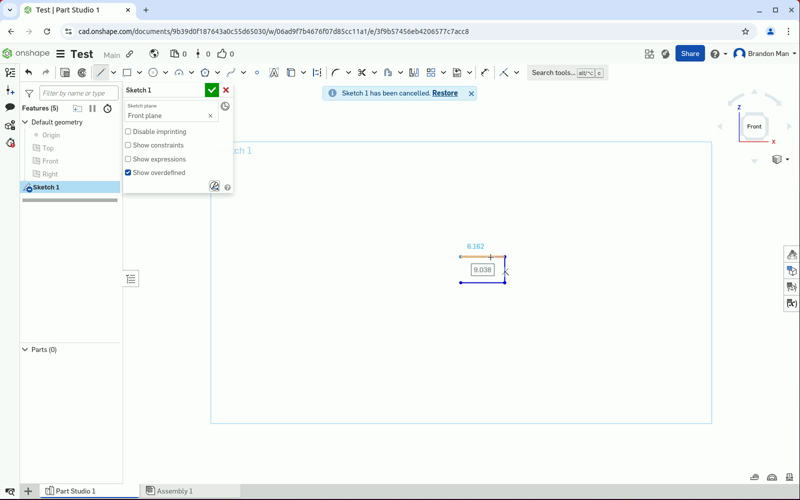
key_down(shift)
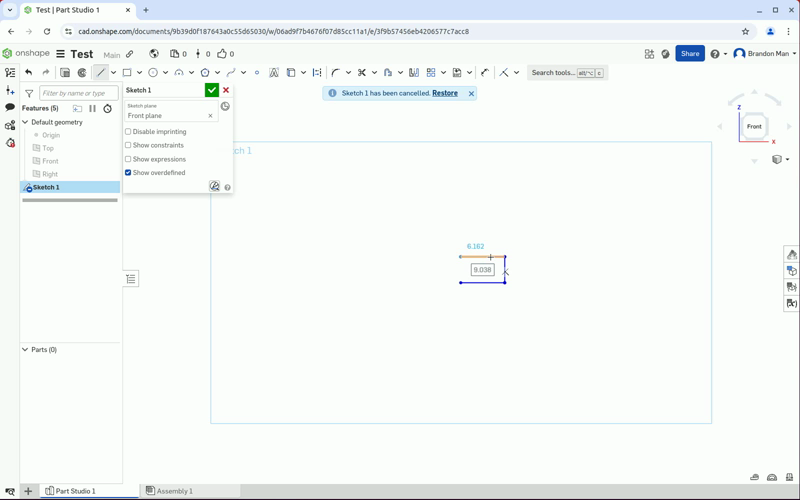
mouse_move(460, 282)
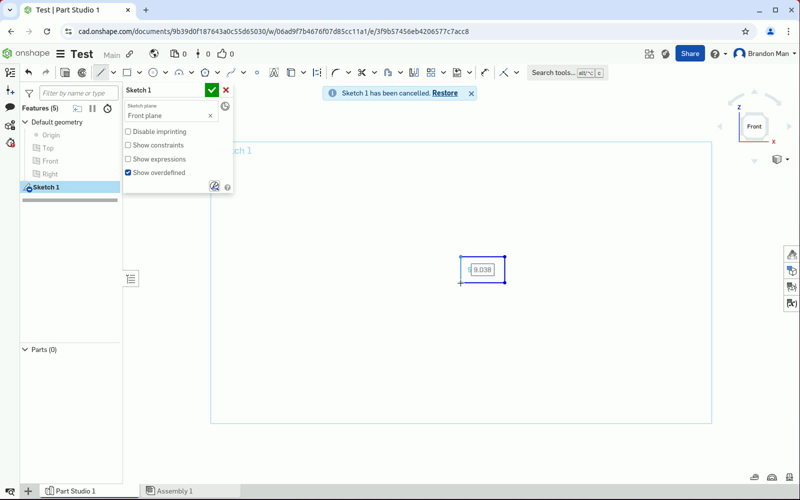
key_up(shift)
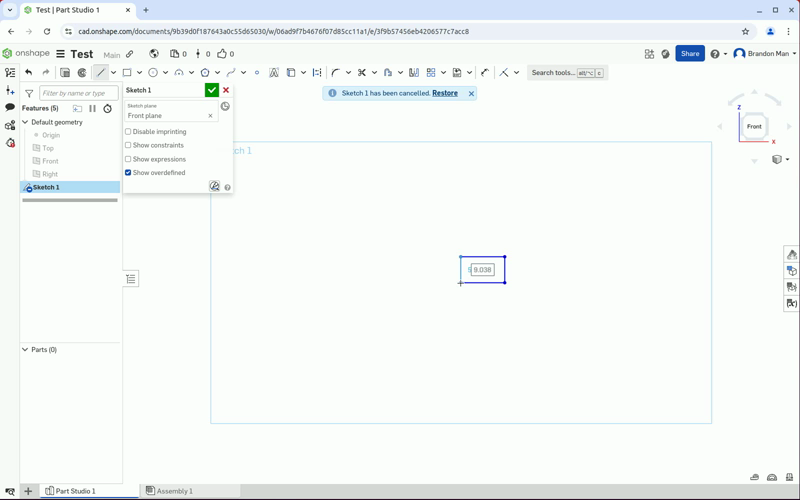
click(460, 282)
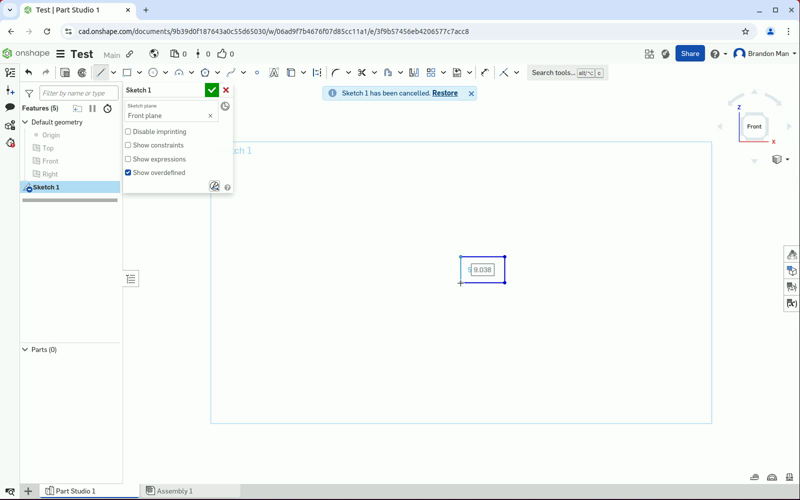
key(esc)
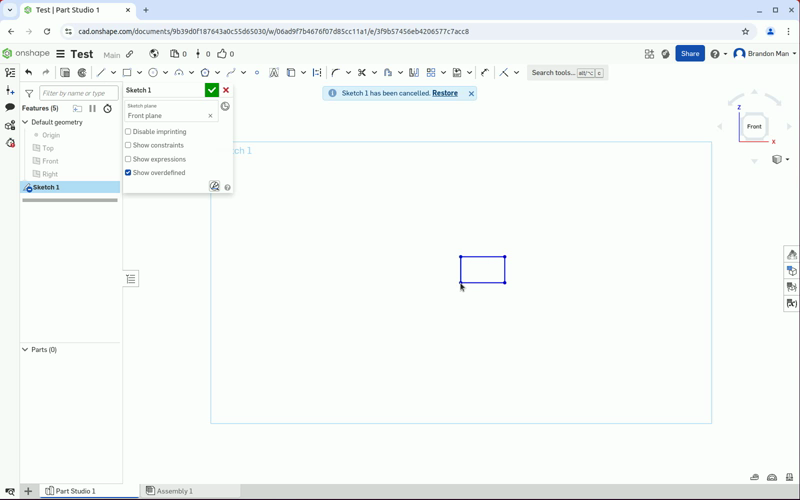
mouse_move(503, 268)
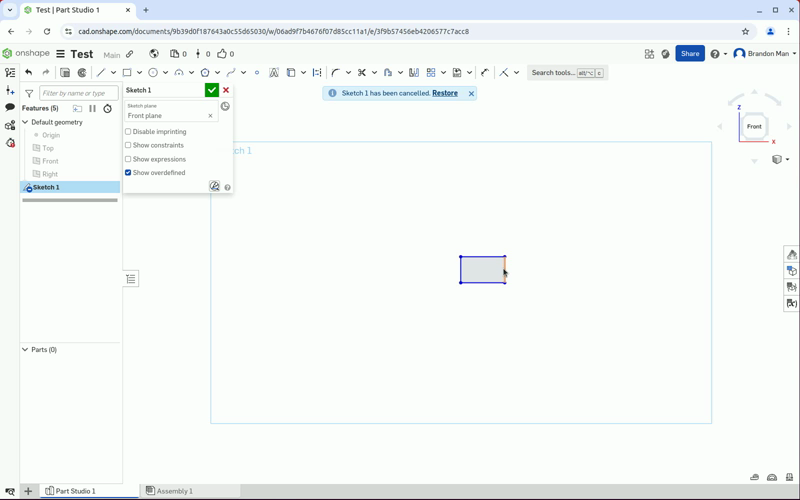
scroll(6)
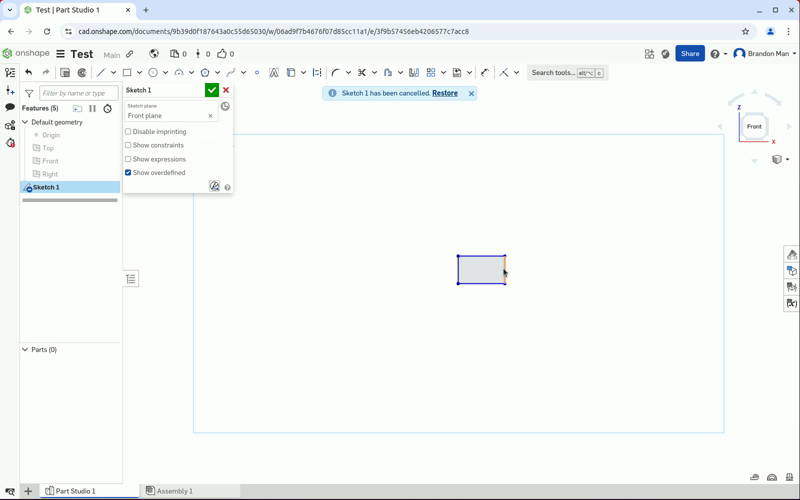
scroll(6)
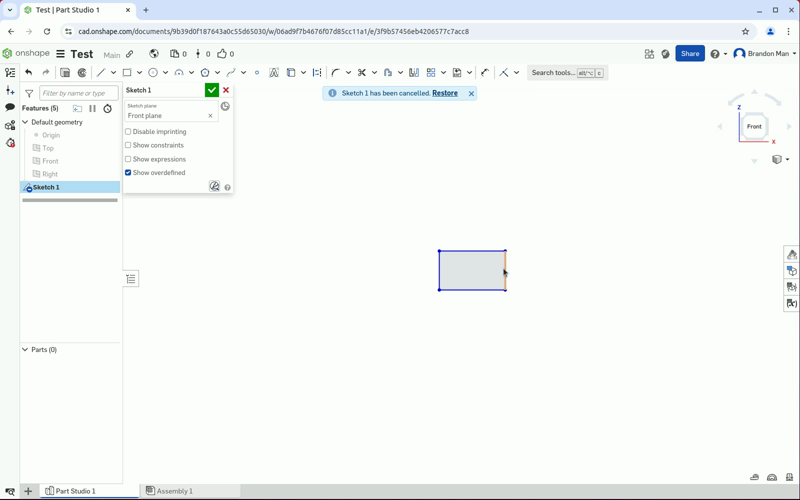
scroll(6)
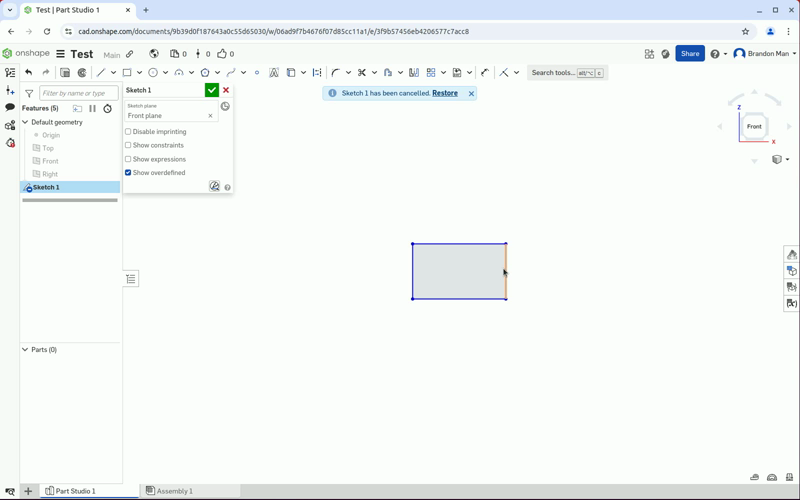
scroll(6)
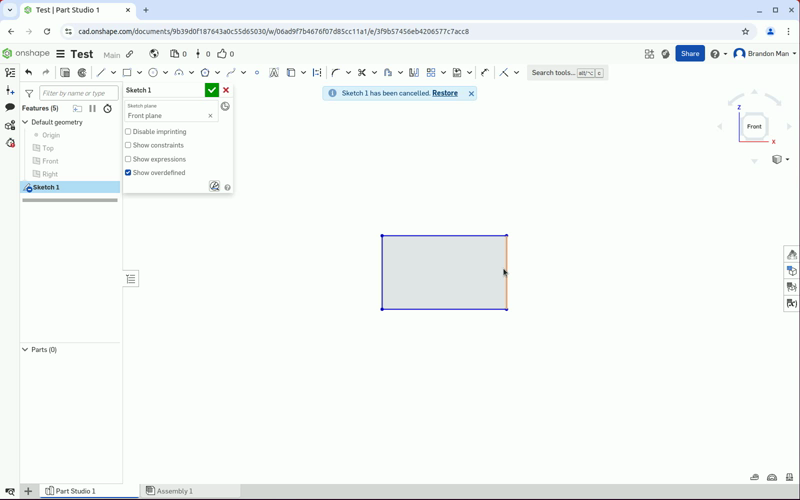
scroll(6)
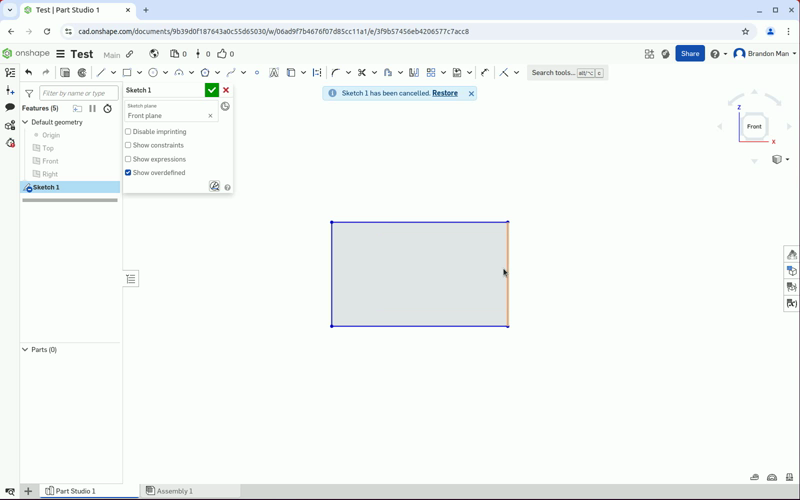
scroll(6)
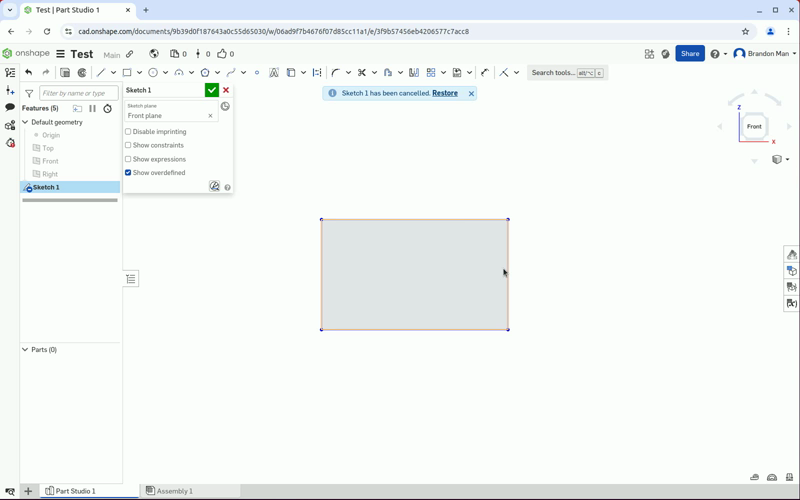
scroll(6)
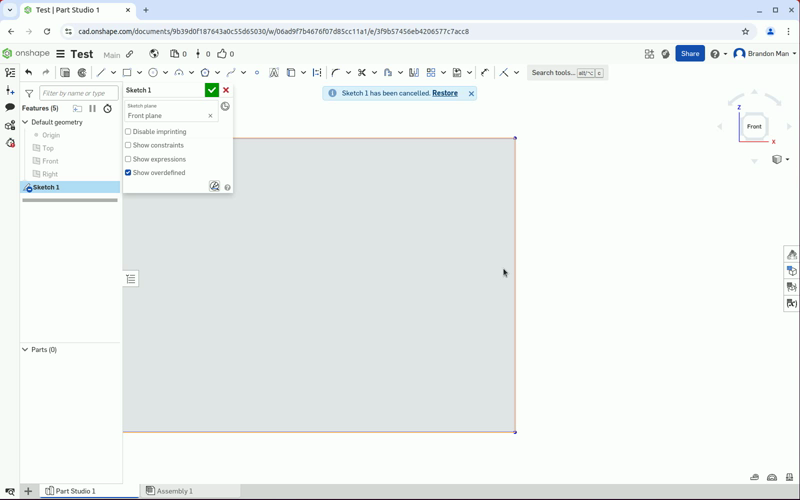
click(503, 268)
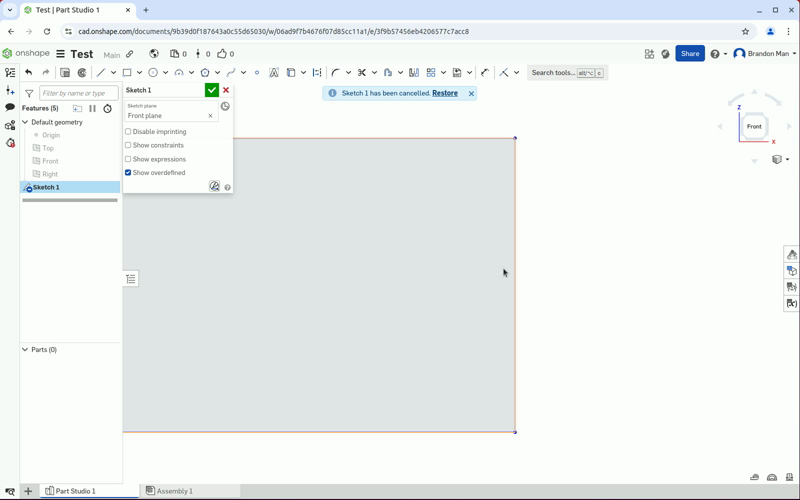
scroll(-6)
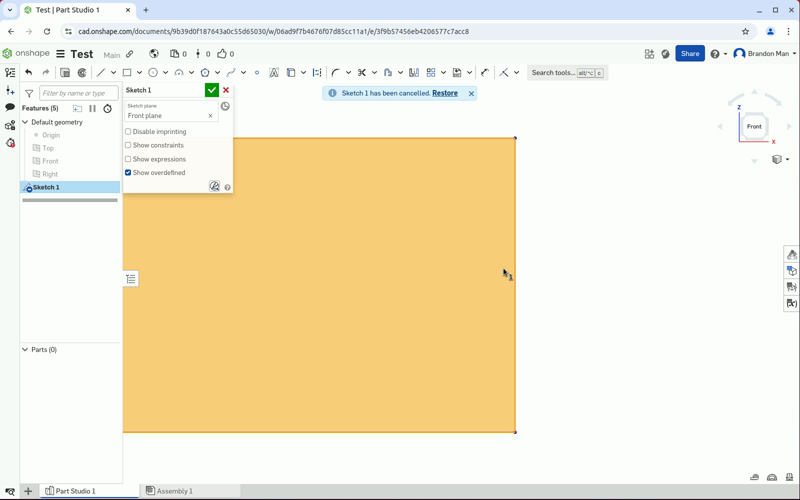
scroll(-6)
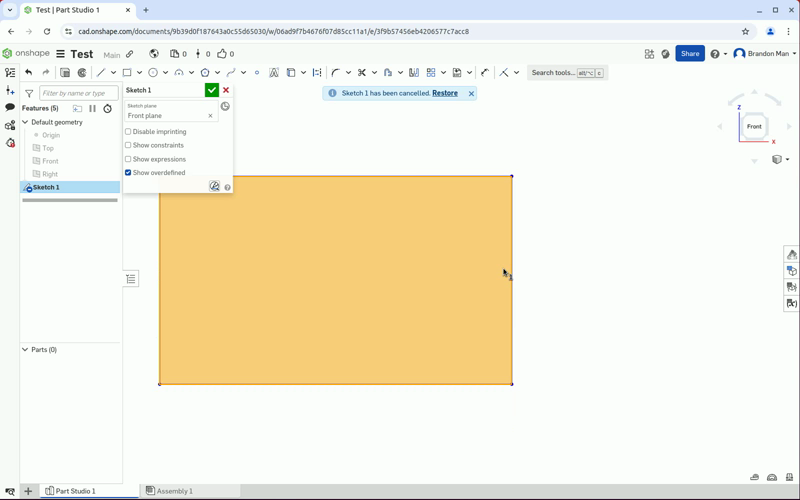
scroll(-6)
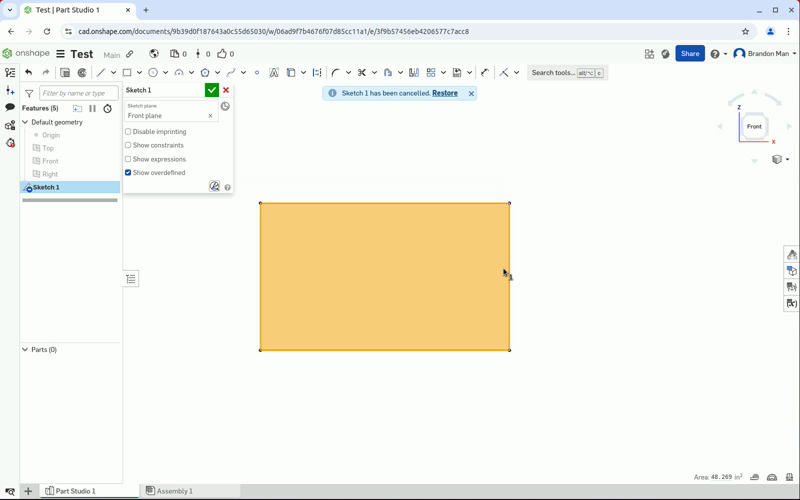
scroll(-6)
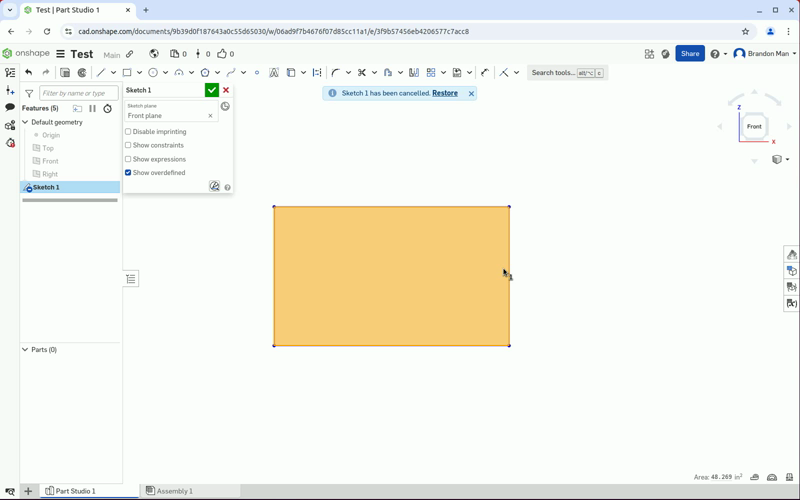
scroll(-6)
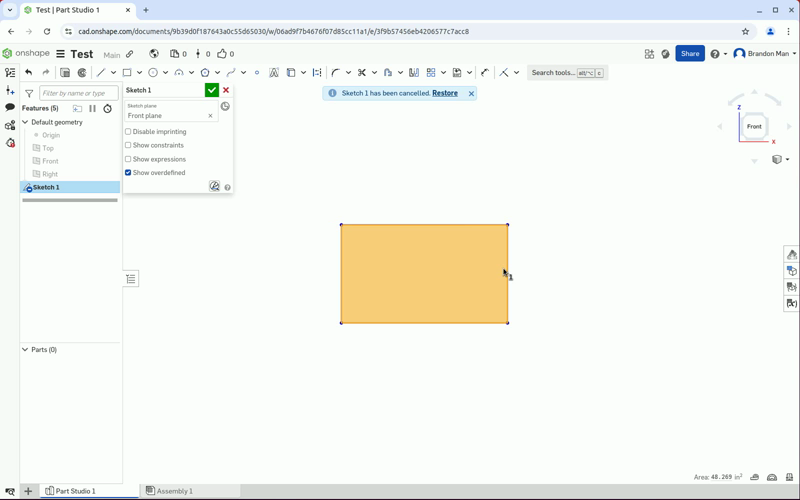
scroll(-6)
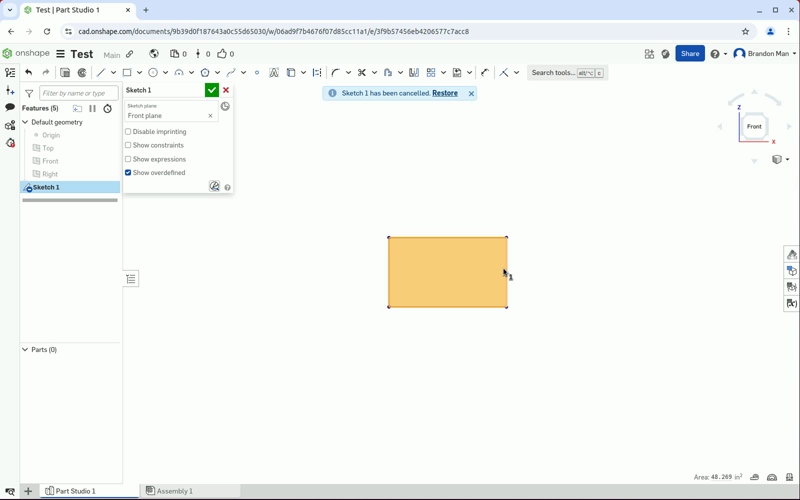
scroll(-6)
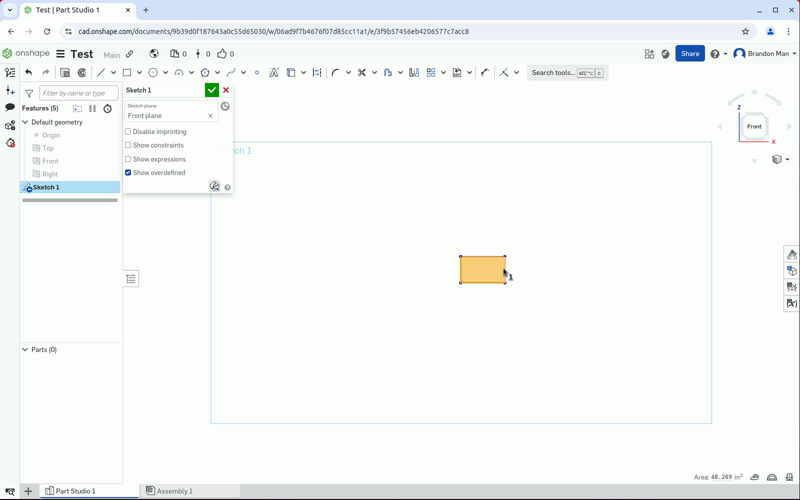
mouse_move(73, 352)
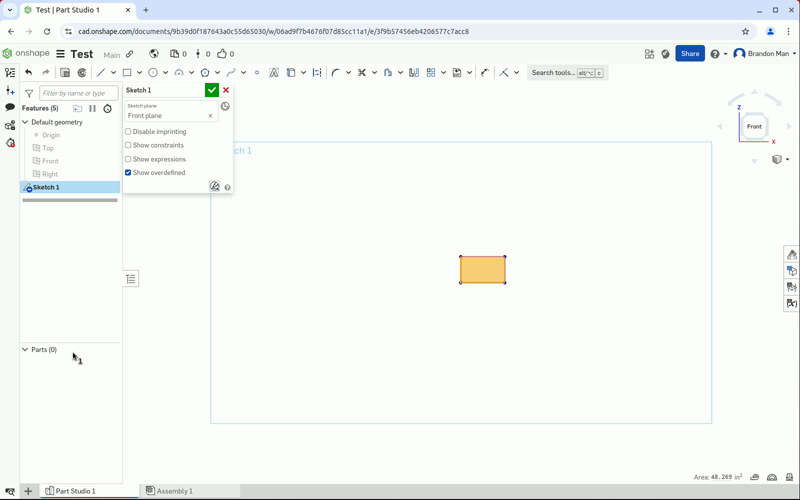
key(shift+y)
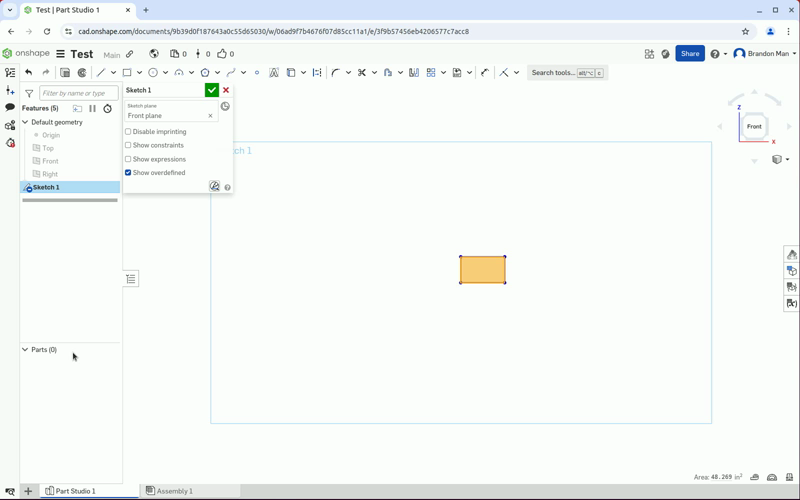
key(shift+e)
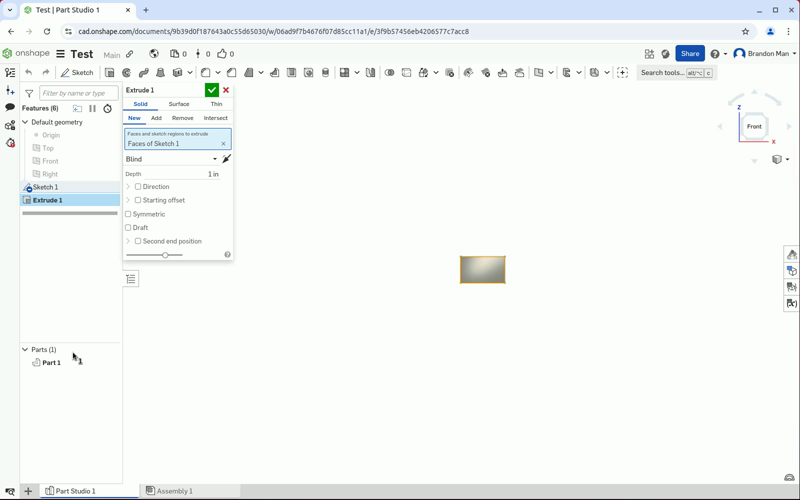
mouse_move(143, 106)
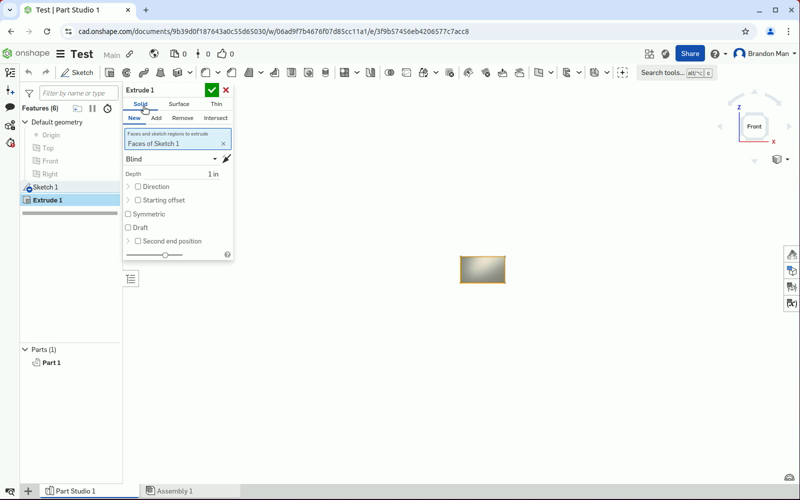
click(143, 106)
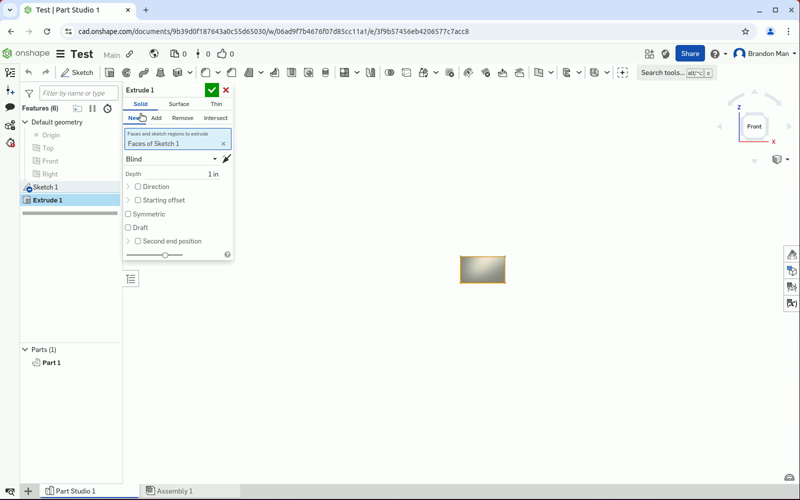
mouse_move(137, 120)
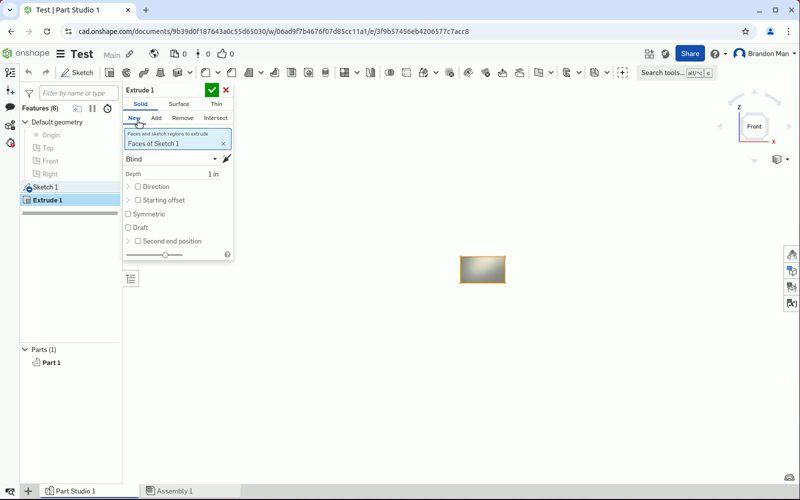
click(137, 120)
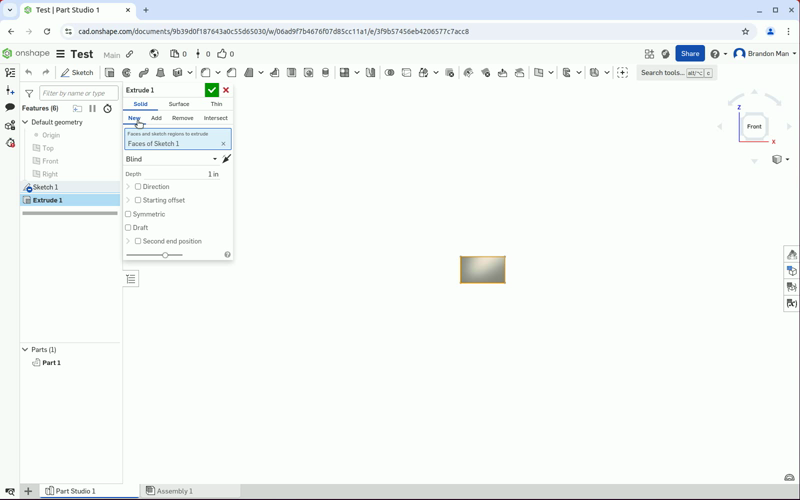
key(tab, 4)
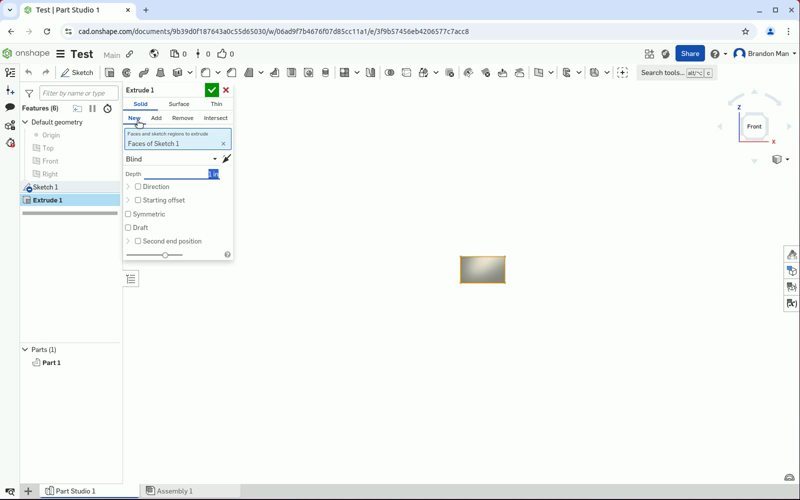
text(14.202)
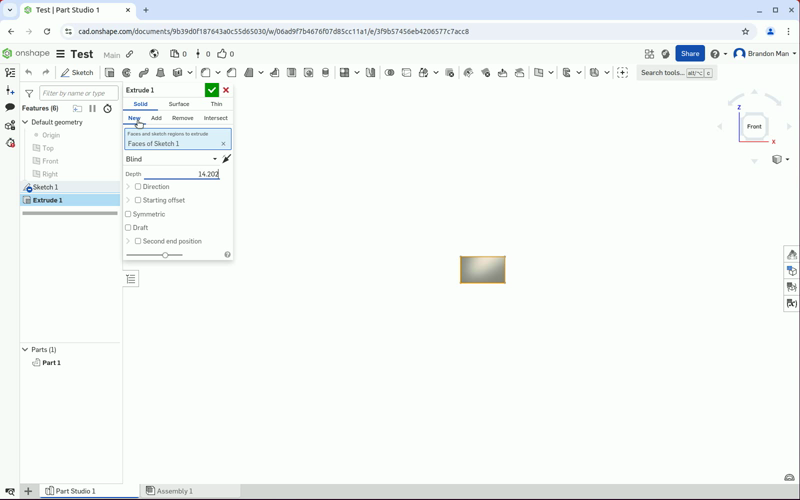
key(enter)
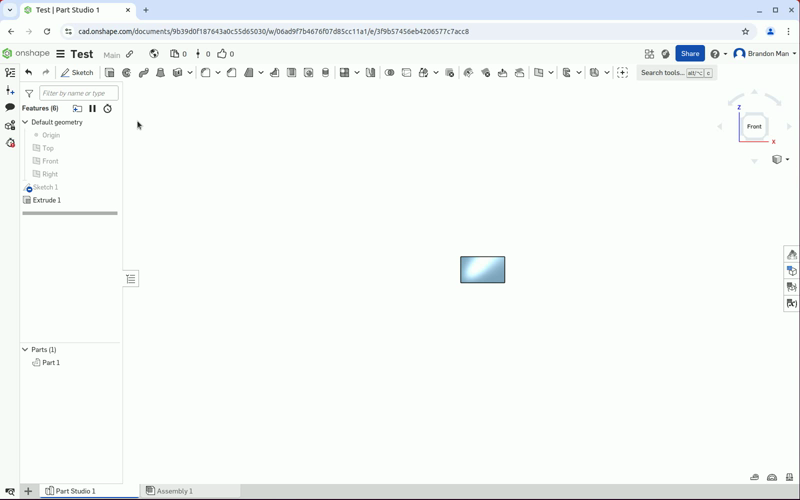
key(shift+h)
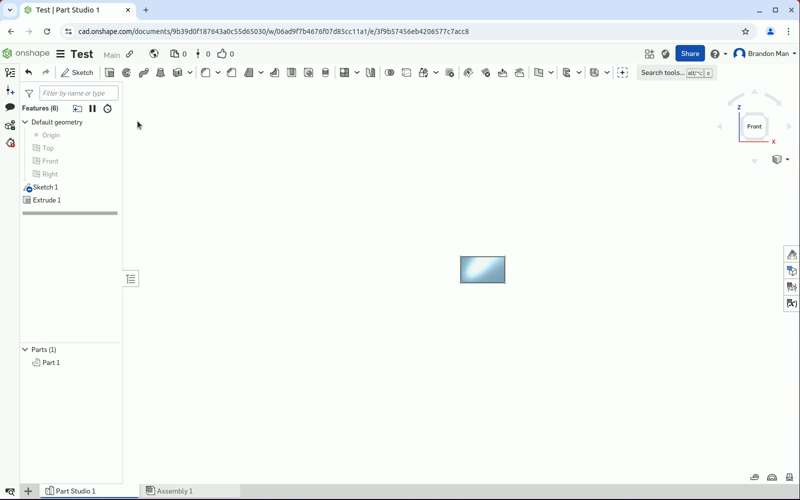
key(shift+h)
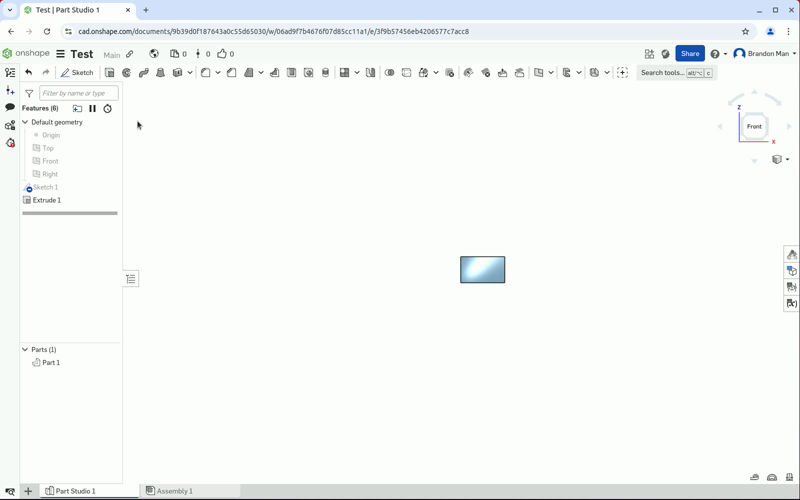
mouse_move(73, 189)
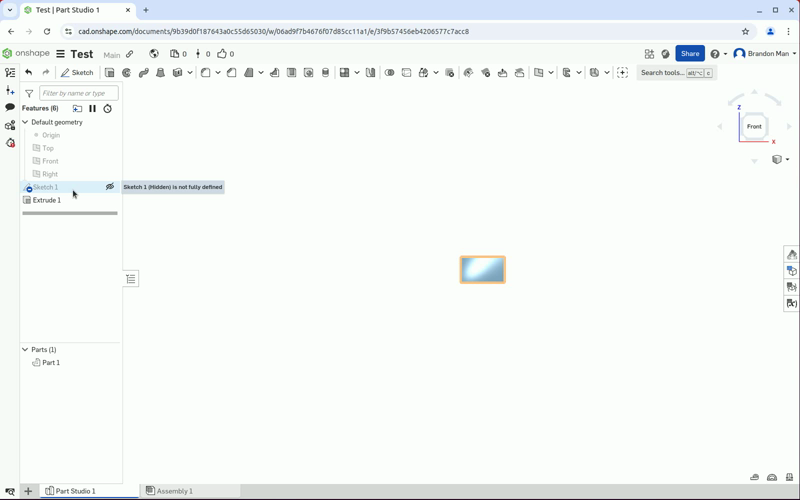
click(73, 189)
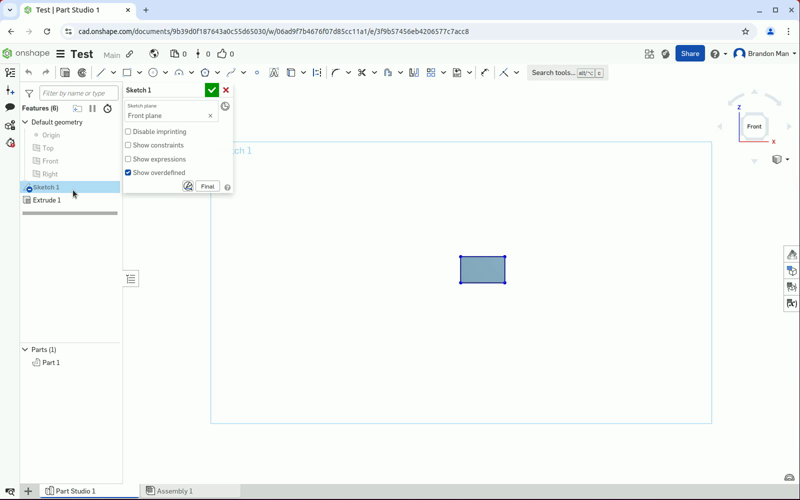
mouse_move(229, 92)
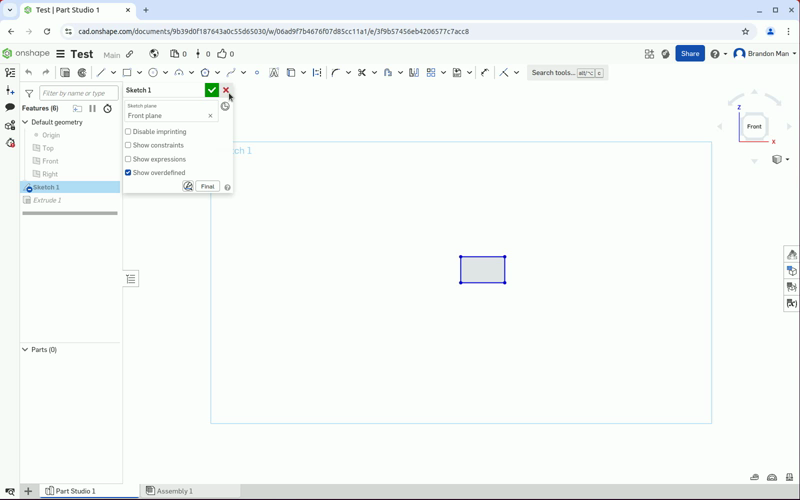
click(229, 92)
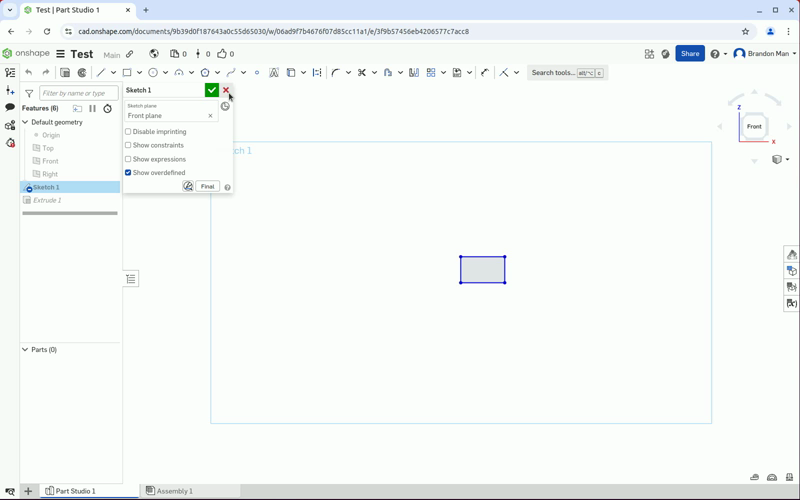
key(shift+s)
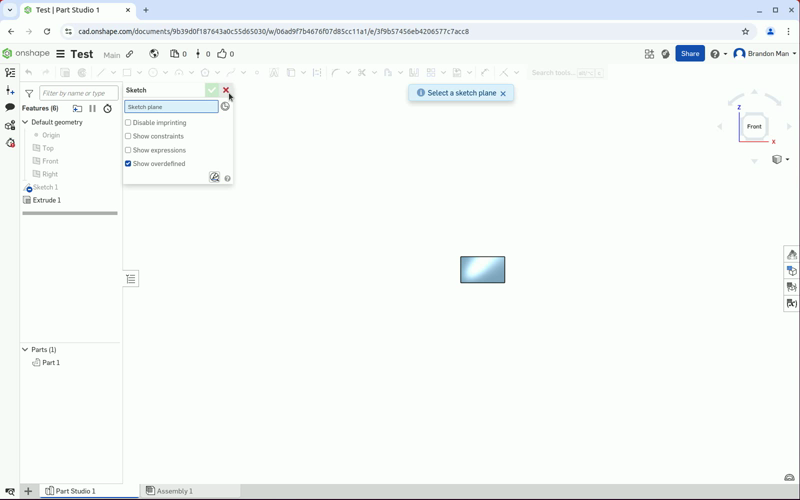
mouse_move(73, 163)
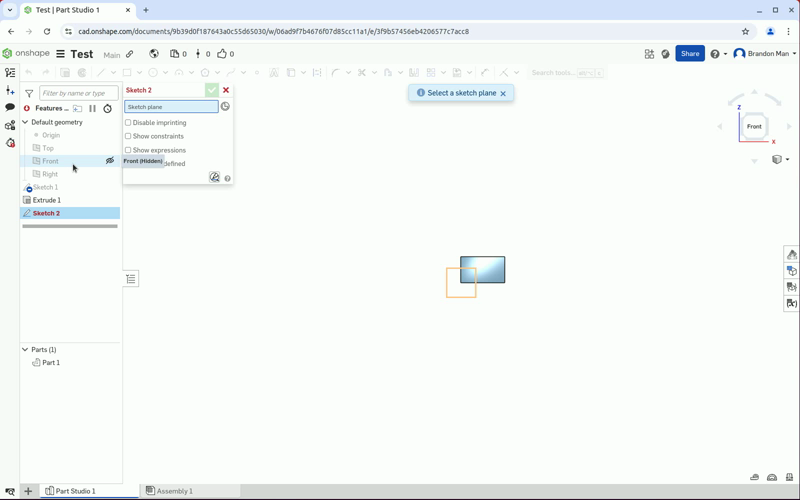
click(73, 163)
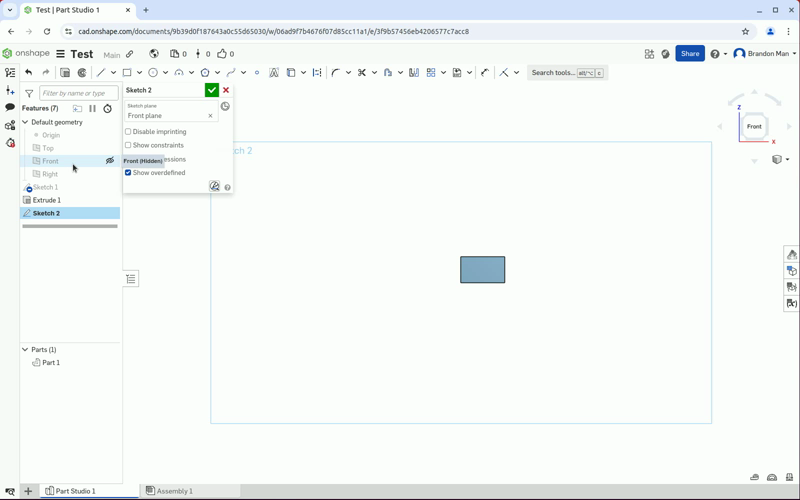
mouse_move(73, 352)
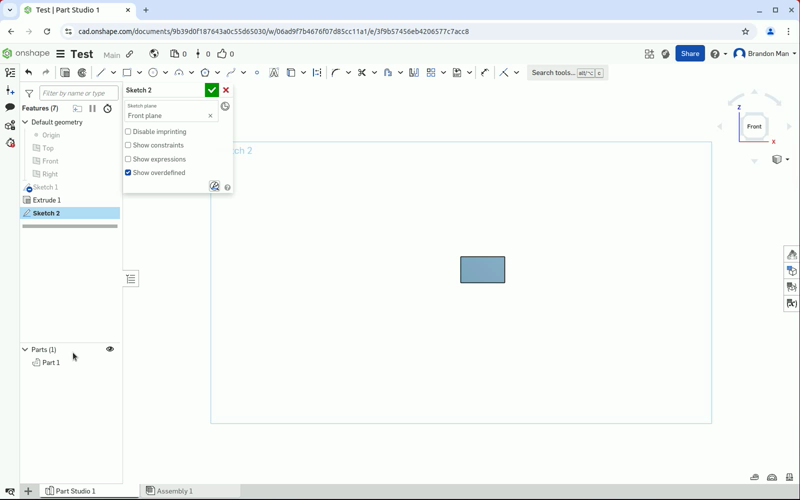
key(y)
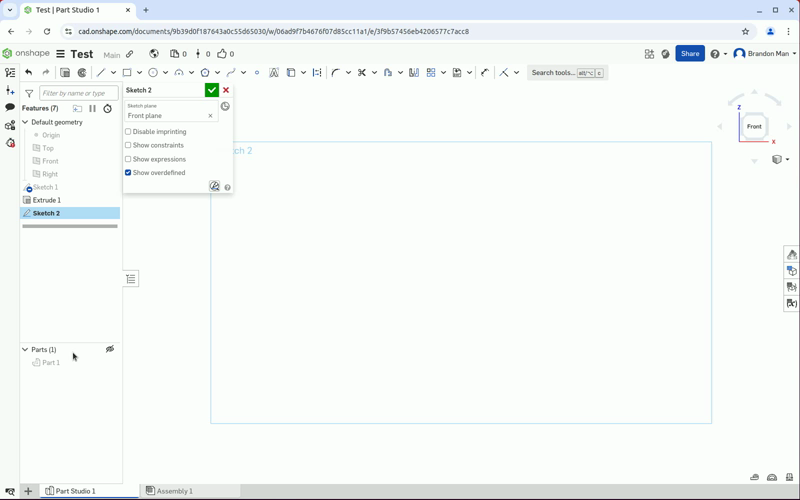
key(l)
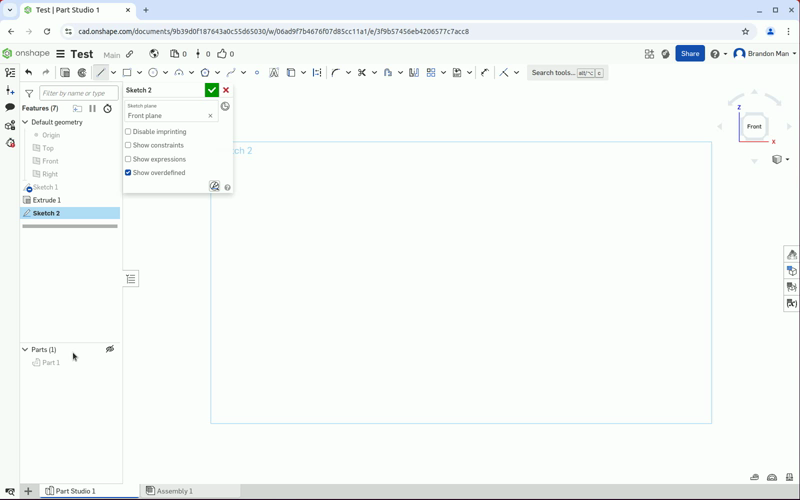
key_down(shift)
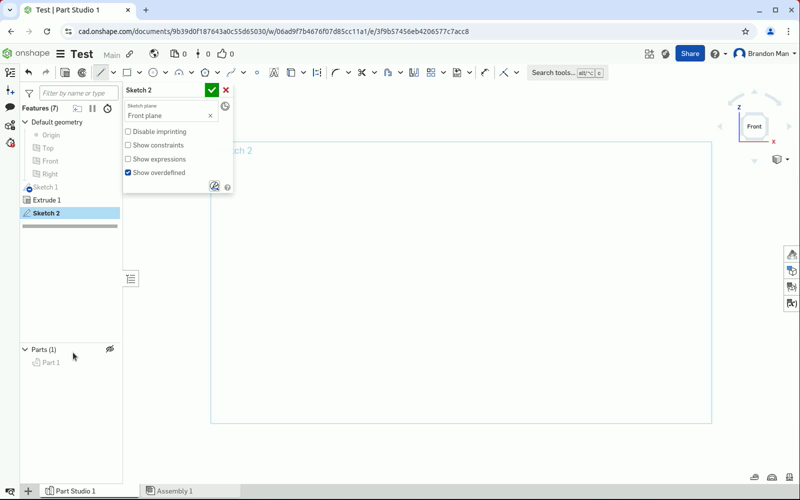
mouse_move(425, 282)
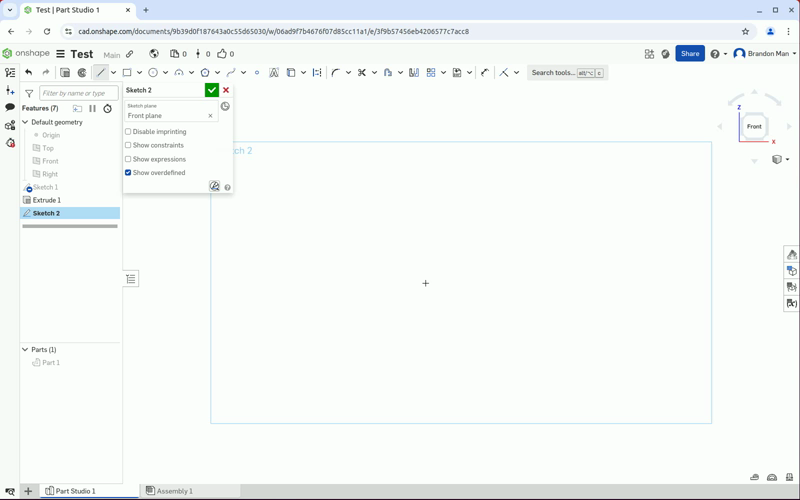
click(425, 282)
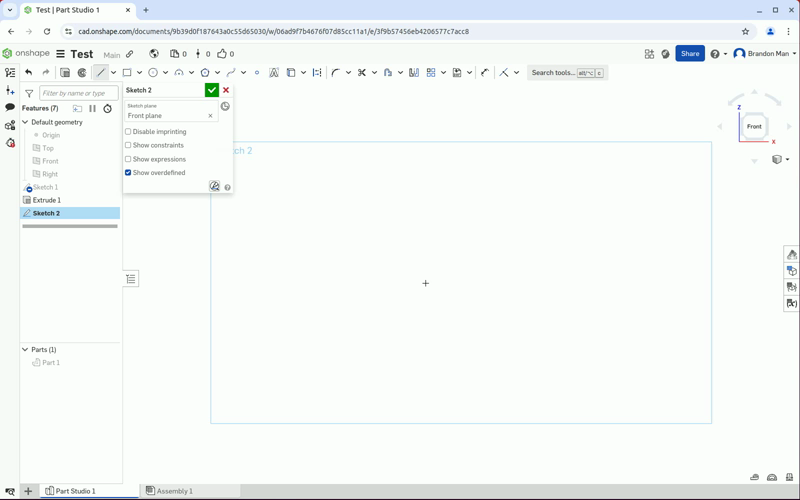
key_up(shift)
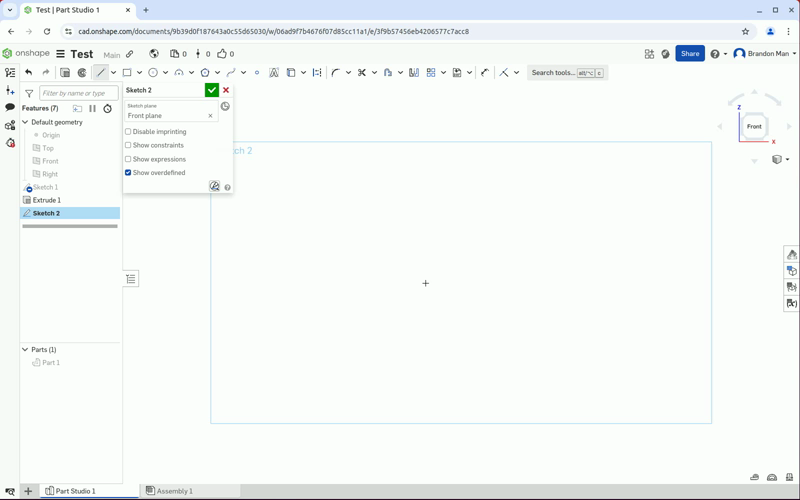
key_down(shift)
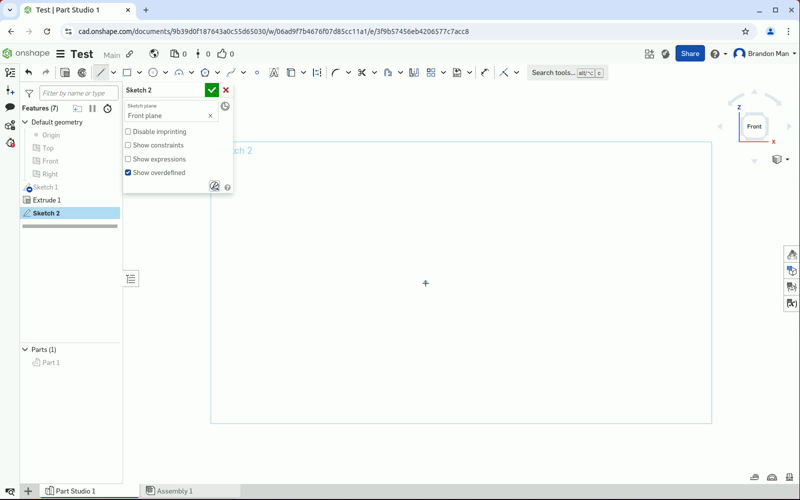
mouse_move(455, 282)
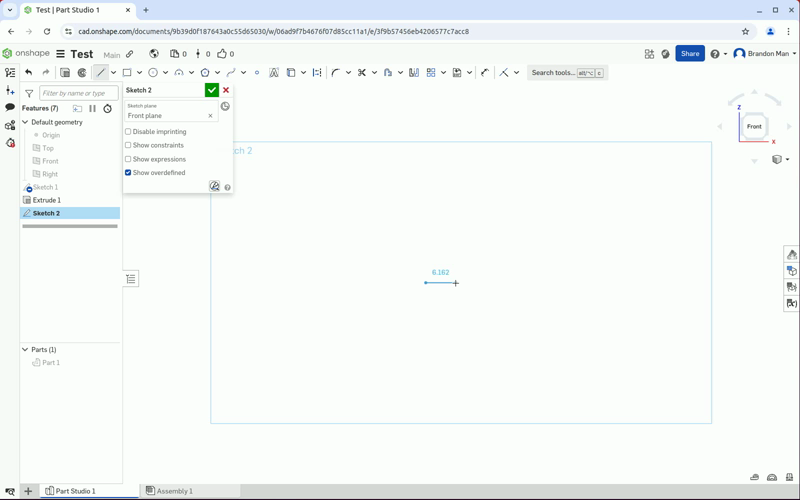
mouse_move(460, 282)
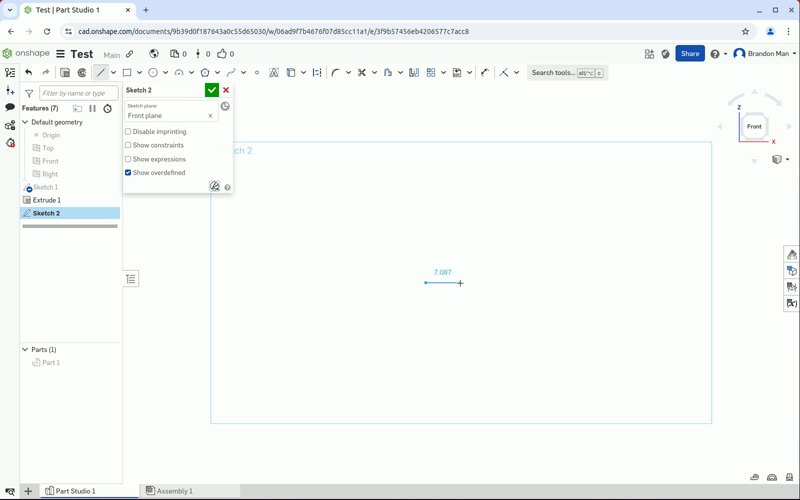
click(460, 282)
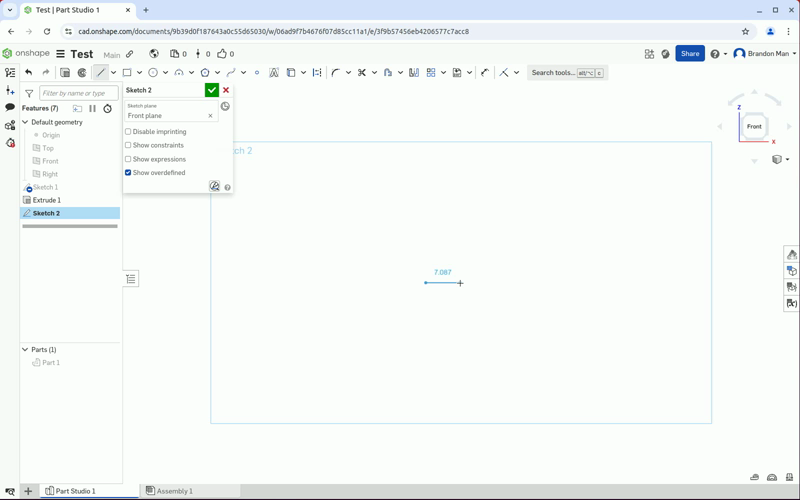
key_up(shift)
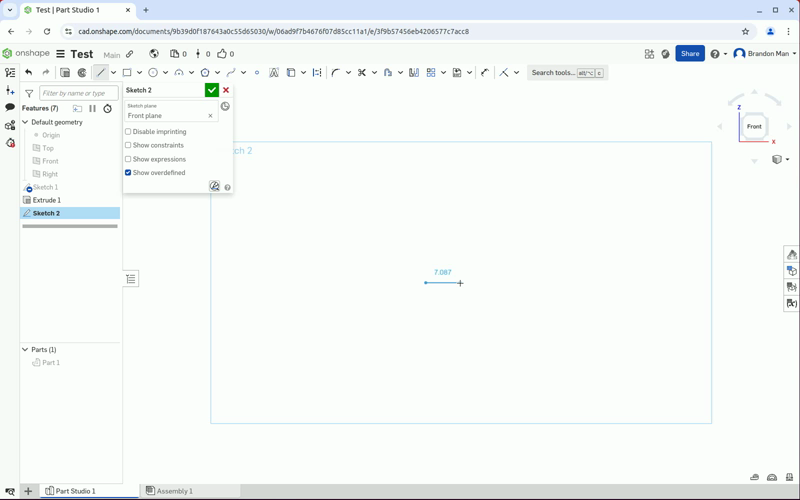
key_down(shift)
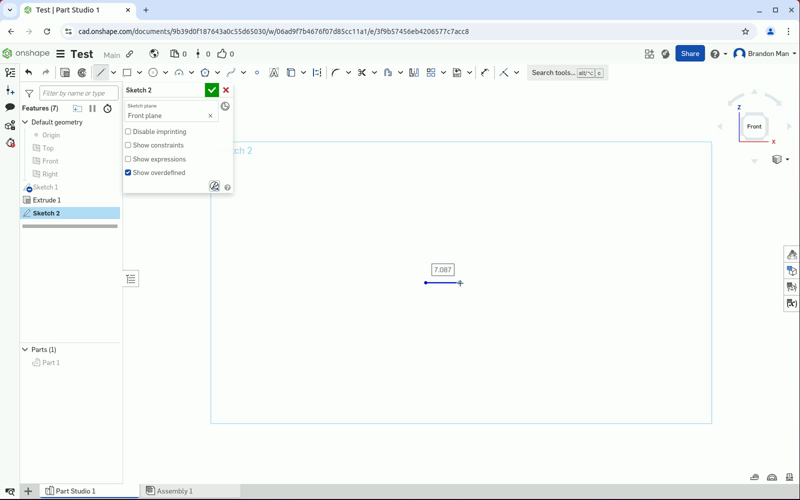
mouse_move(490, 282)
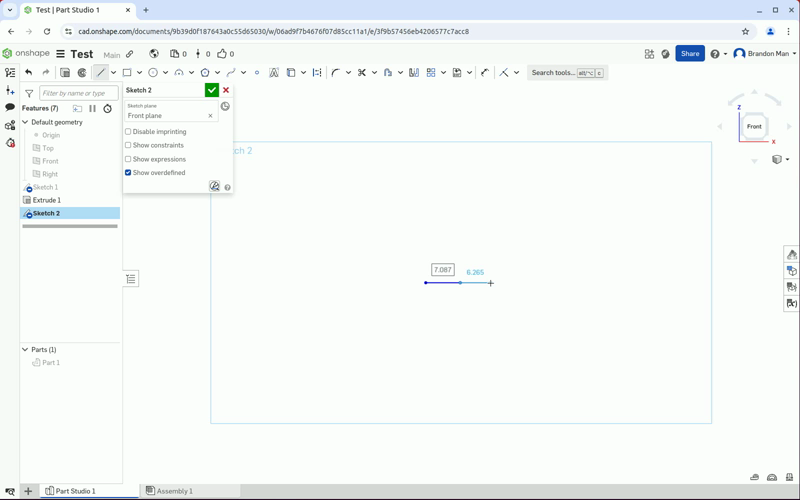
mouse_move(460, 257)
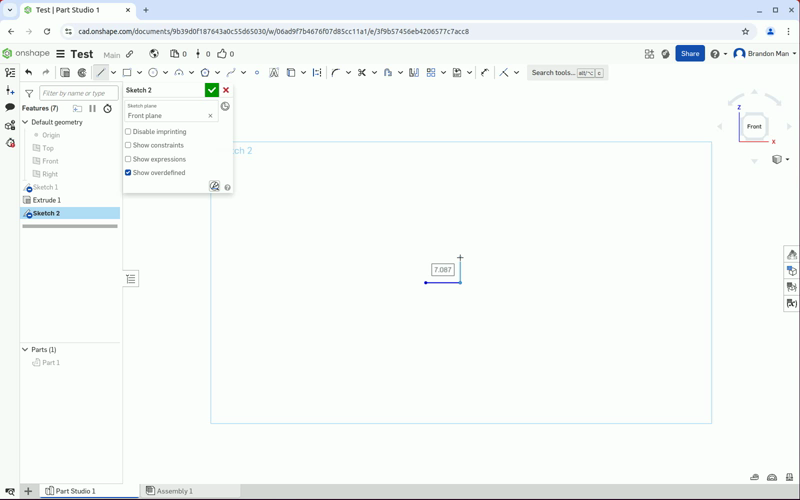
click(460, 257)
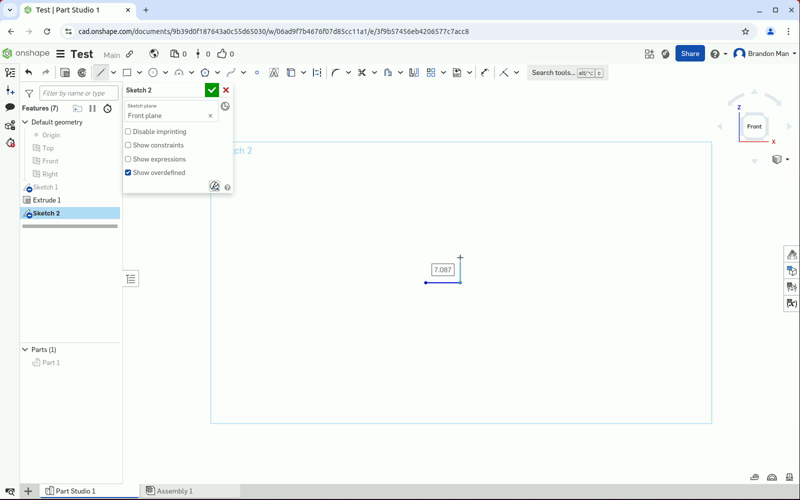
key_up(shift)
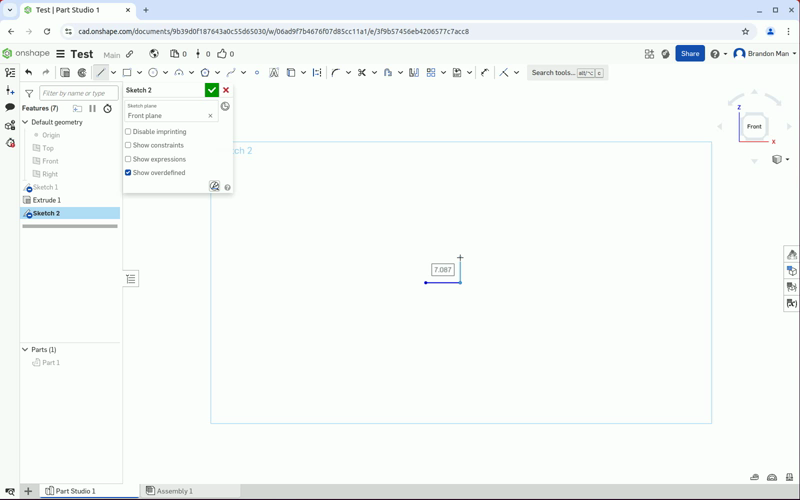
key_down(shift)
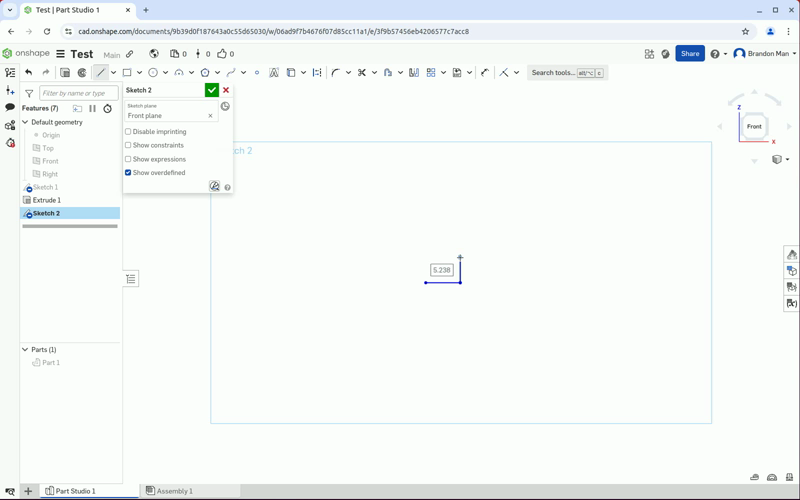
mouse_move(490, 257)
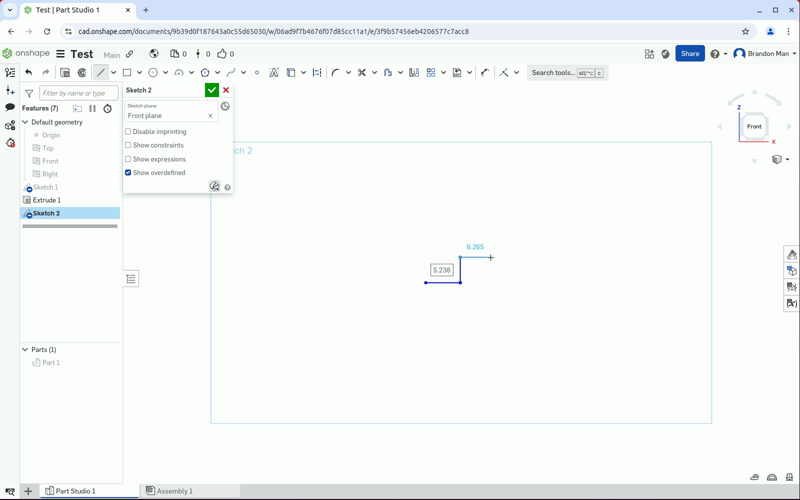
mouse_move(460, 222)
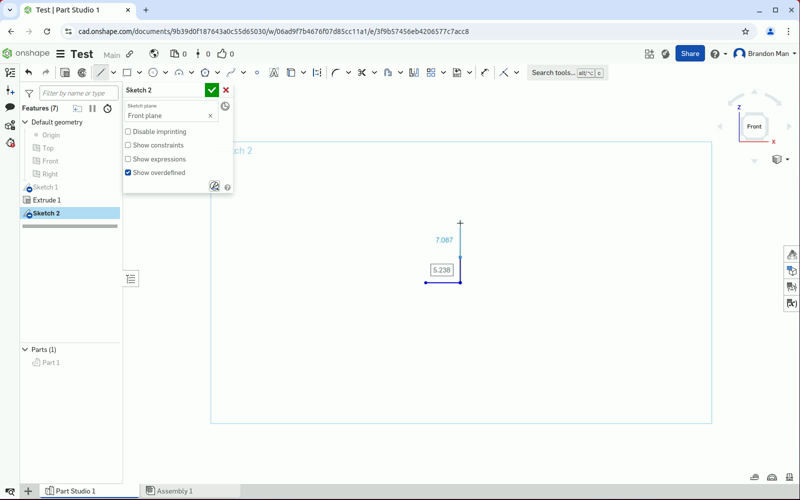
click(460, 222)
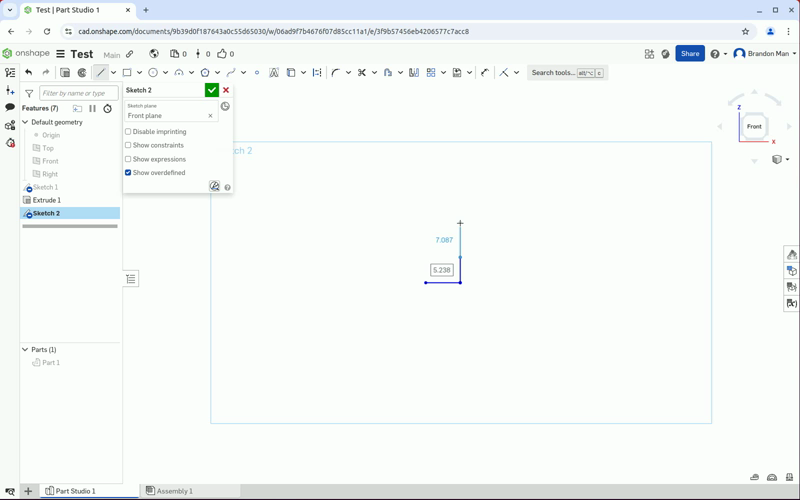
key_up(shift)
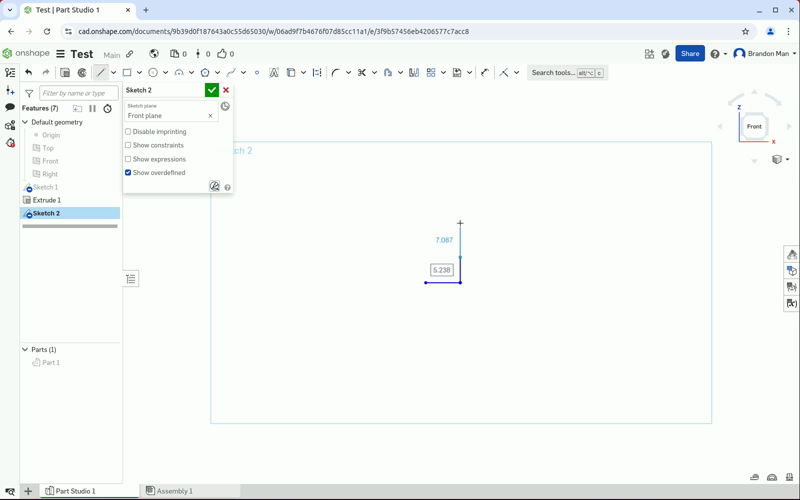
key_down(shift)
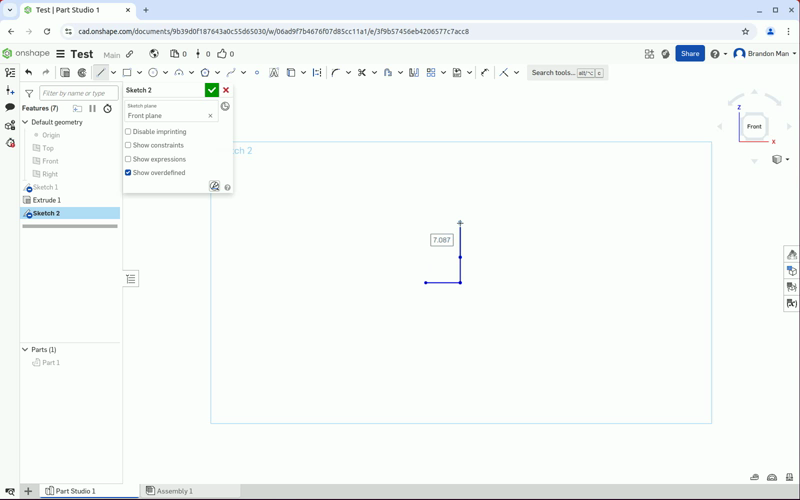
mouse_move(490, 222)
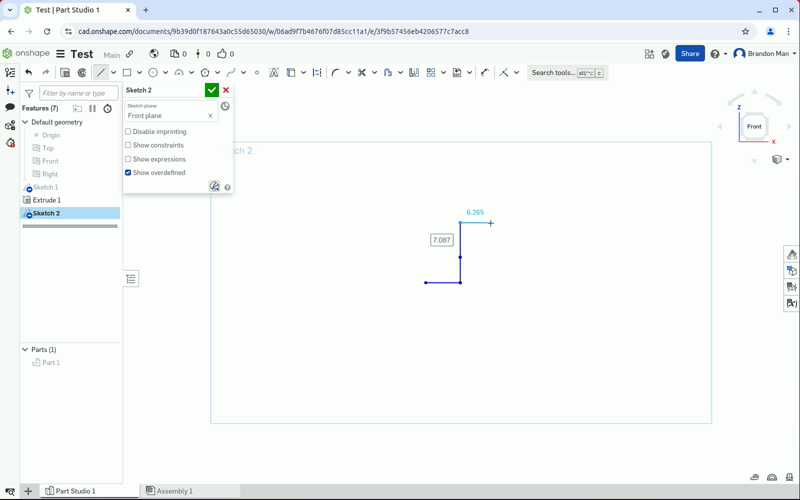
mouse_move(460, 195)
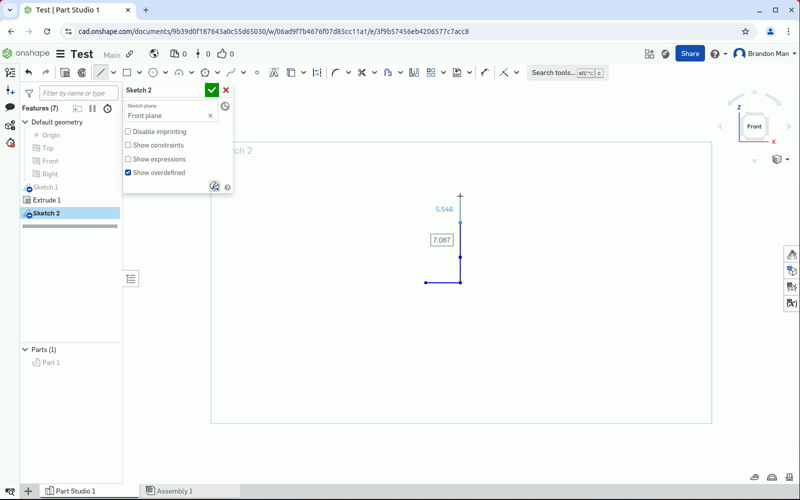
click(460, 195)
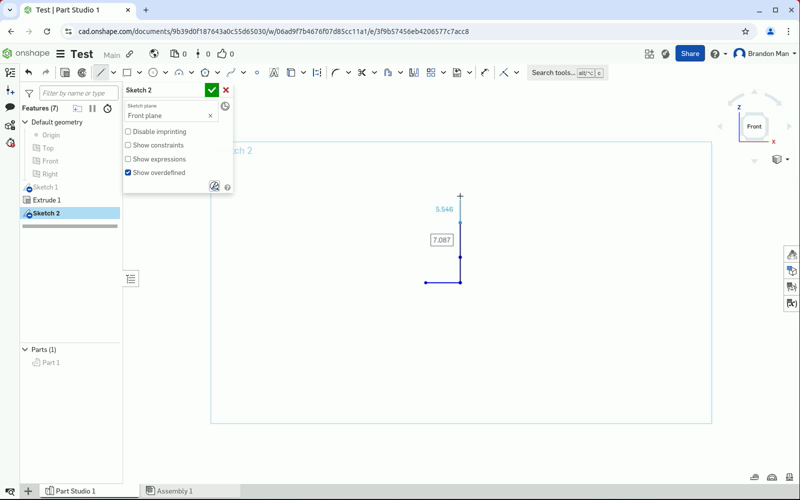
key_up(shift)
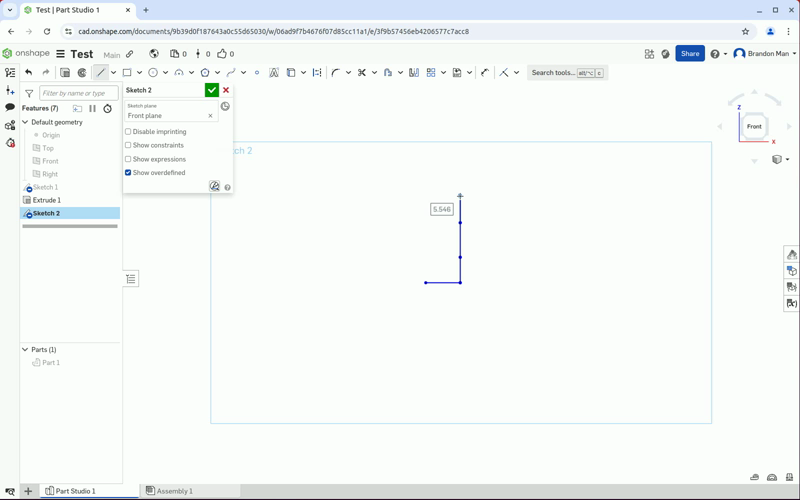
key_down(shift)
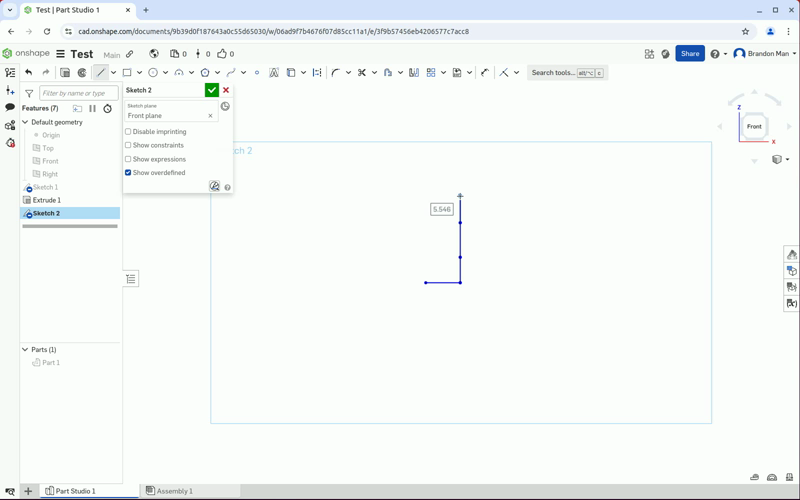
mouse_move(490, 195)
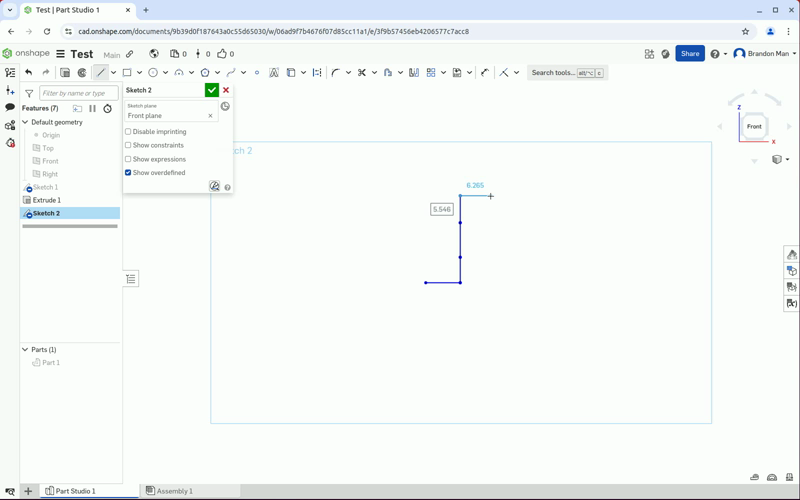
mouse_move(425, 195)
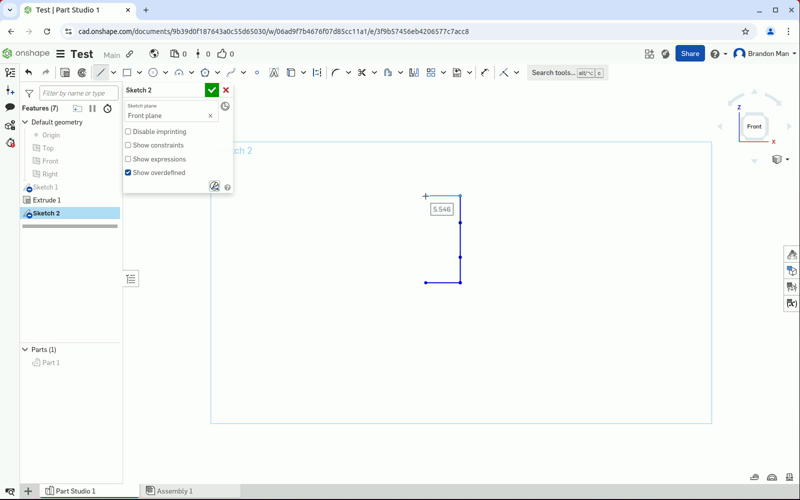
click(425, 195)
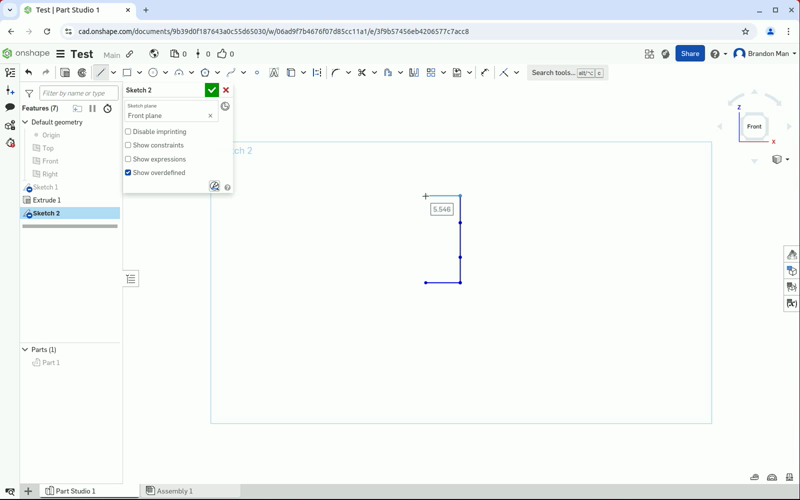
key_up(shift)
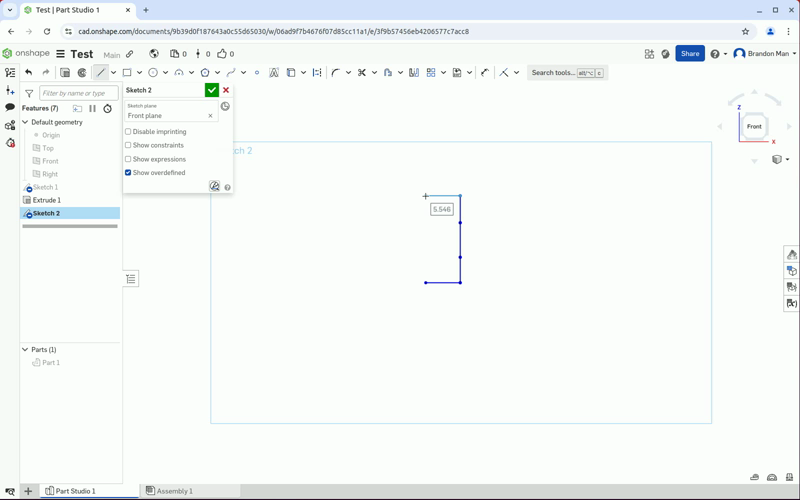
key_down(shift)
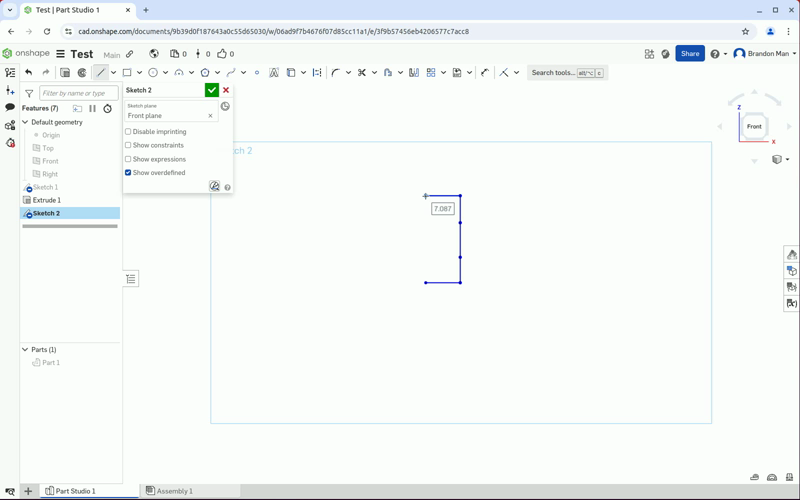
mouse_move(455, 195)
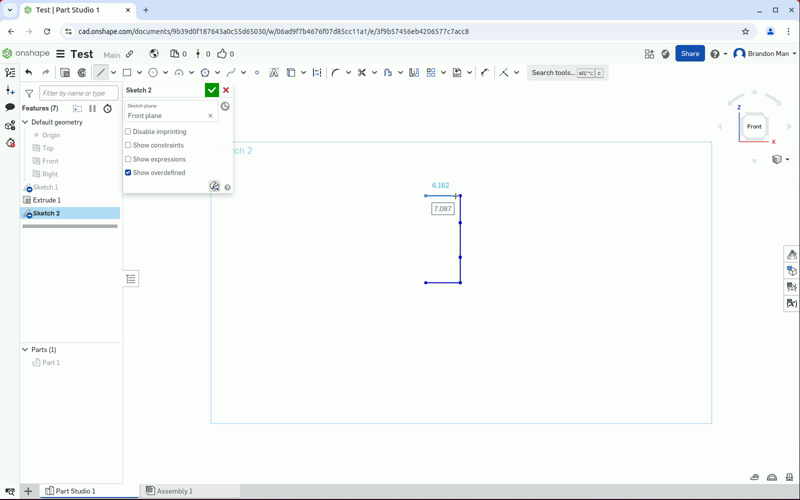
mouse_move(425, 222)
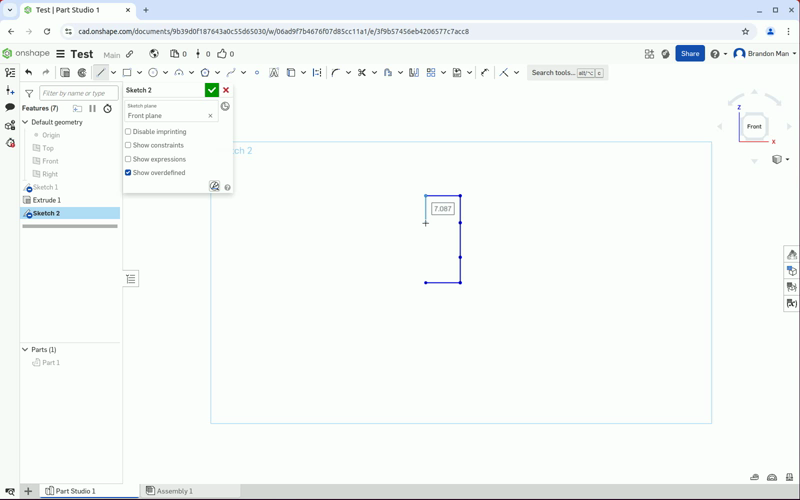
click(425, 222)
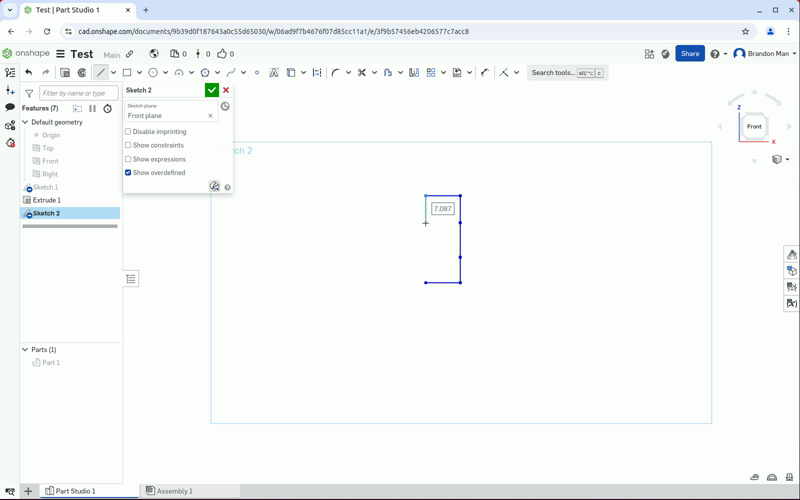
key_up(shift)
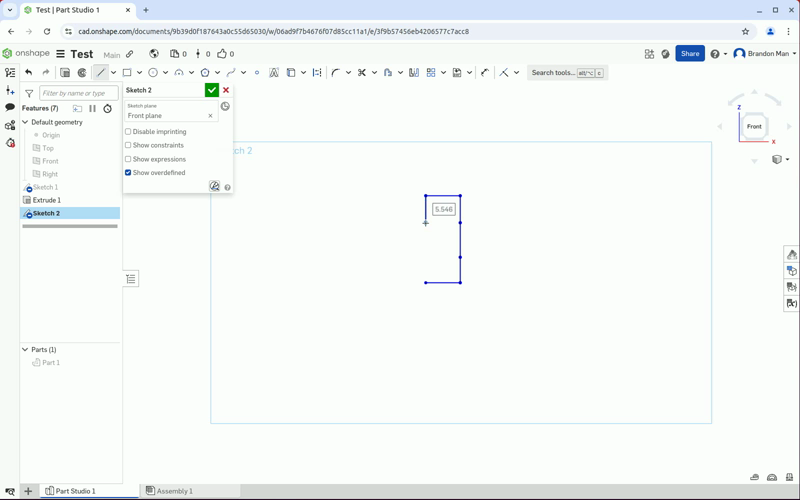
key_down(shift)
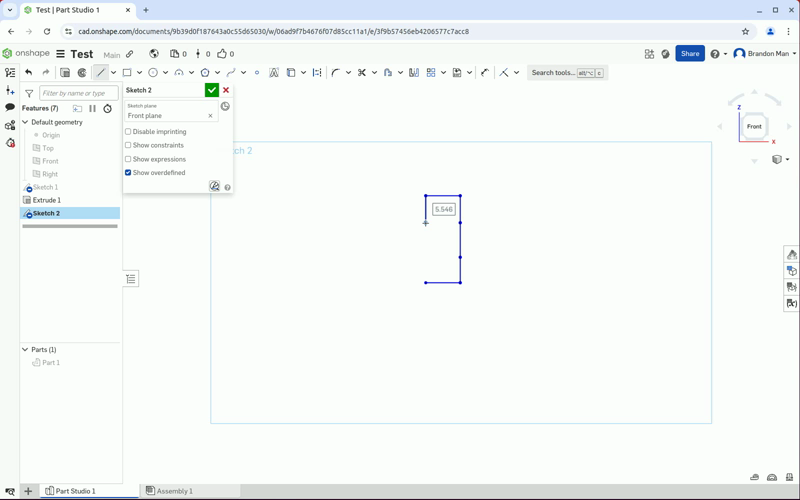
mouse_move(455, 222)
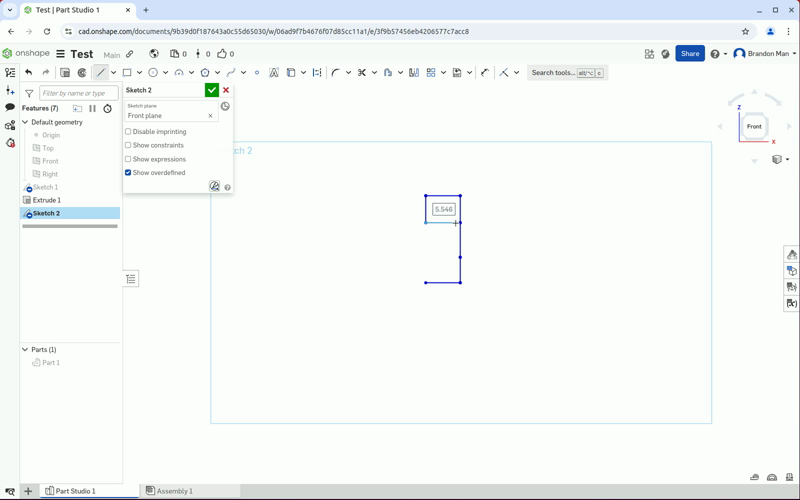
mouse_move(425, 257)
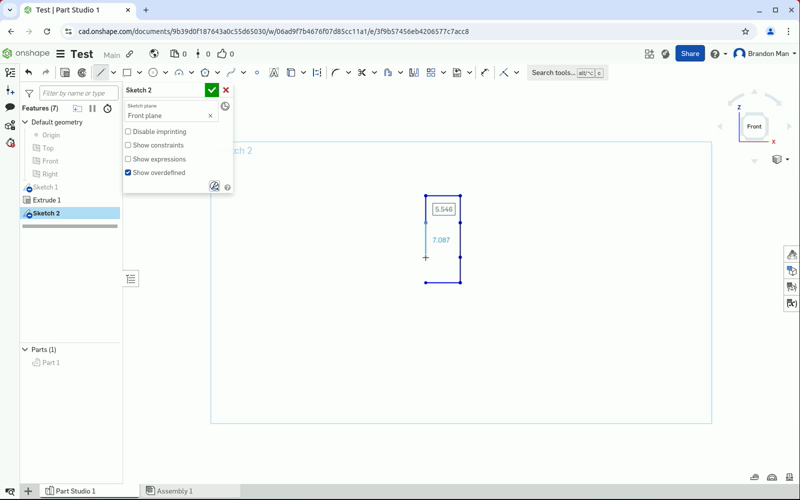
click(425, 257)
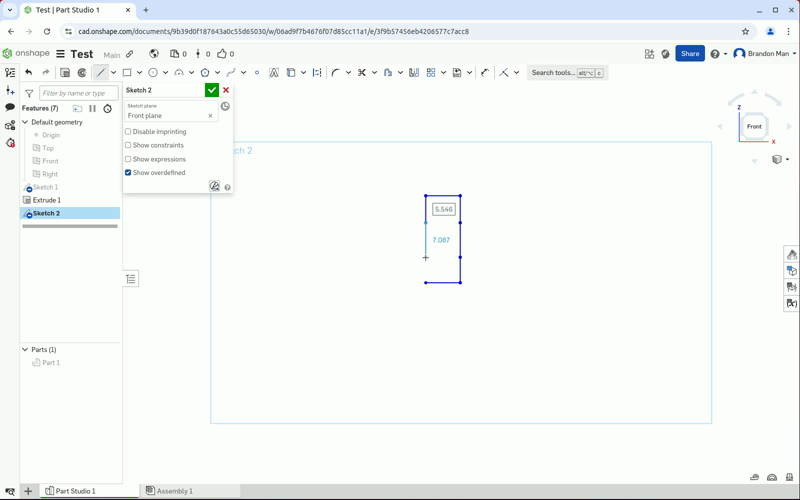
key_up(shift)
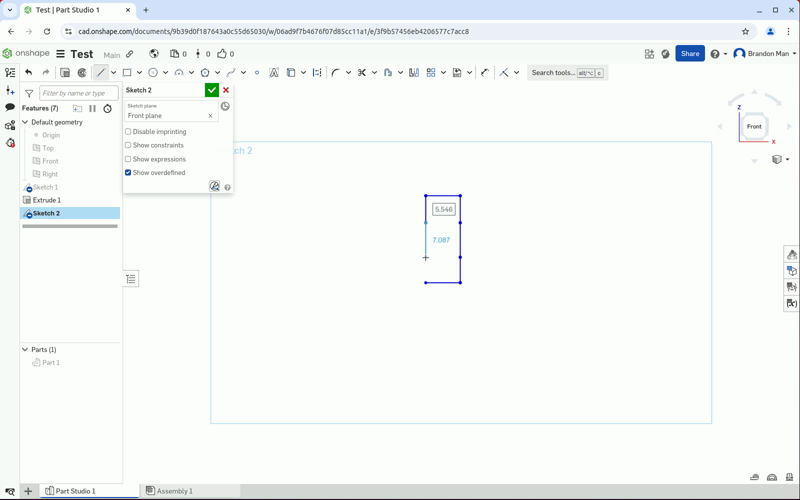
mouse_move(455, 257)
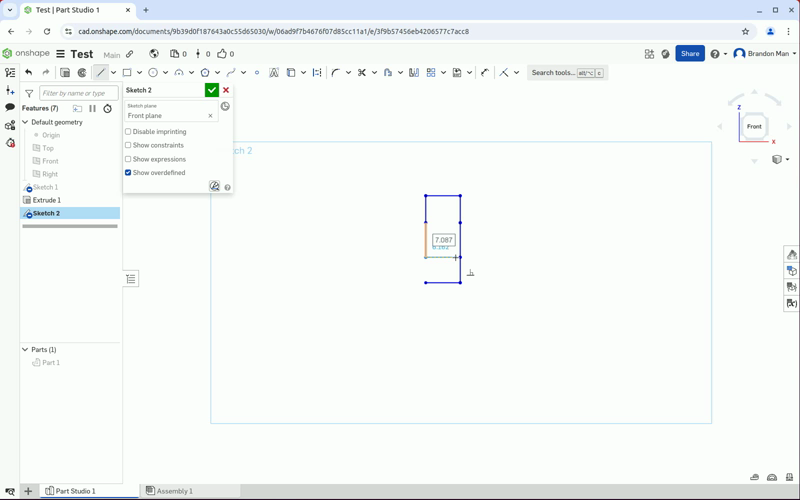
key_down(shift)
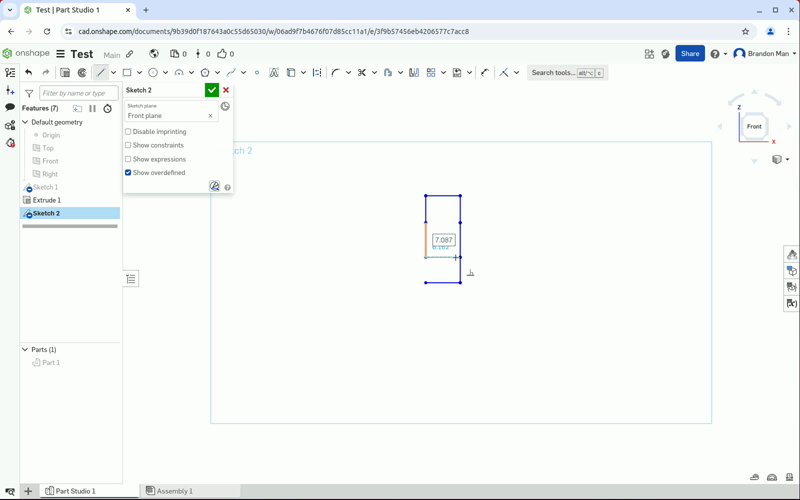
mouse_move(425, 282)
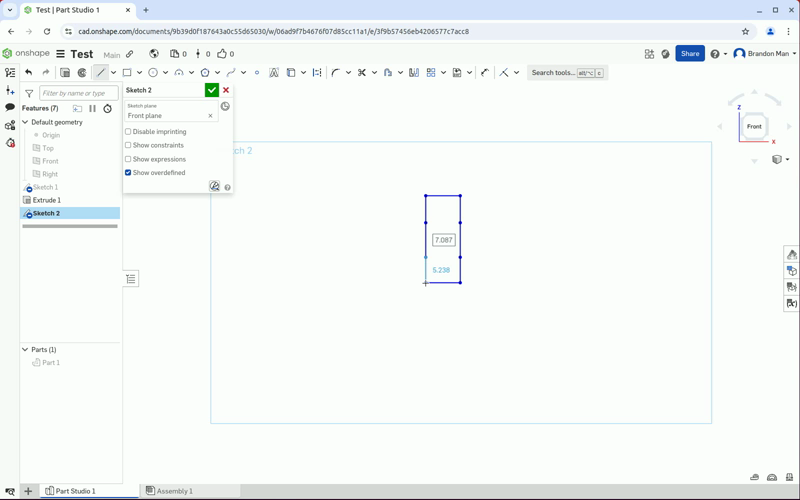
key_up(shift)
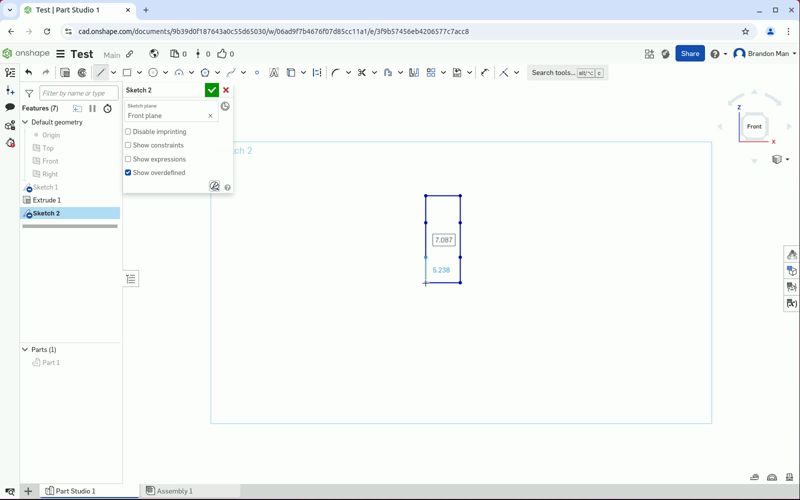
click(425, 282)
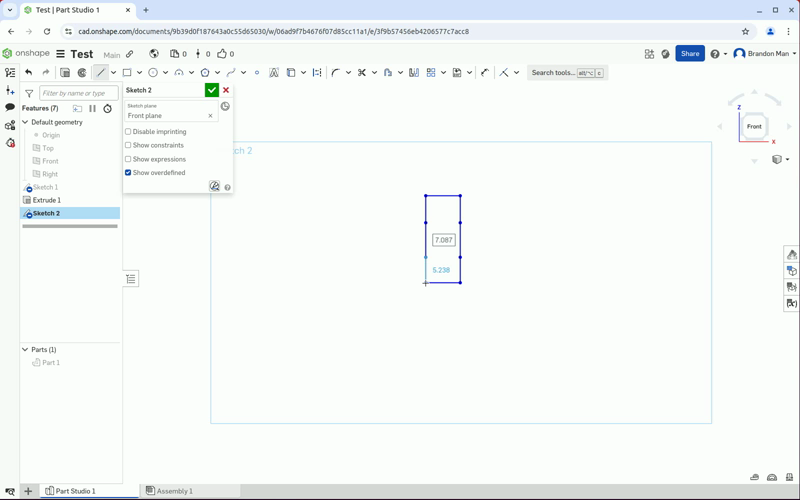
key(esc)
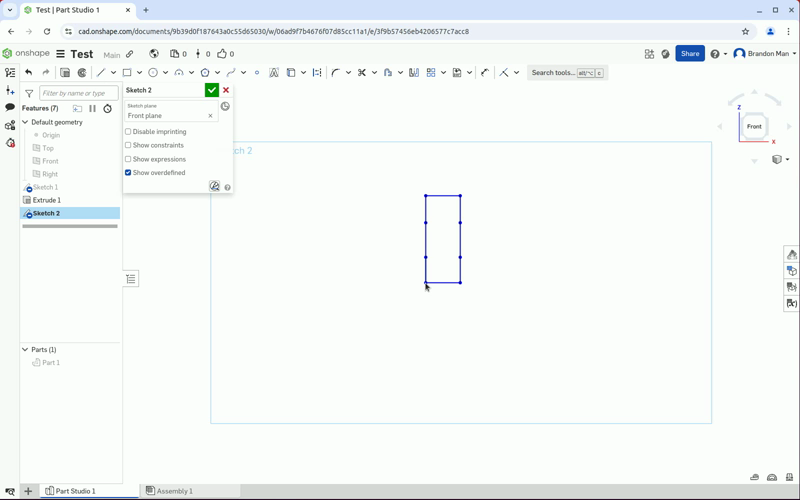
mouse_move(431, 221)
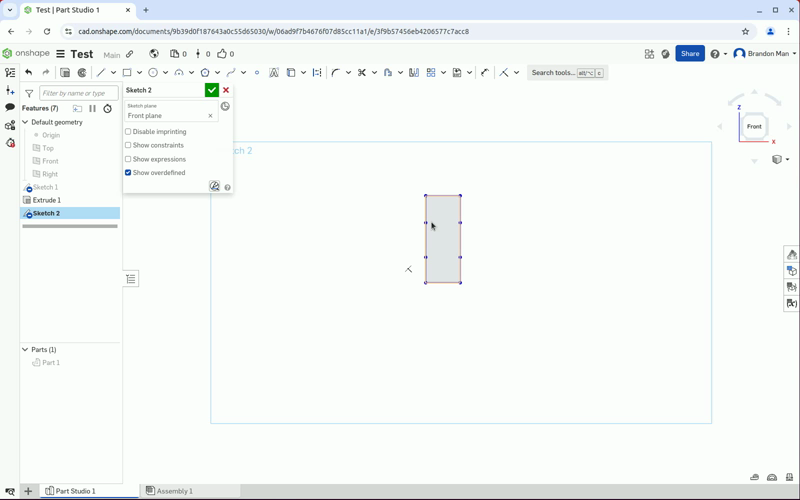
click(431, 221)
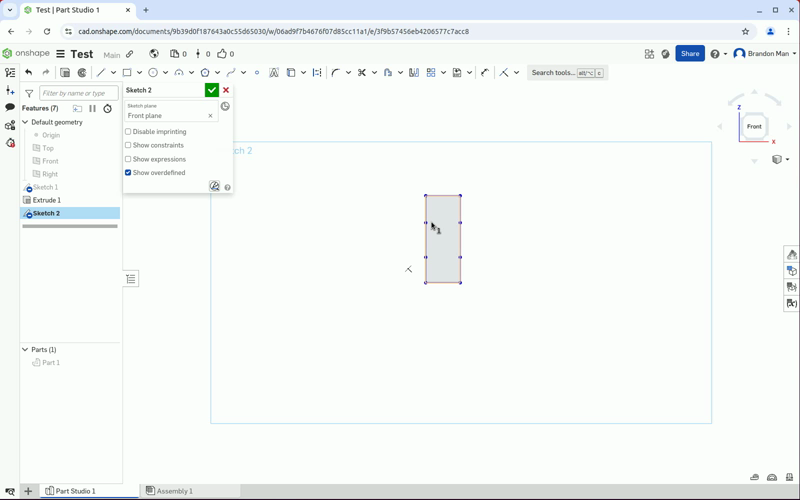
mouse_move(73, 352)
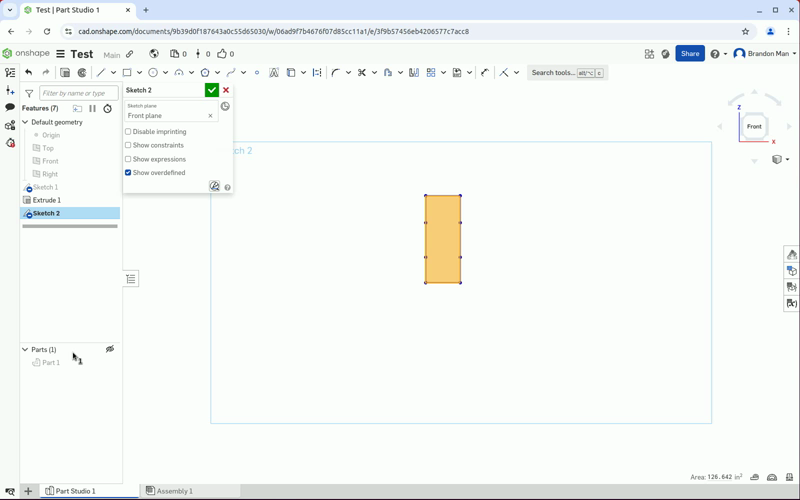
key(shift+y)
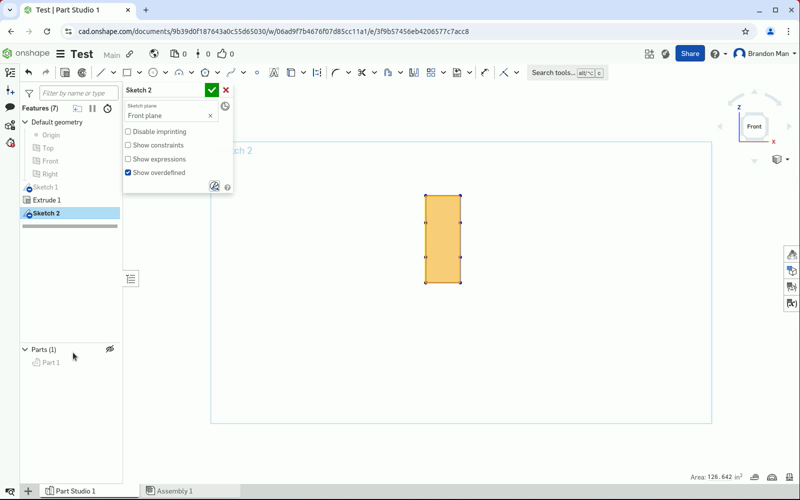
key(shift+e)
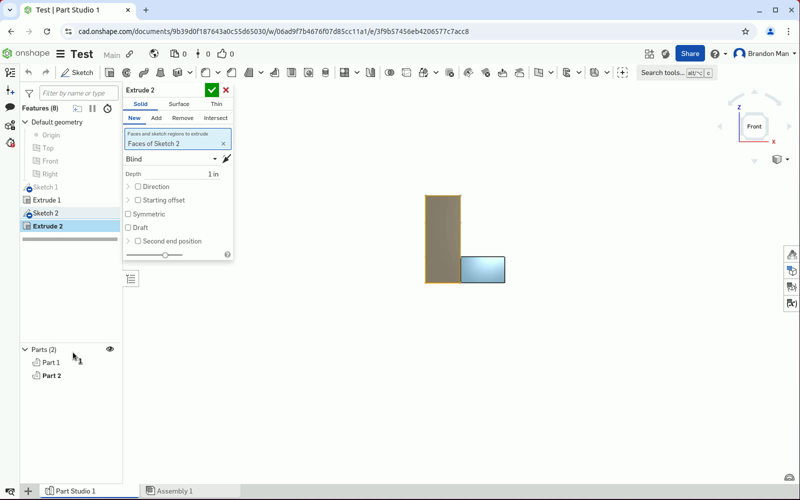
mouse_move(143, 106)
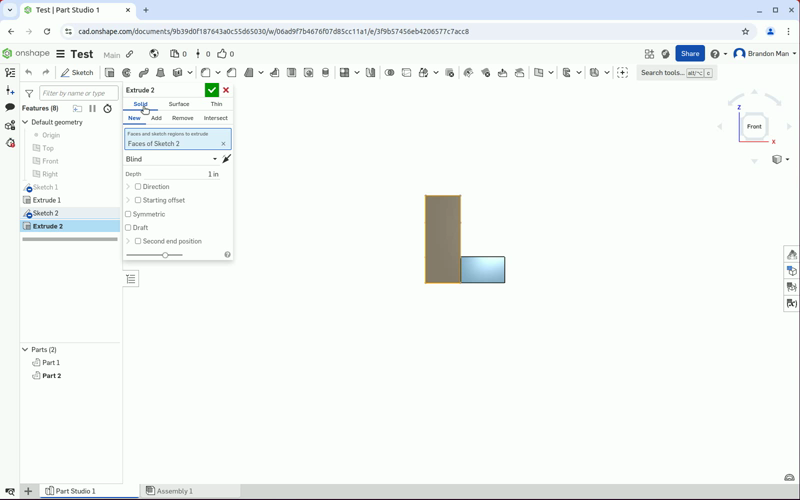
click(143, 106)
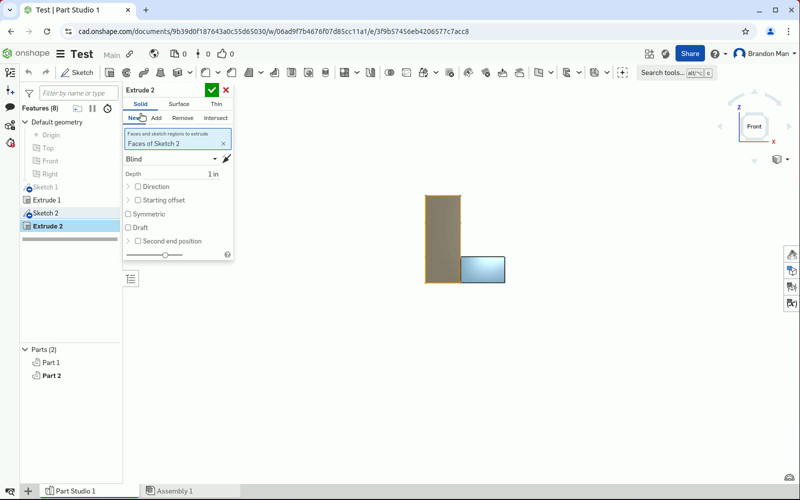
mouse_move(137, 120)
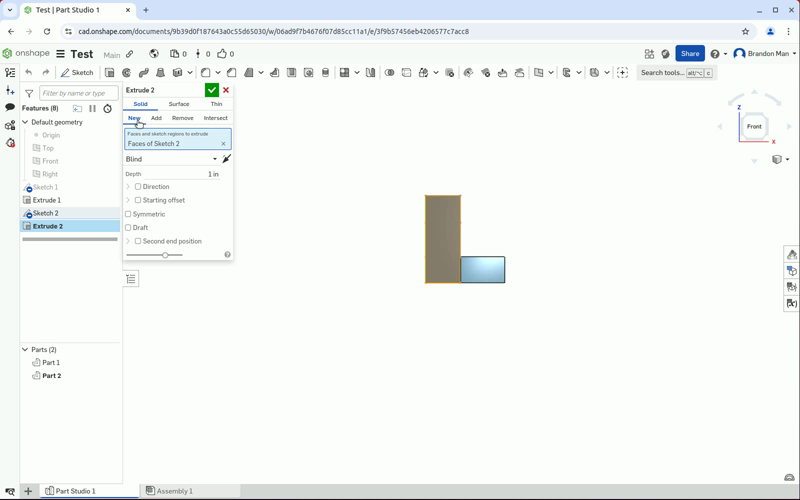
click(137, 120)
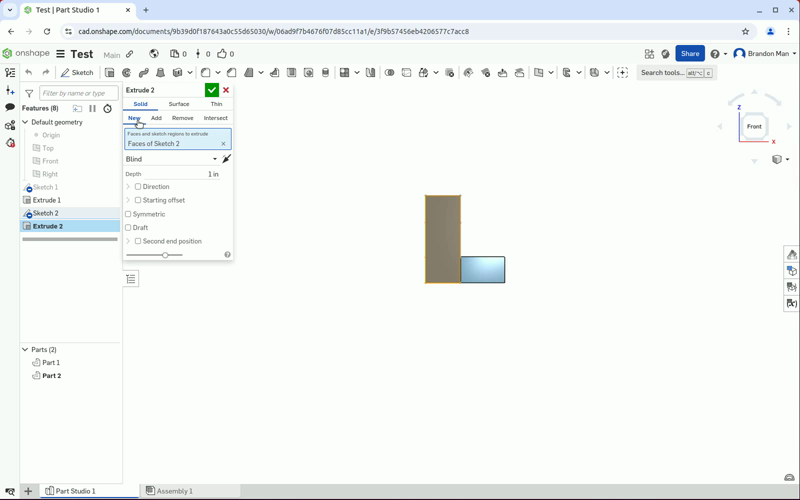
key(tab, 4)
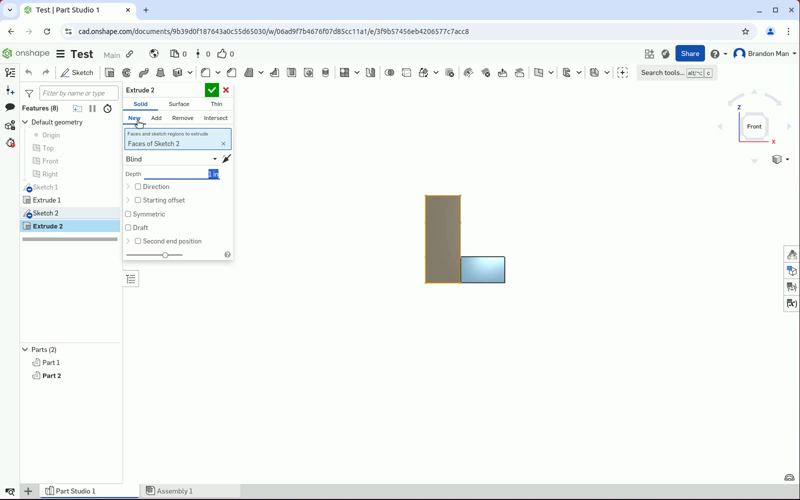
text(14.202)
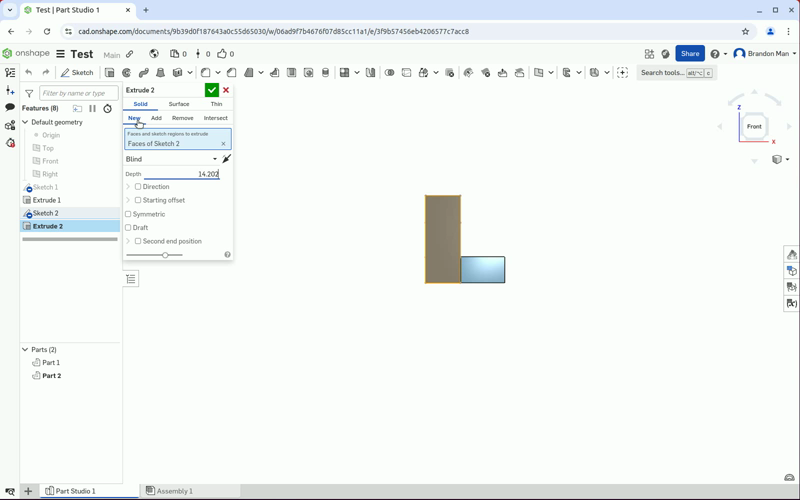
key(enter)
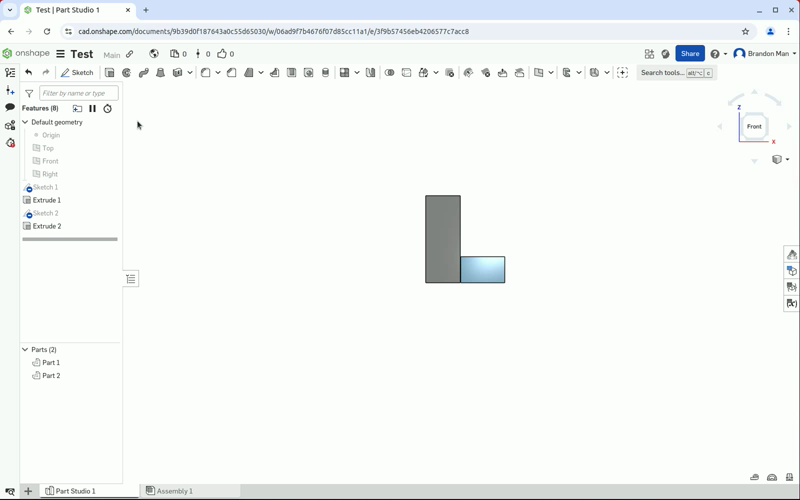
key(shift+h)
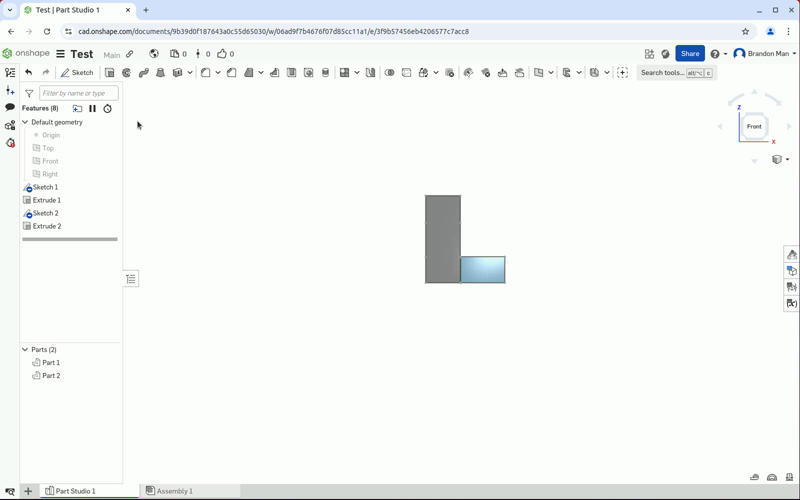
key(shift+h)
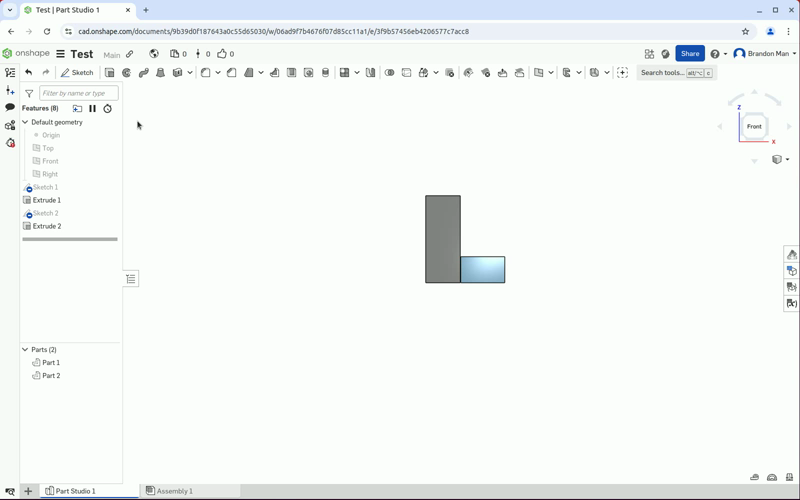
mouse_move(73, 189)
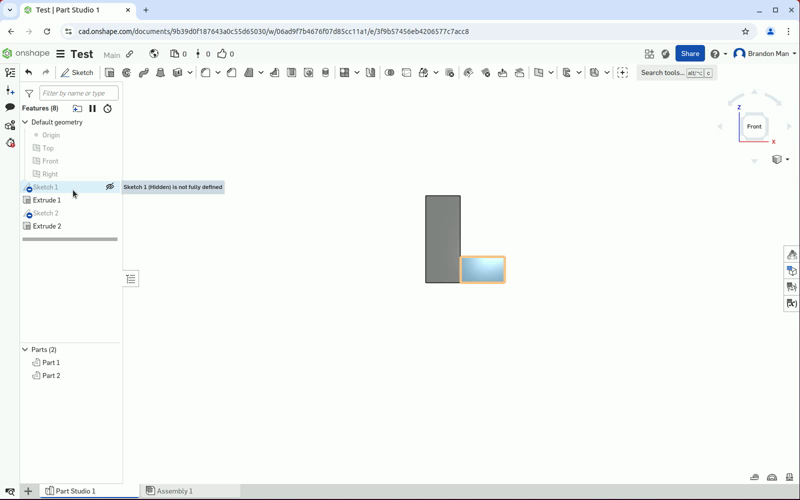
click(73, 189)
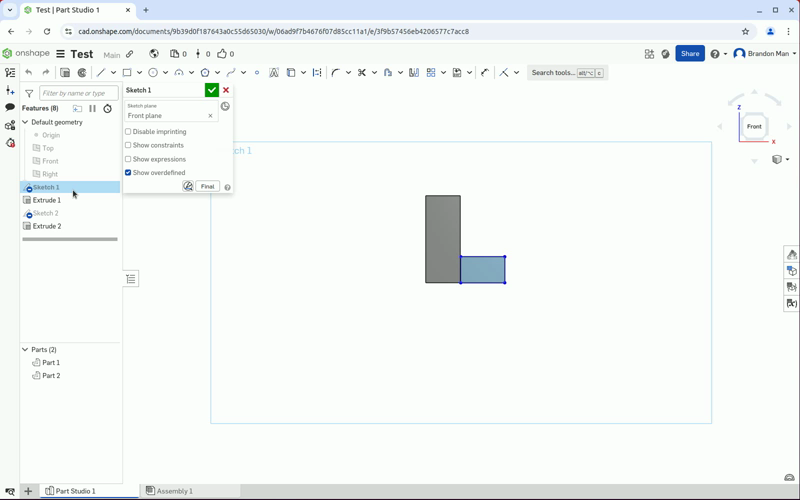
mouse_move(229, 92)
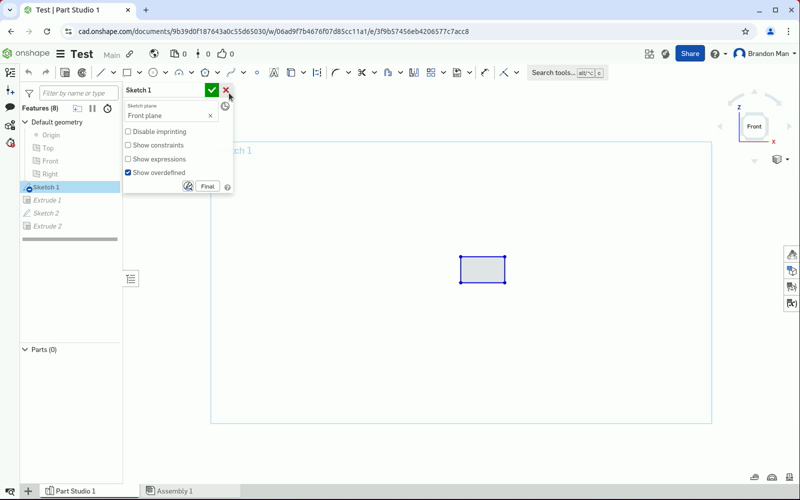
click(229, 92)
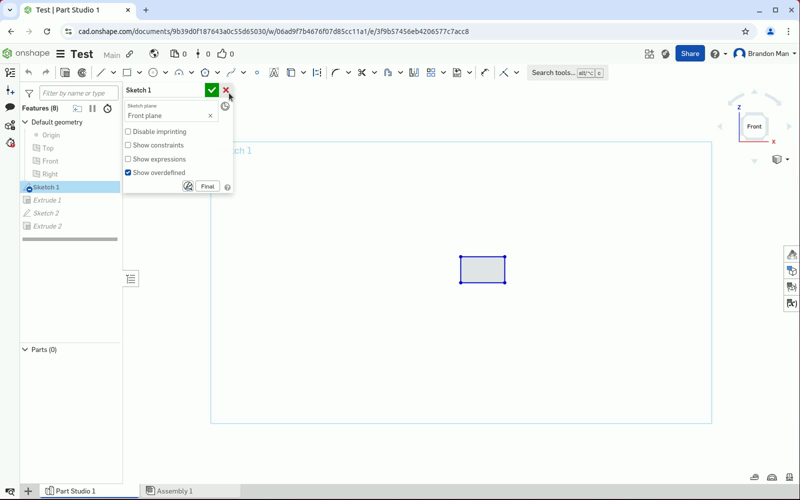
key(shift+s)
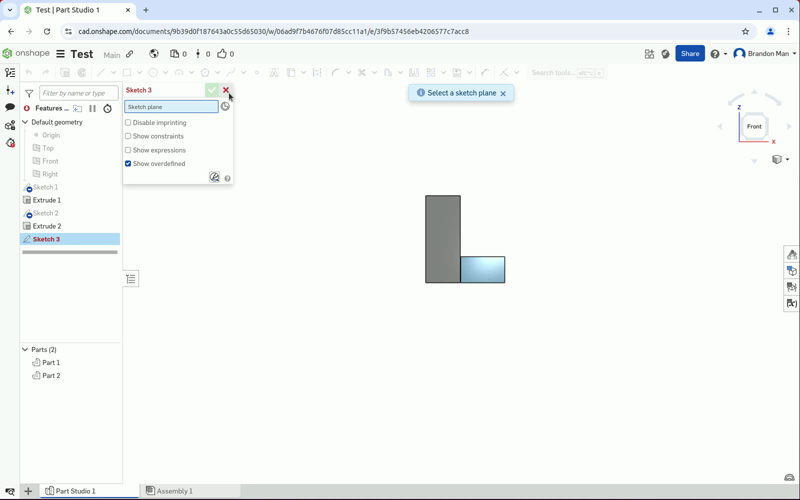
mouse_move(73, 163)
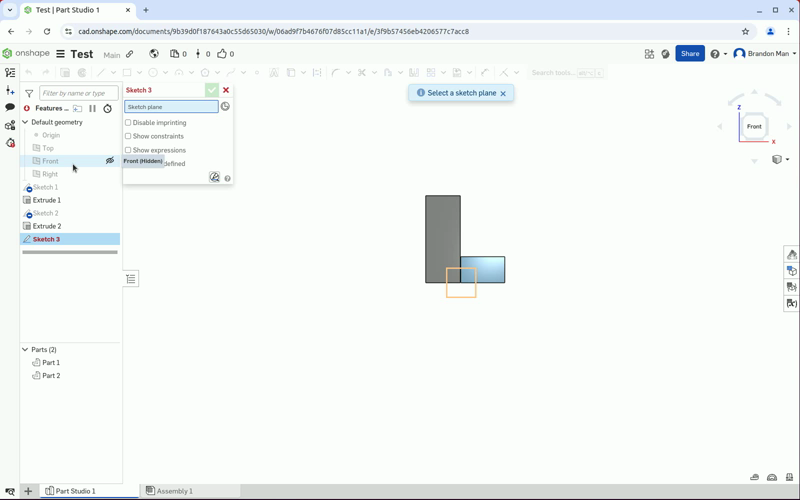
click(73, 163)
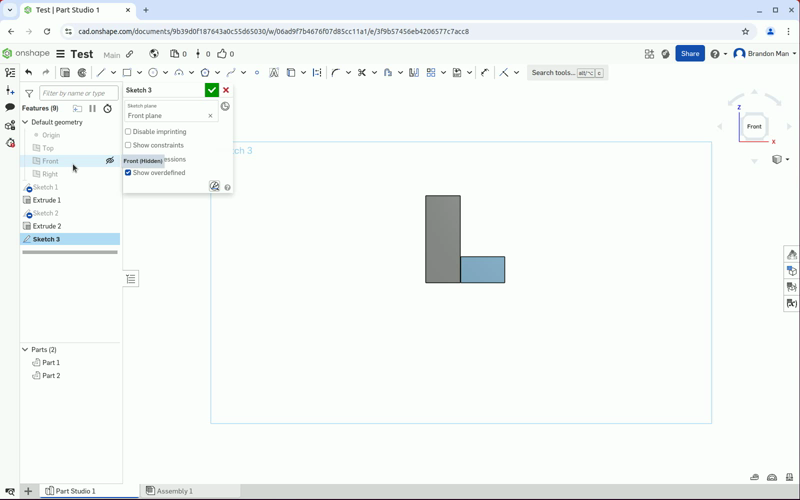
mouse_move(73, 352)
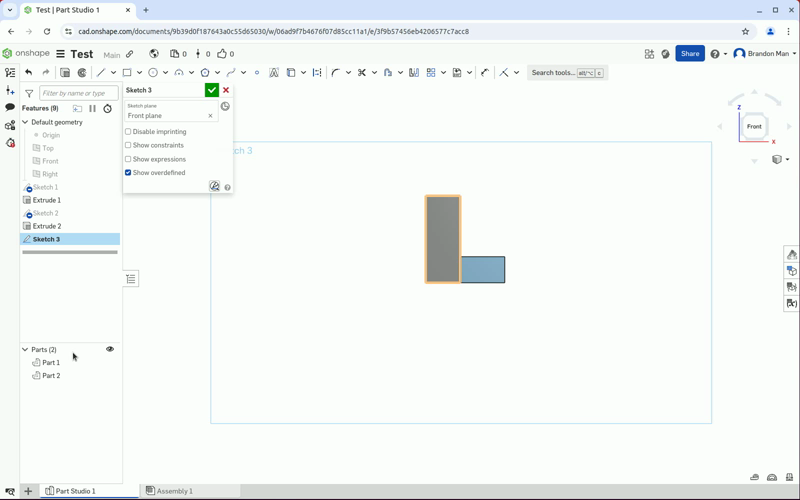
key(y)
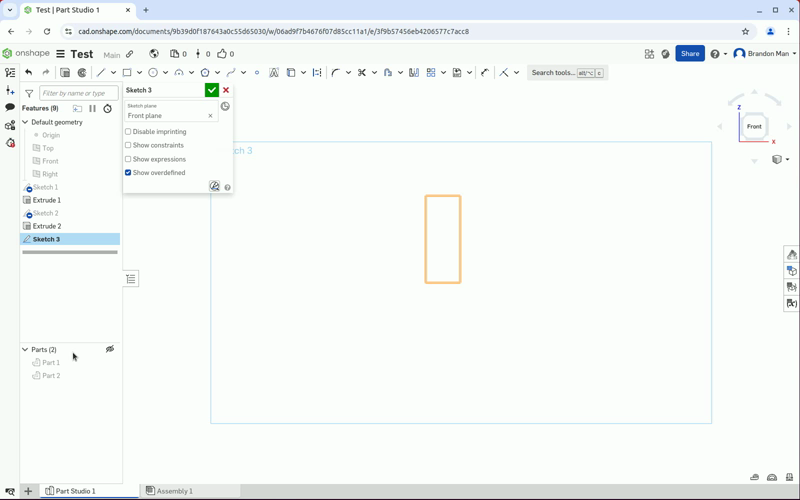
key(l)
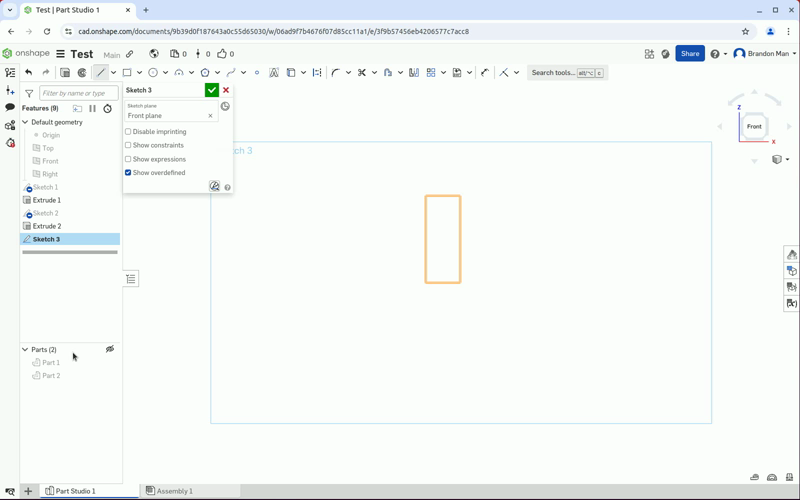
key_down(shift)
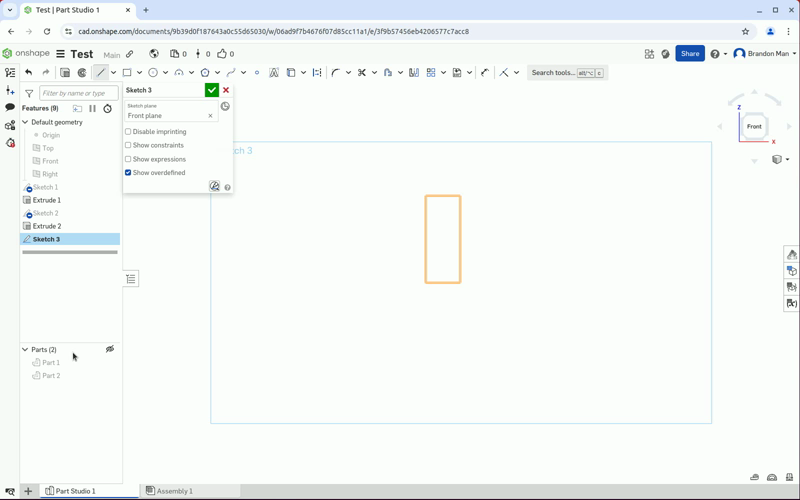
mouse_move(460, 222)
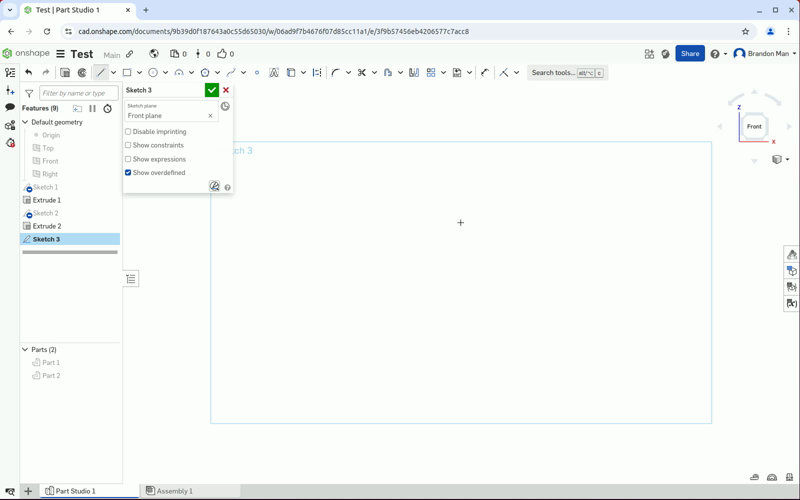
click(460, 222)
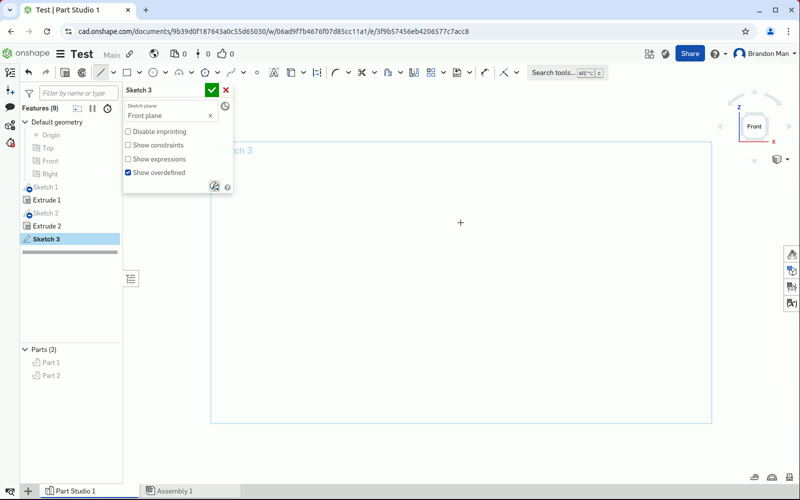
key_up(shift)
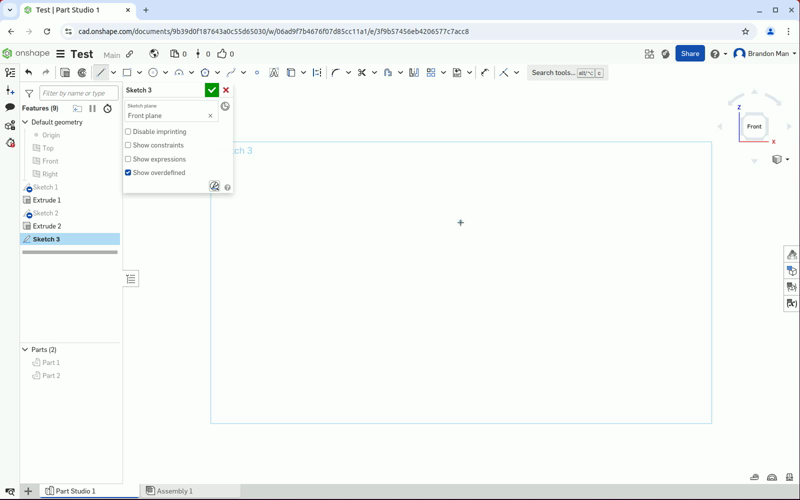
key_down(shift)
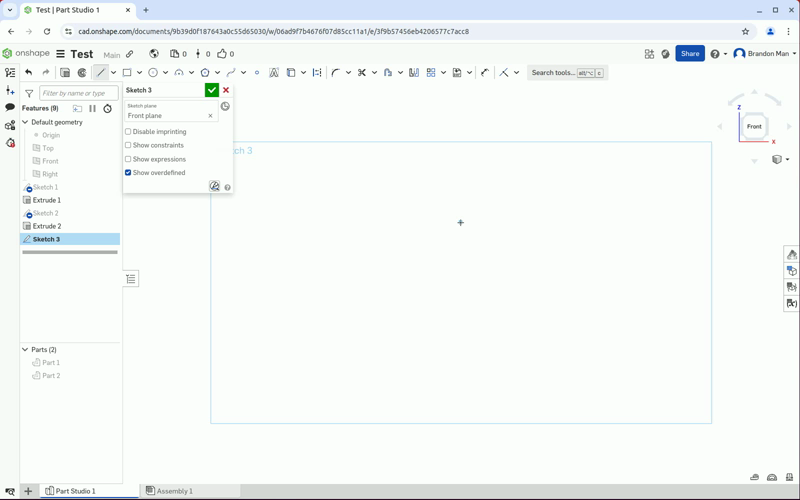
mouse_move(490, 222)
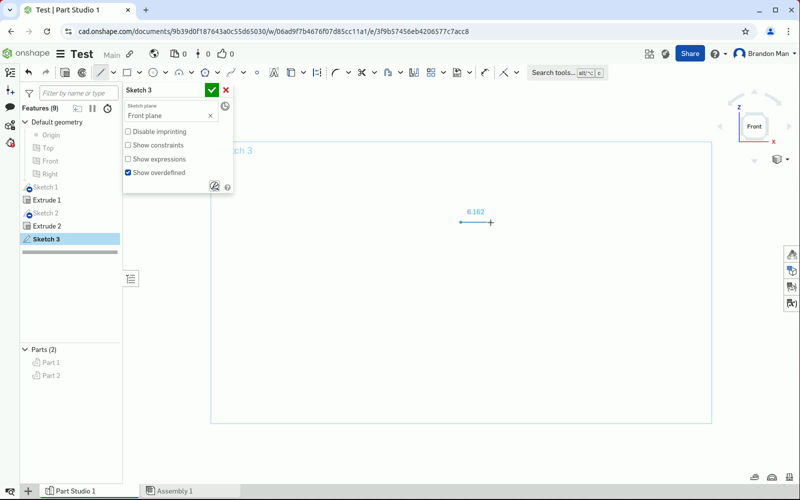
mouse_move(504, 222)
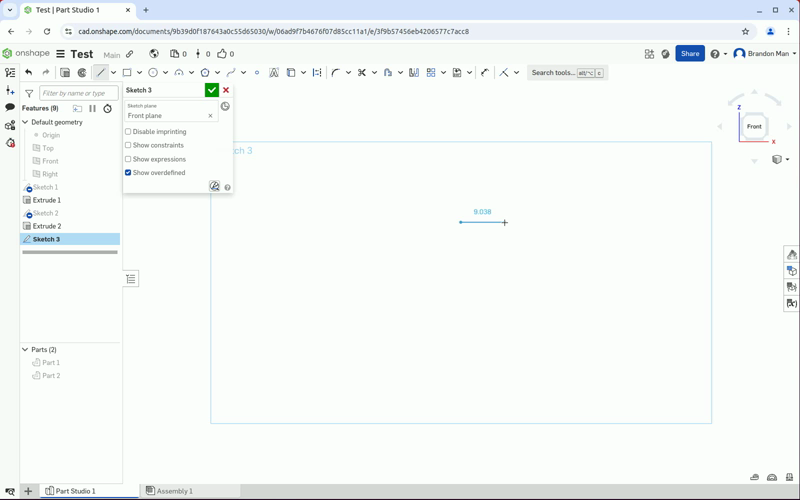
click(504, 222)
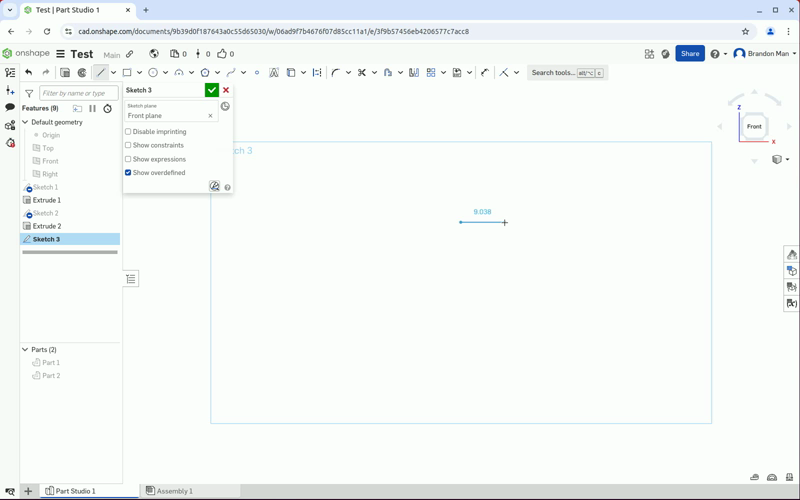
key_up(shift)
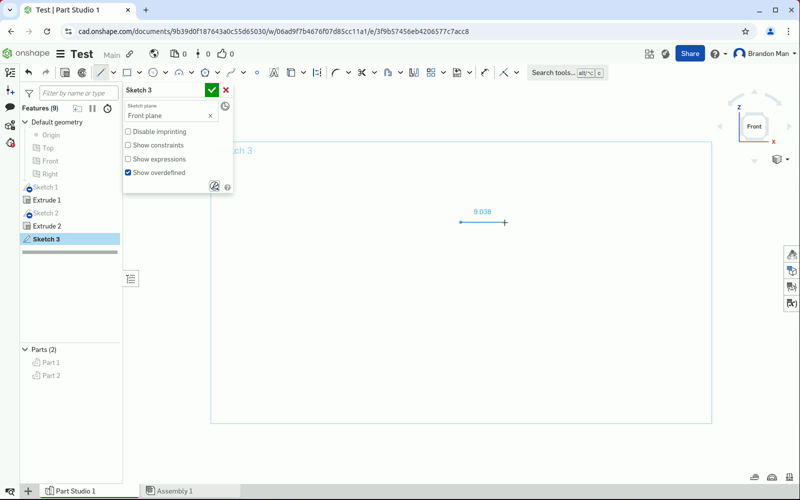
key_down(shift)
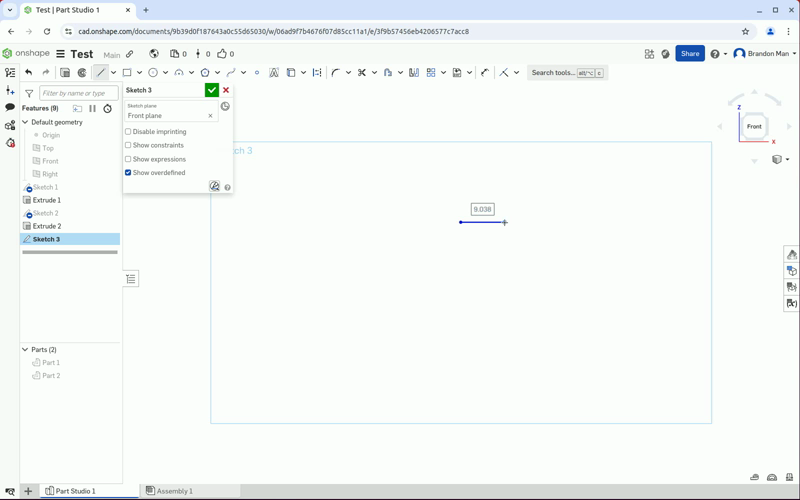
mouse_move(534, 222)
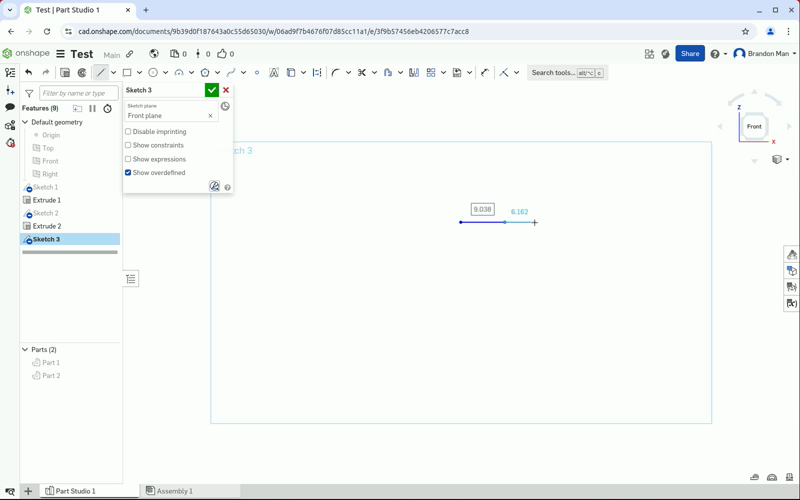
mouse_move(504, 195)
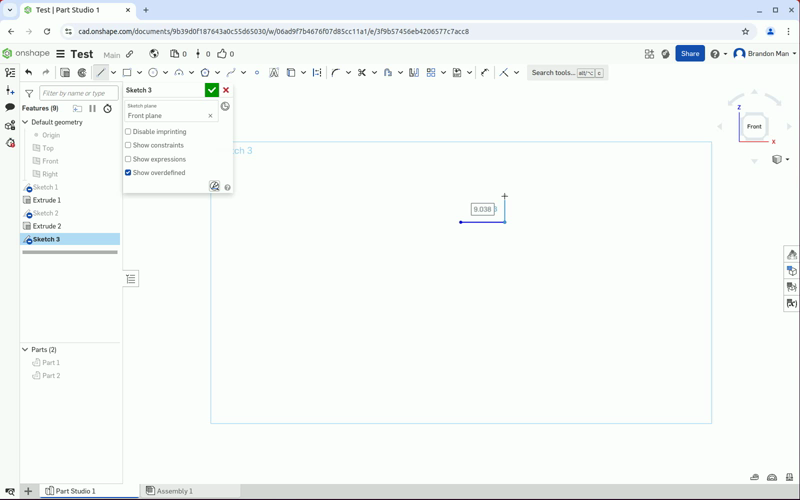
click(504, 195)
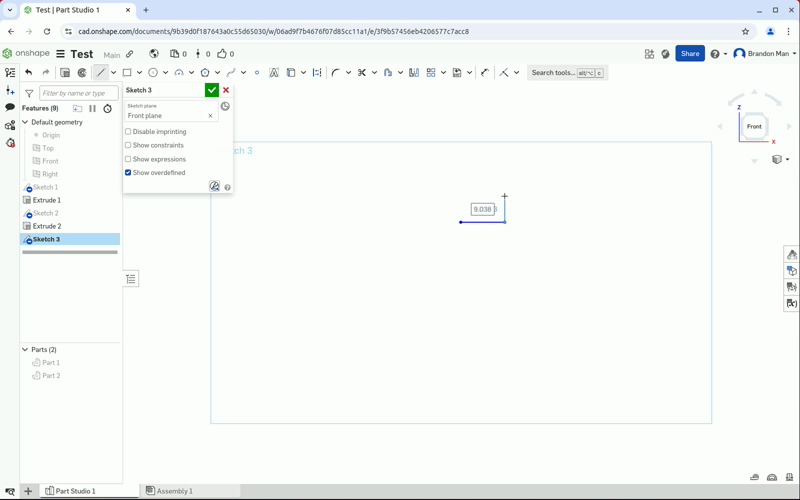
key_up(shift)
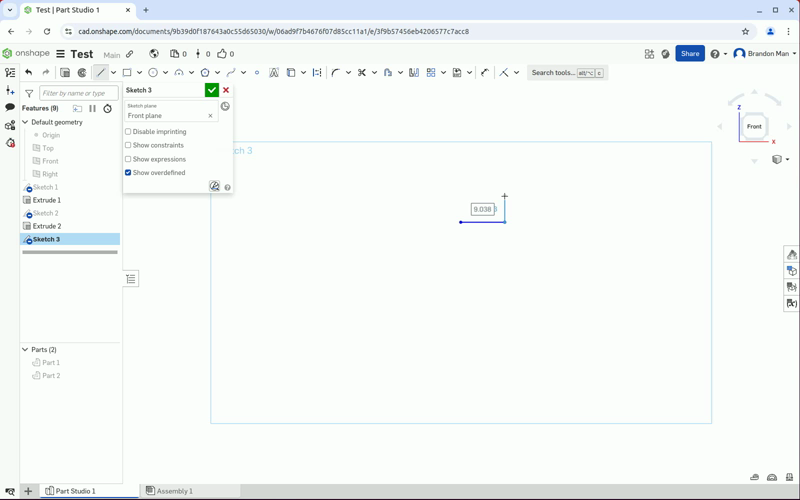
key_down(shift)
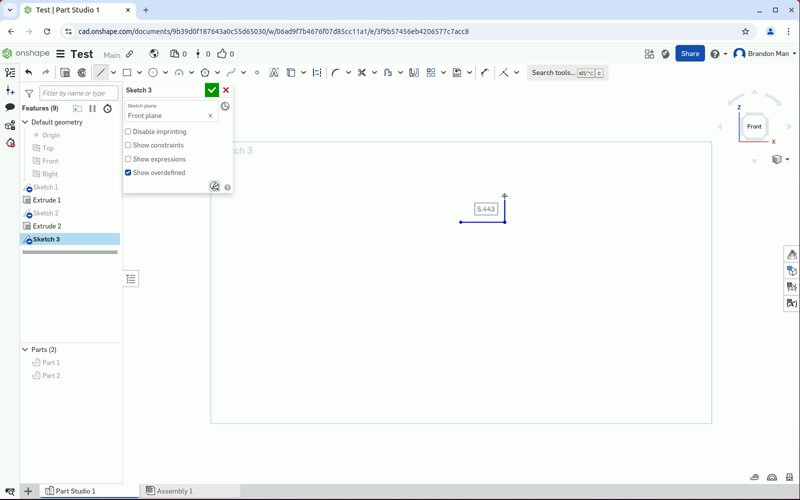
mouse_move(534, 195)
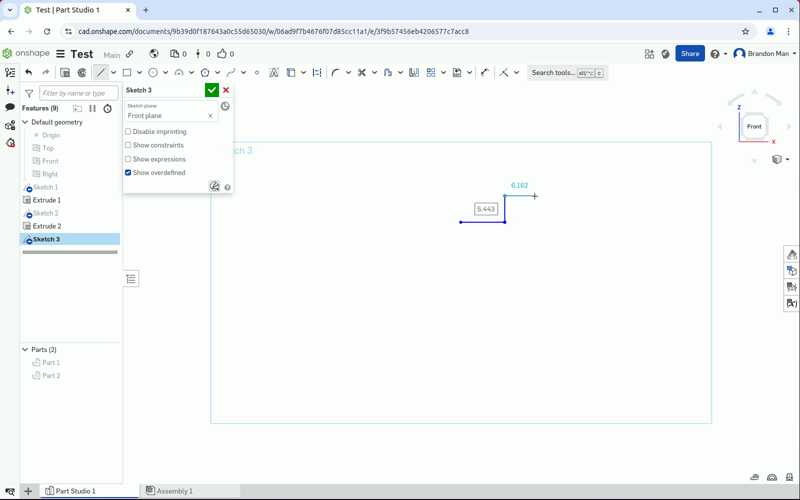
mouse_move(460, 195)
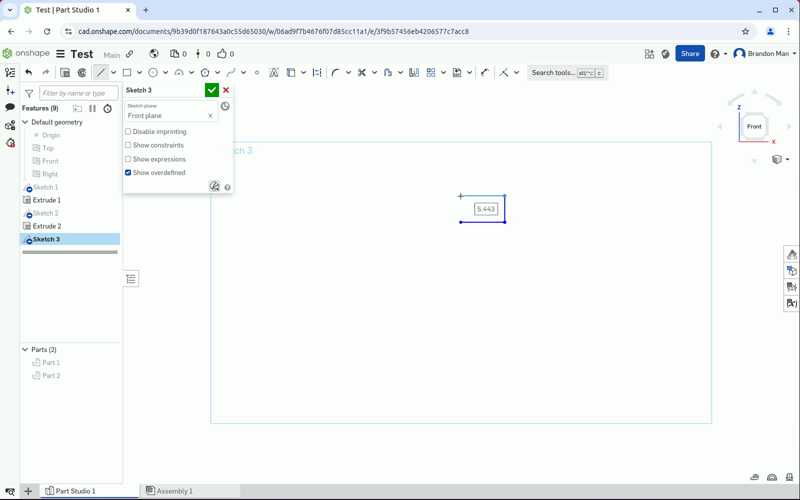
click(460, 195)
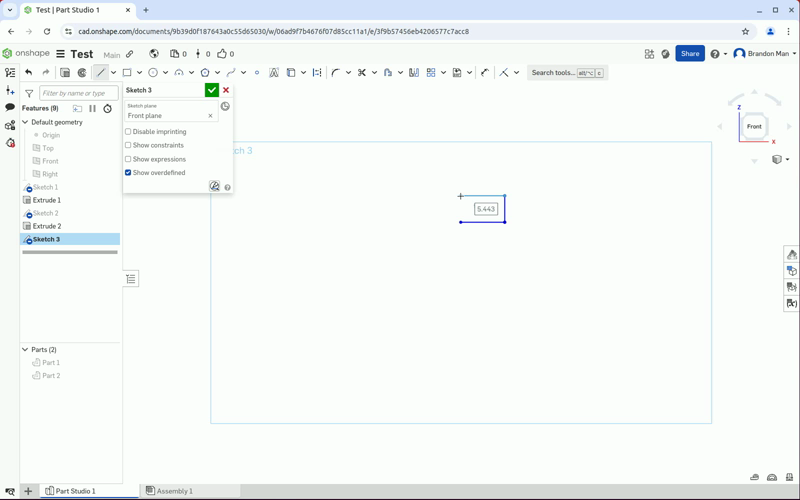
key_up(shift)
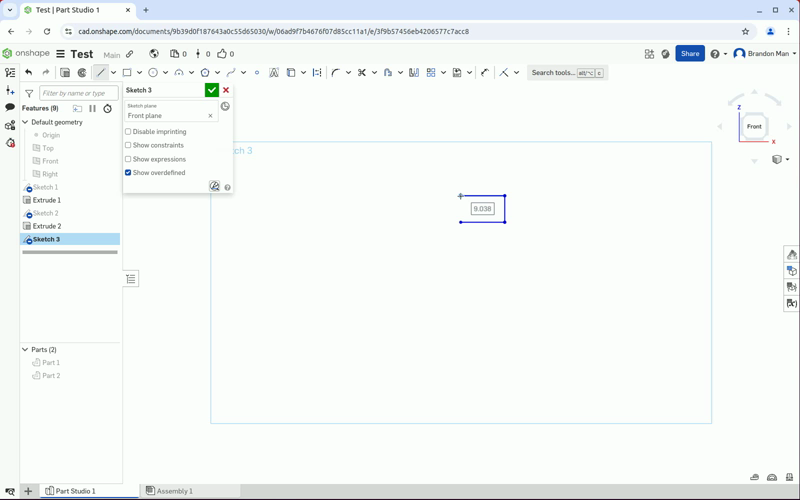
mouse_move(490, 195)
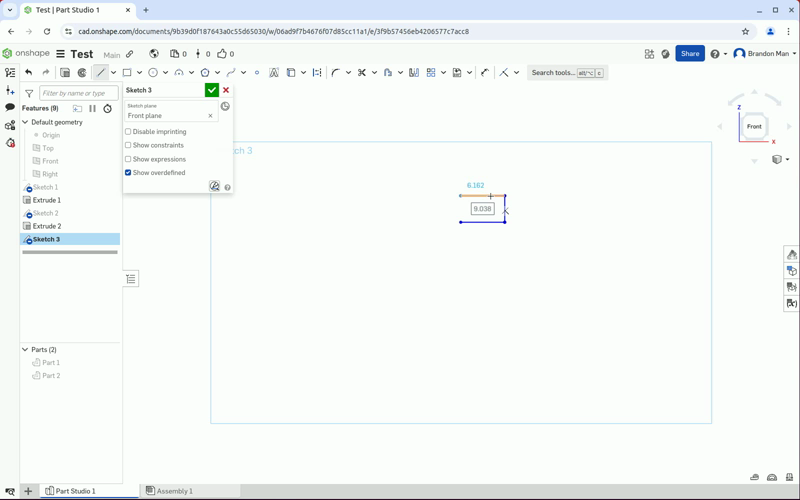
key_down(shift)
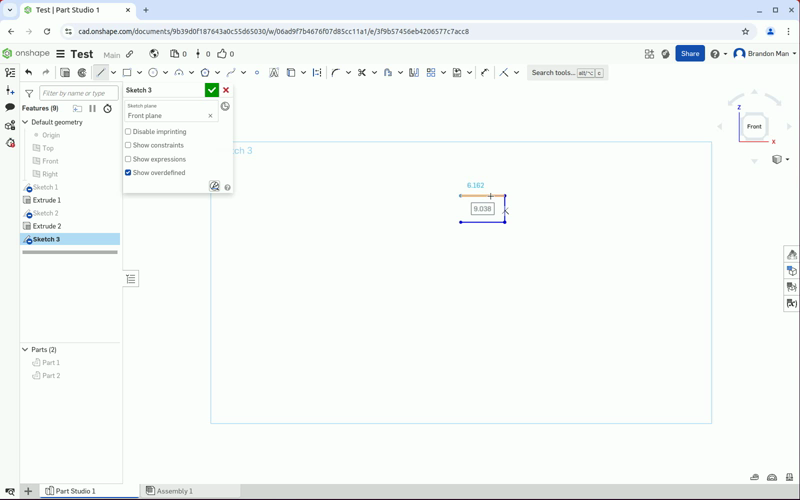
mouse_move(460, 222)
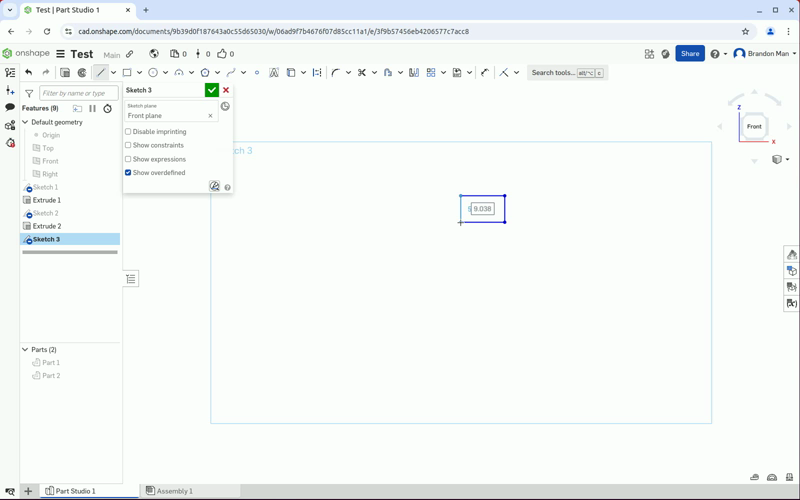
key_up(shift)
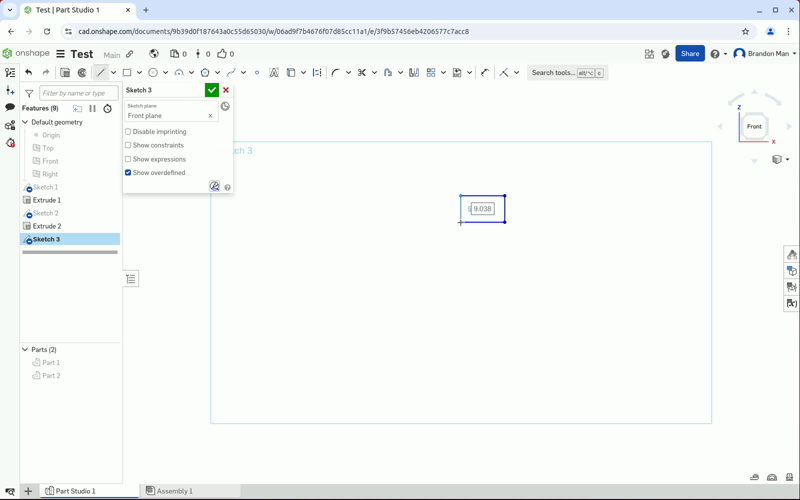
click(460, 222)
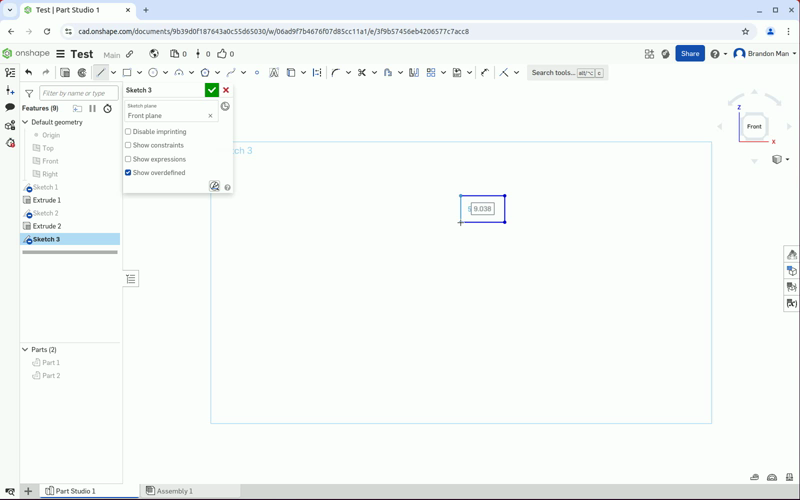
key(esc)
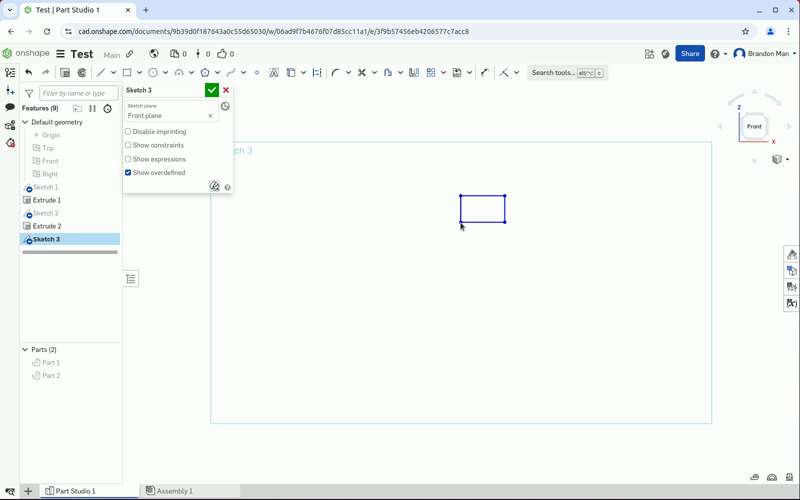
mouse_move(496, 212)
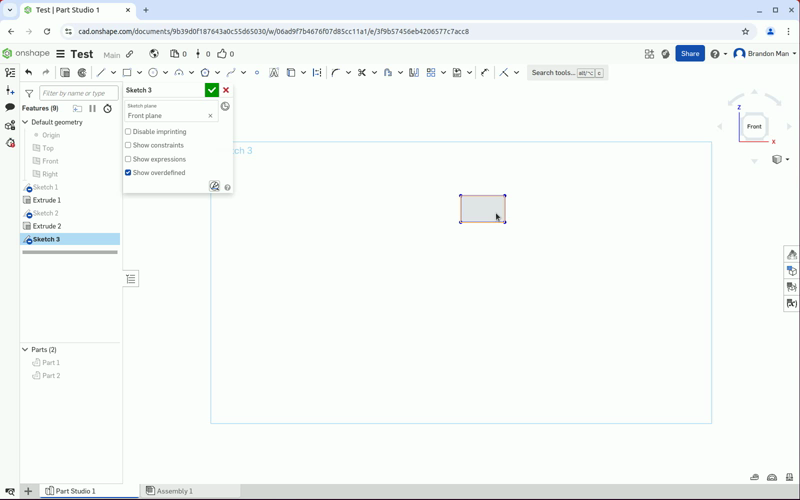
scroll(6)
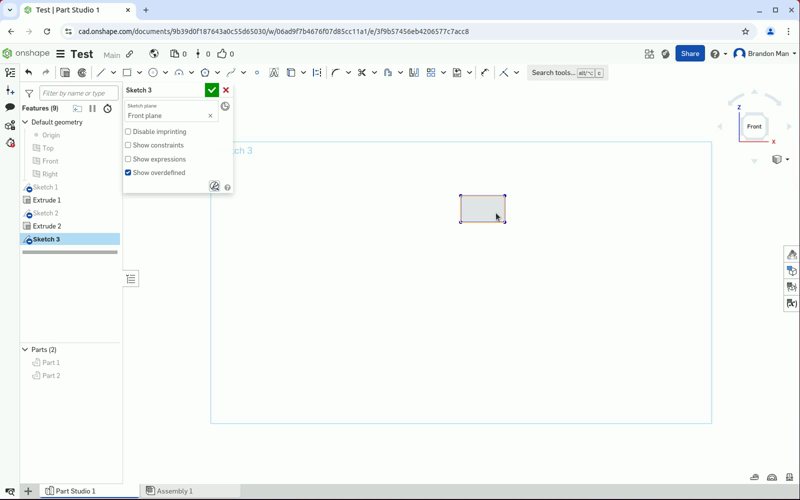
scroll(6)
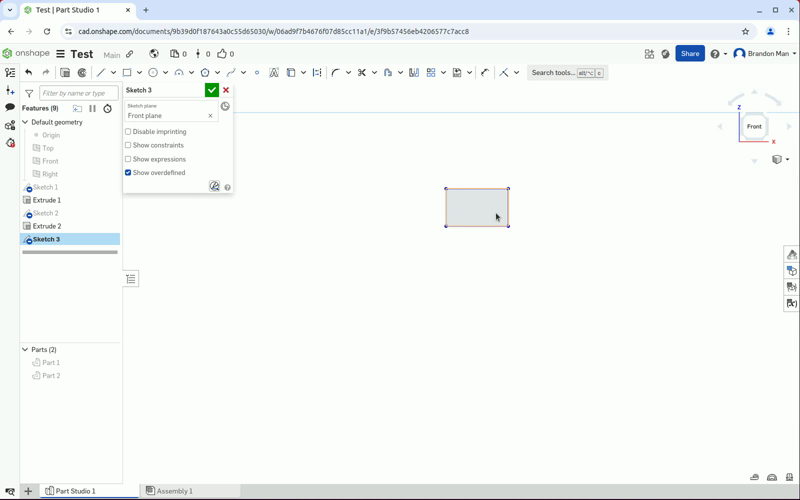
scroll(6)
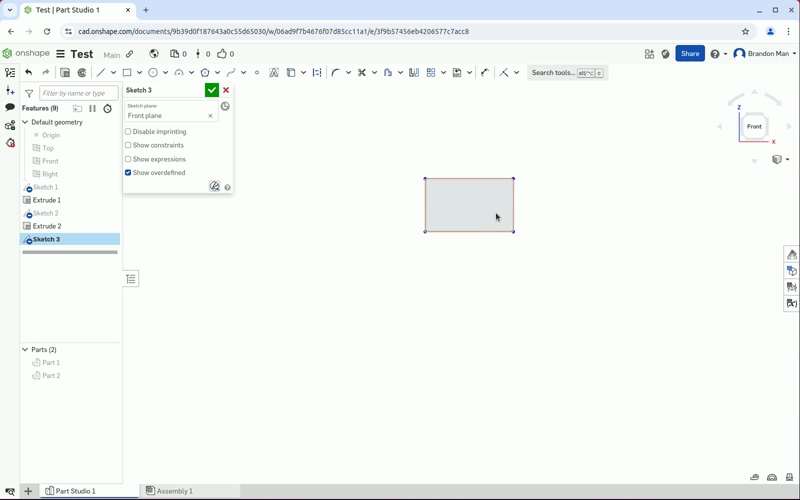
scroll(6)
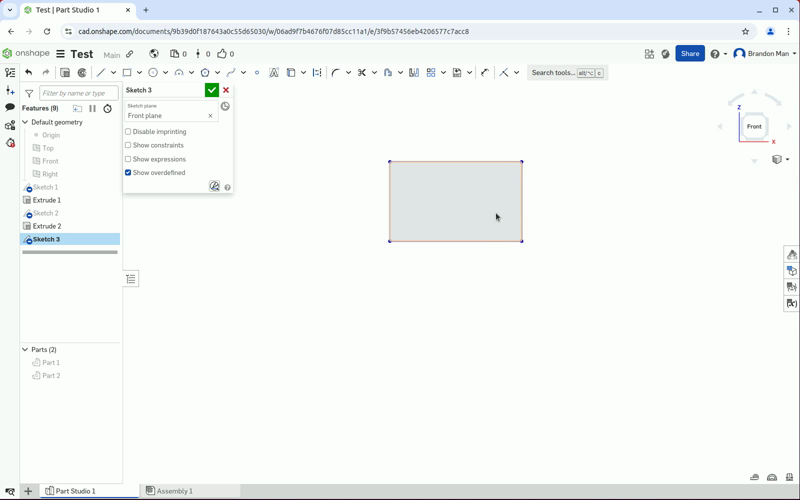
scroll(6)
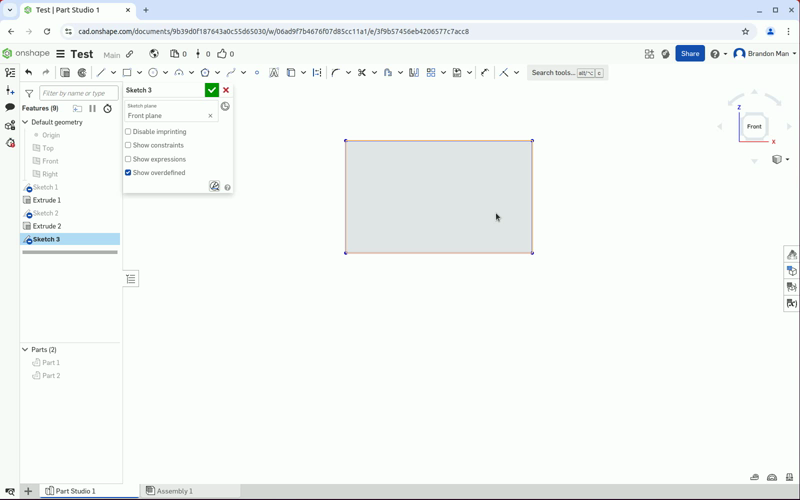
scroll(6)
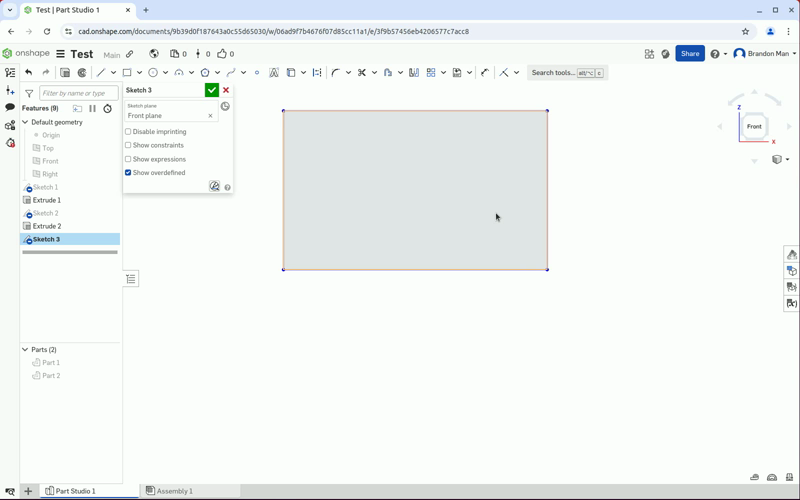
scroll(6)
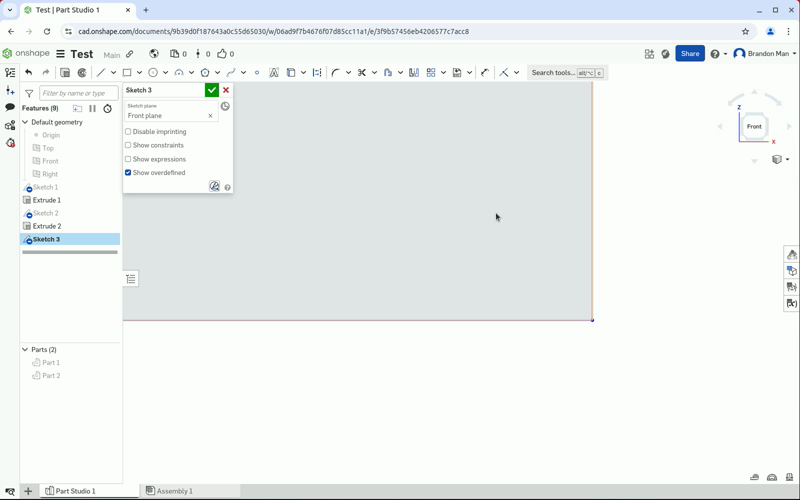
click(496, 212)
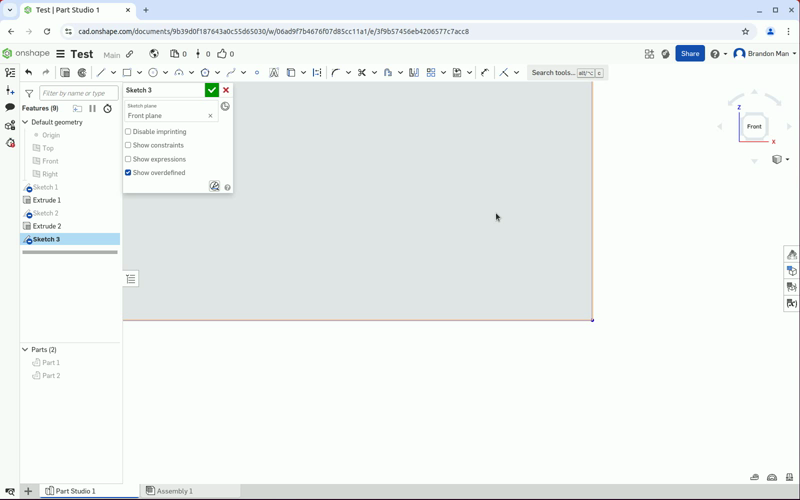
scroll(-6)
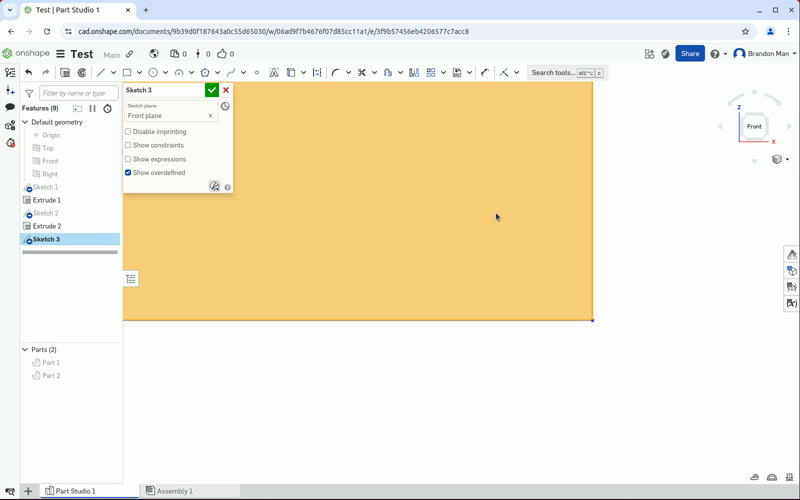
scroll(-6)
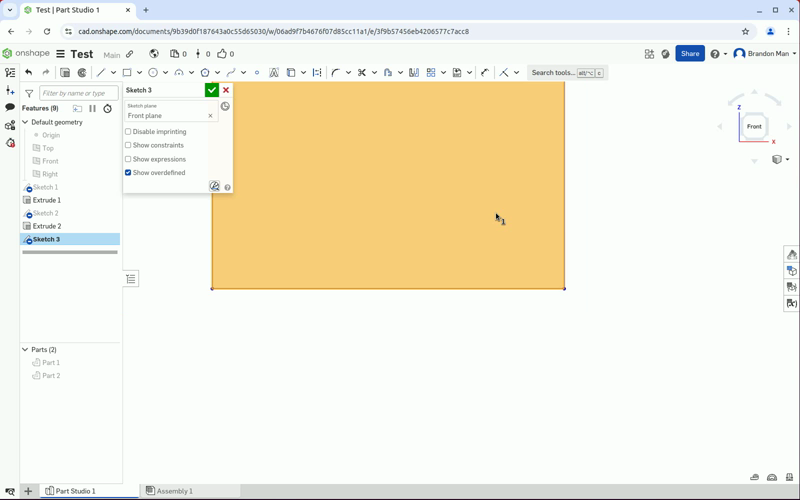
scroll(-6)
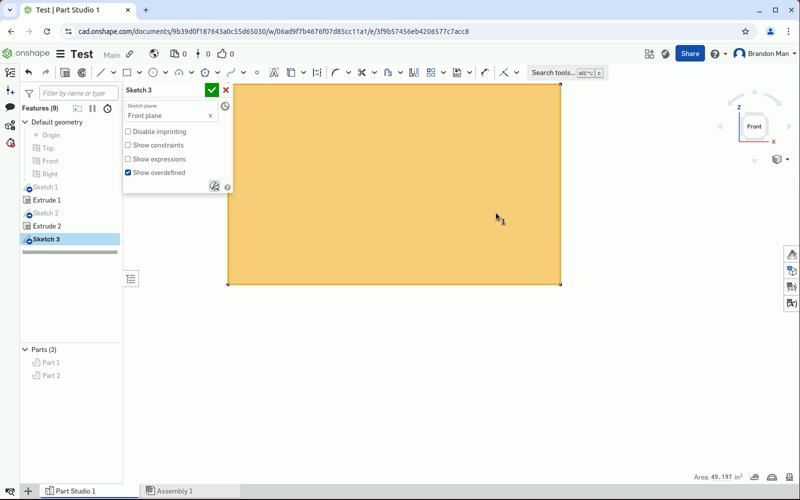
scroll(-6)
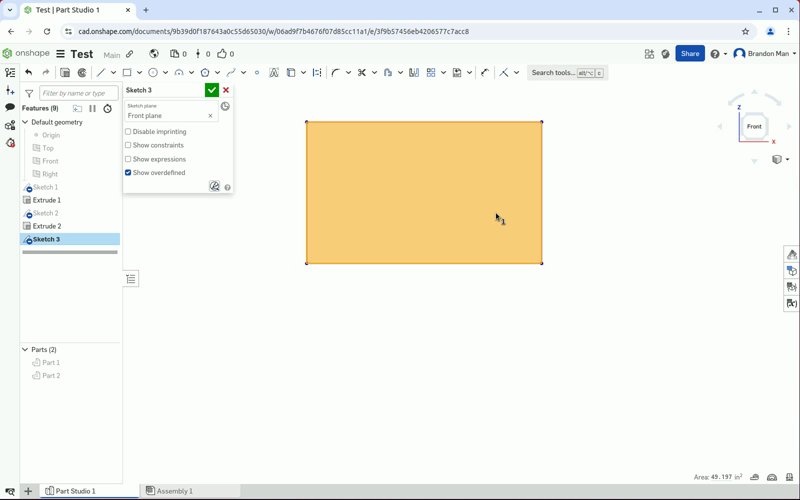
scroll(-6)
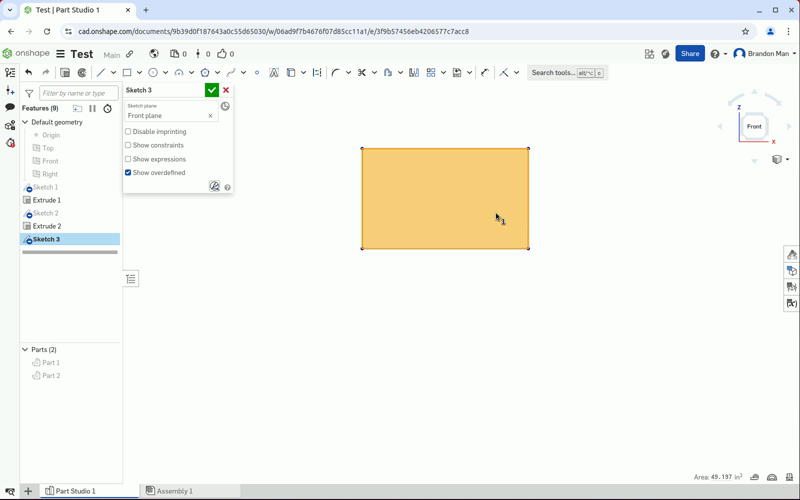
scroll(-6)
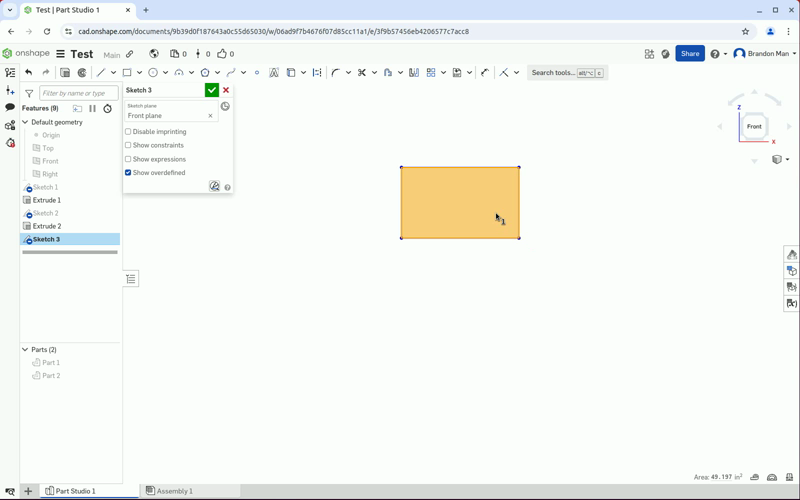
scroll(-6)
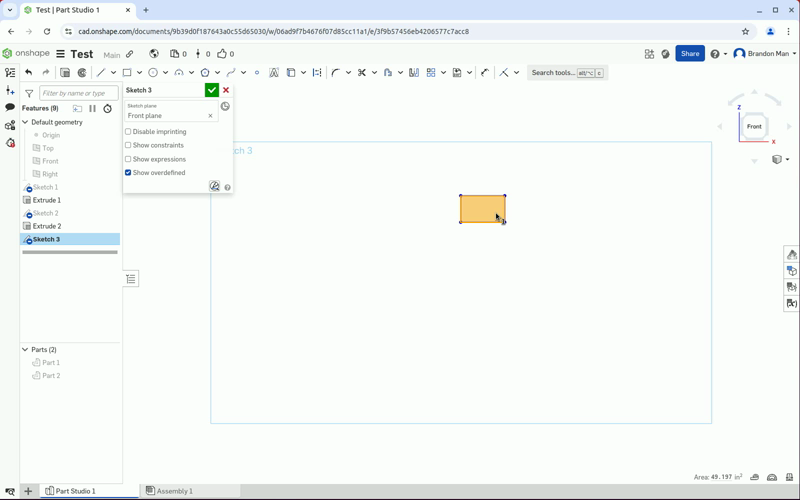
mouse_move(73, 352)
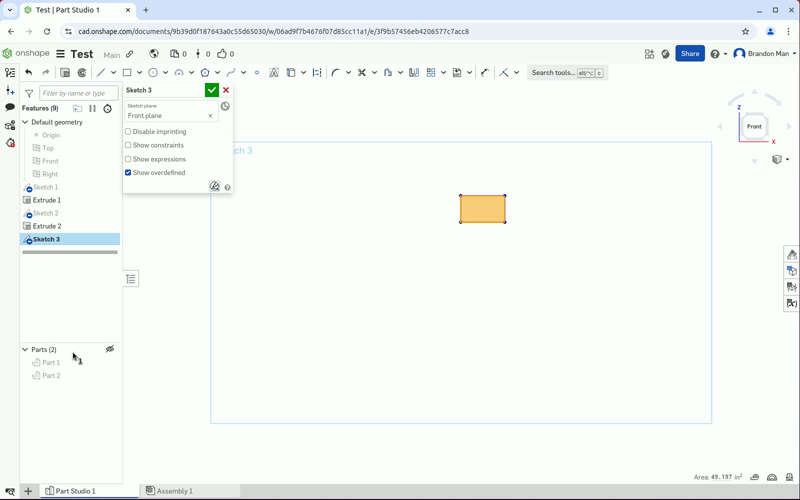
key(shift+y)
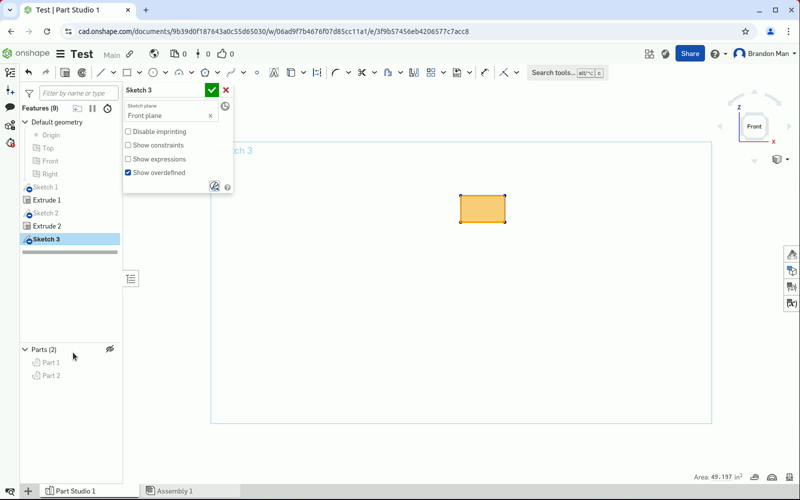
key(shift+e)
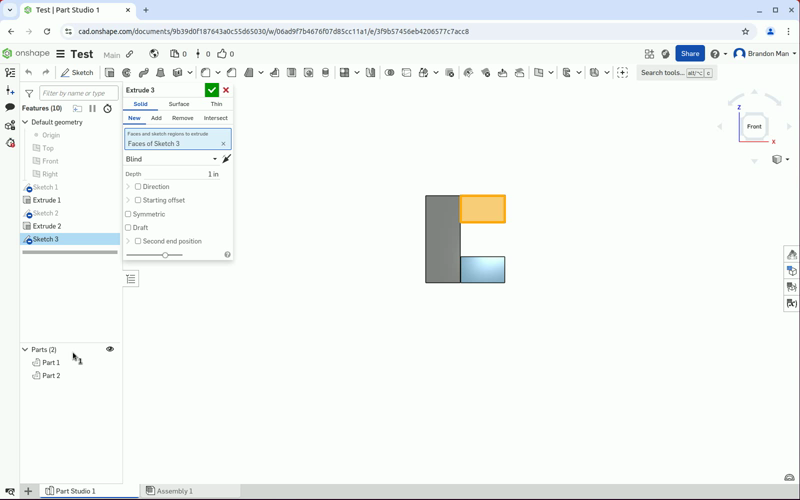
mouse_move(143, 106)
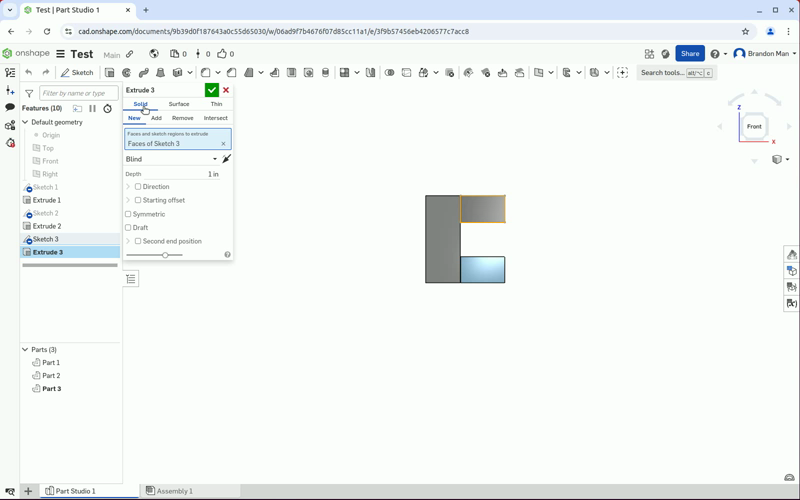
click(143, 106)
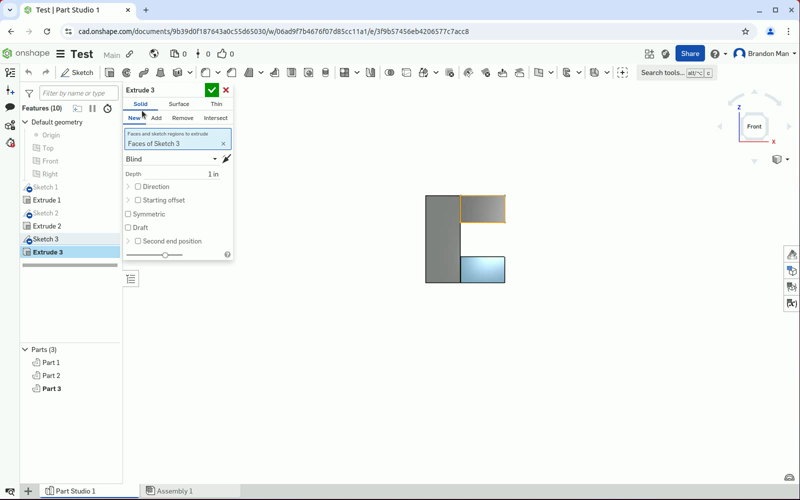
mouse_move(137, 120)
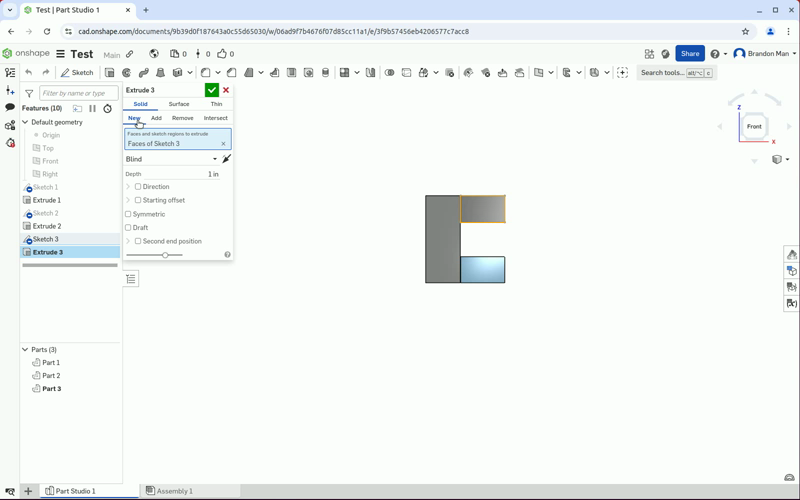
click(137, 120)
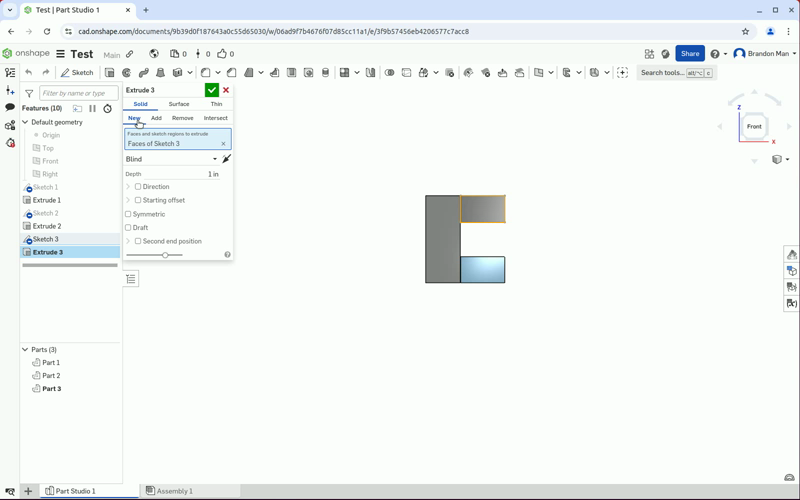
key(tab, 4)
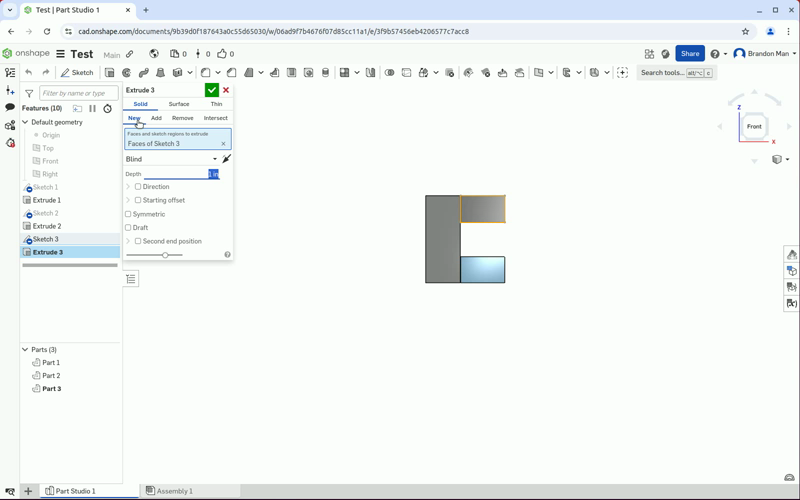
text(14.202)
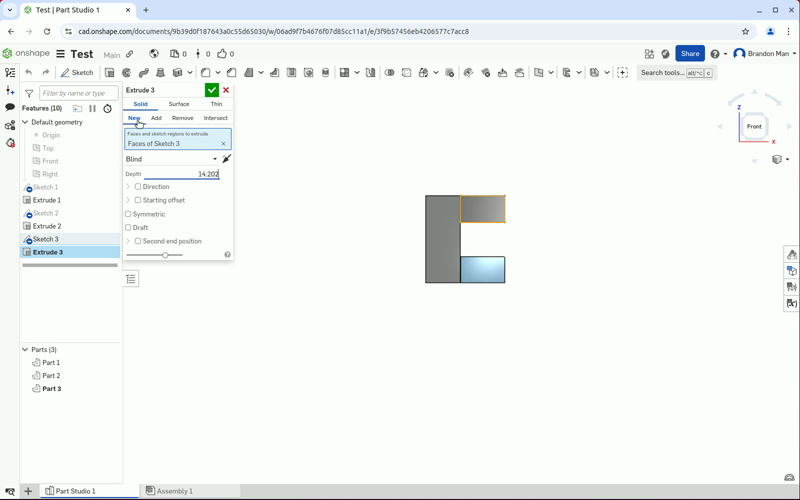
key(enter)
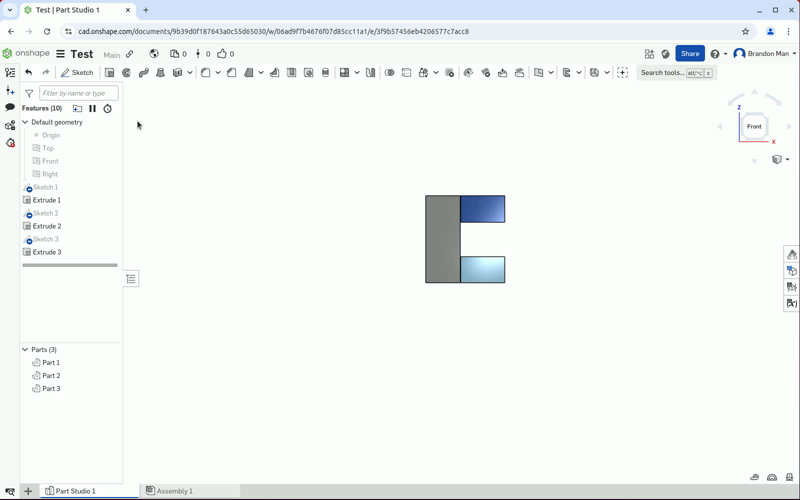
key(shift+h)
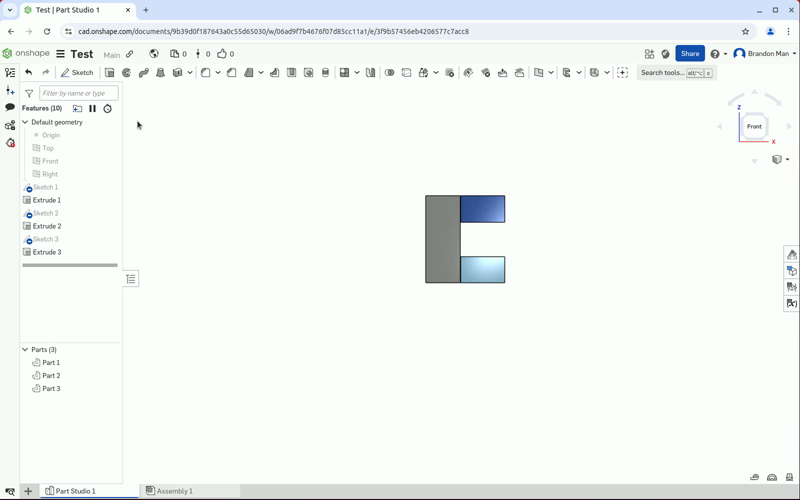
key(shift+h)
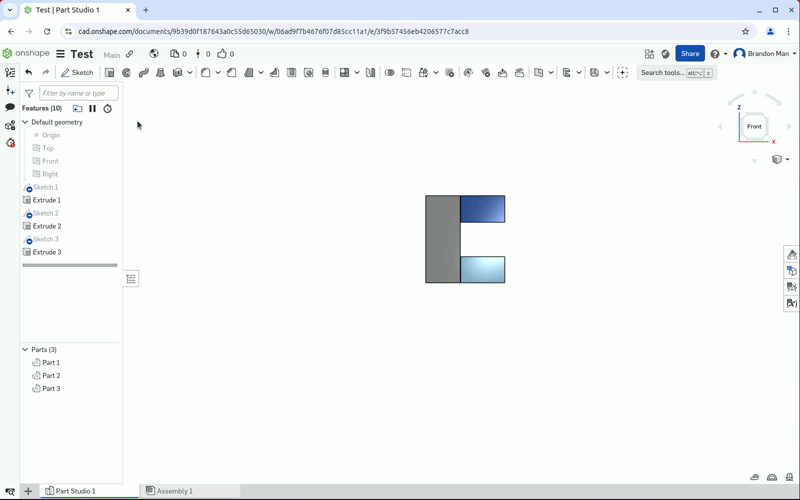
mouse_move(73, 189)
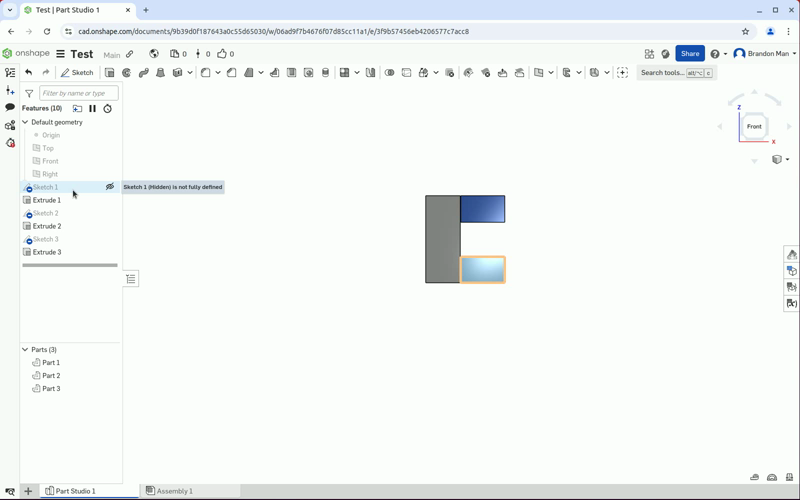
click(73, 189)
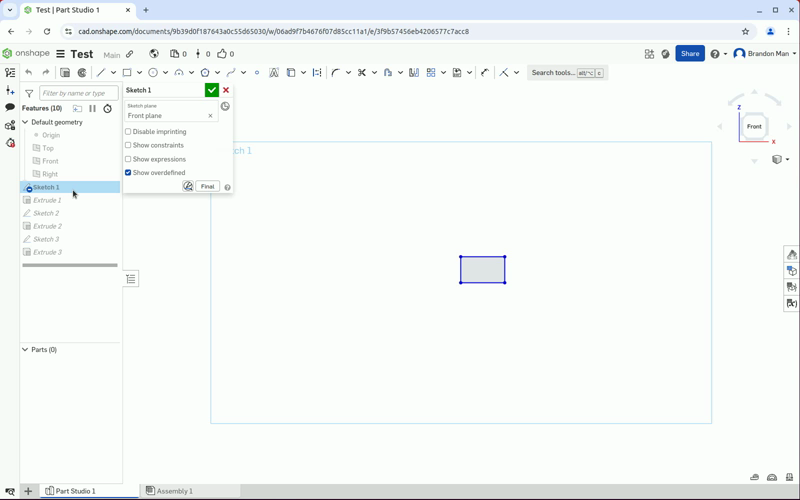
mouse_move(229, 92)
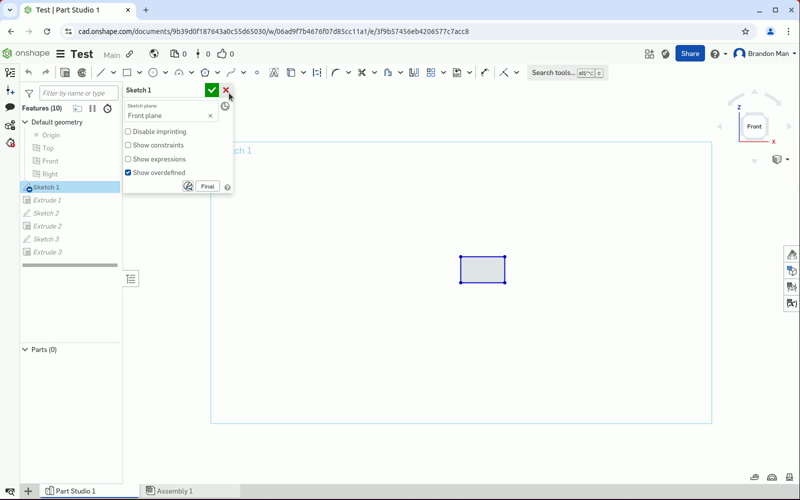
click(229, 92)
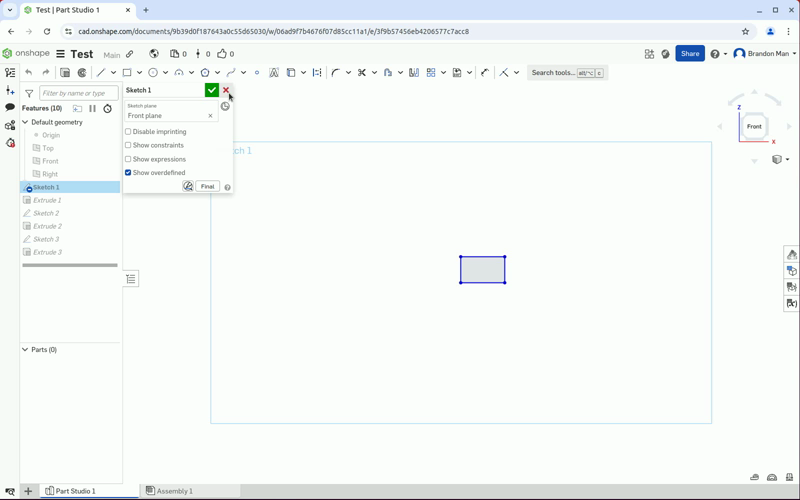
key(shift+s)
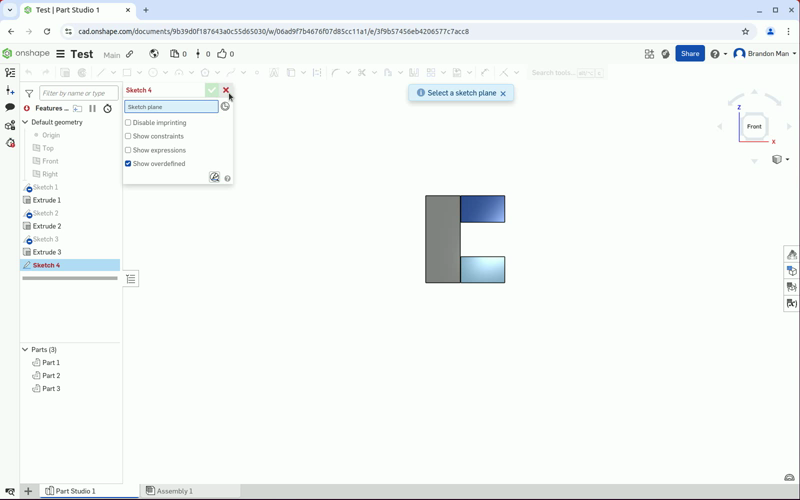
mouse_move(73, 163)
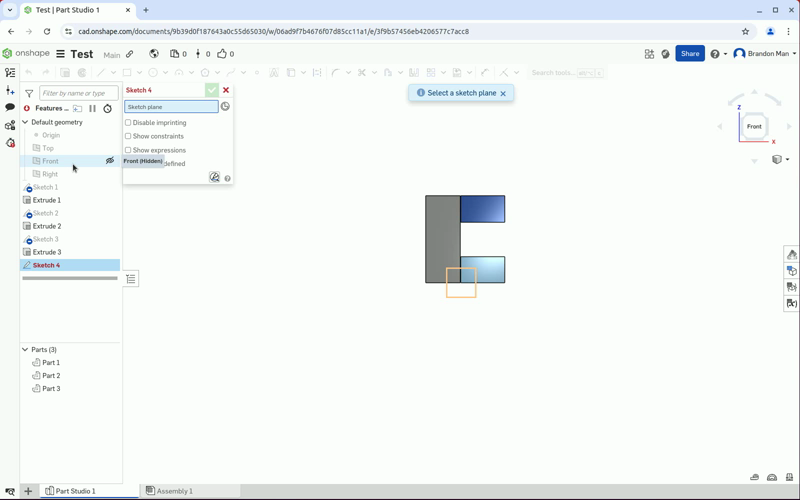
click(73, 163)
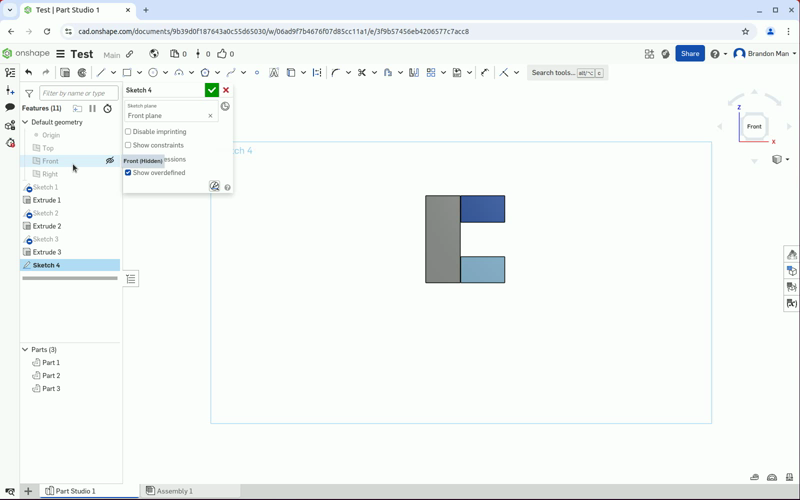
mouse_move(73, 352)
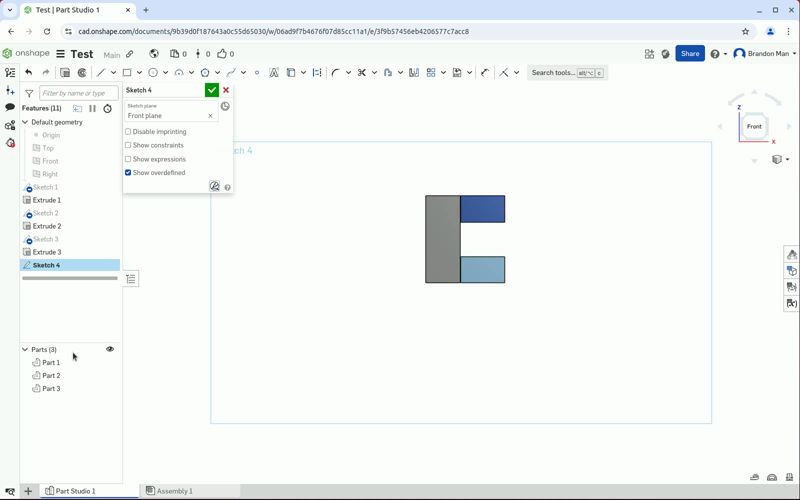
key(y)
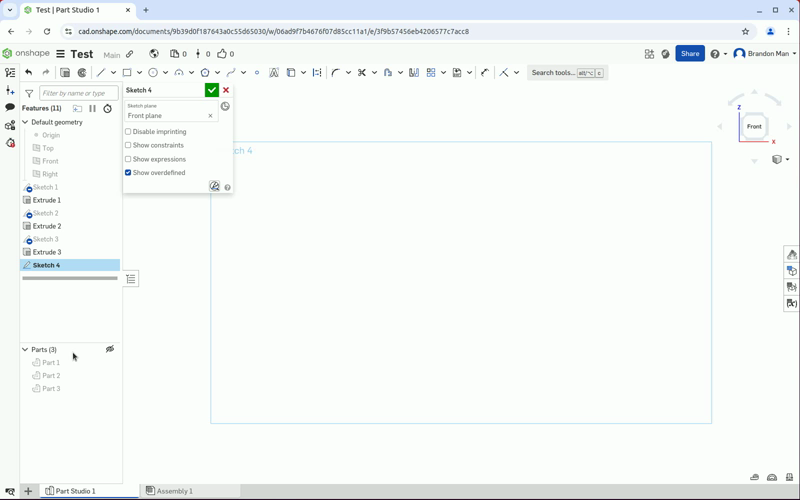
key(l)
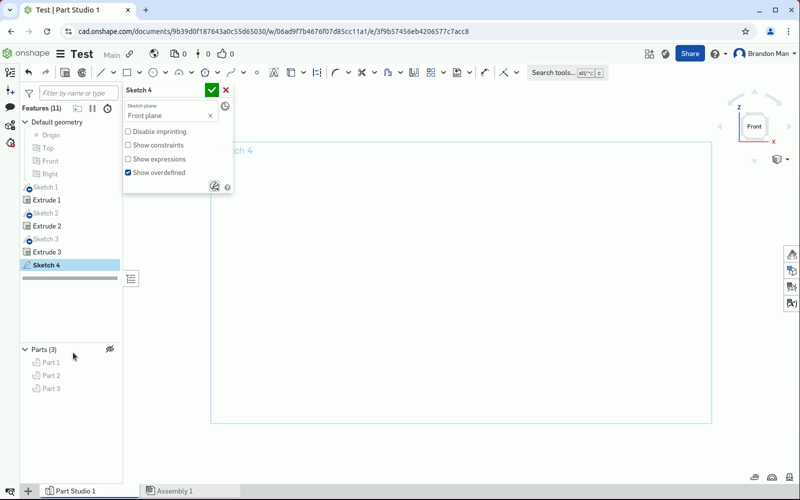
key_down(shift)
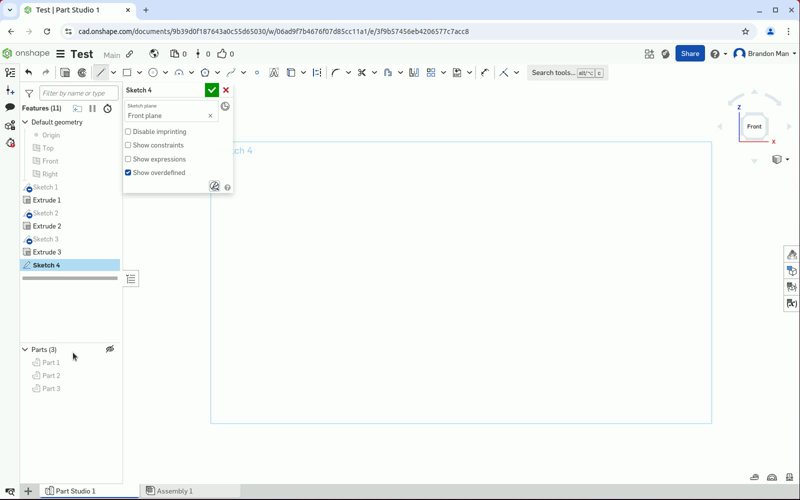
mouse_move(383, 257)
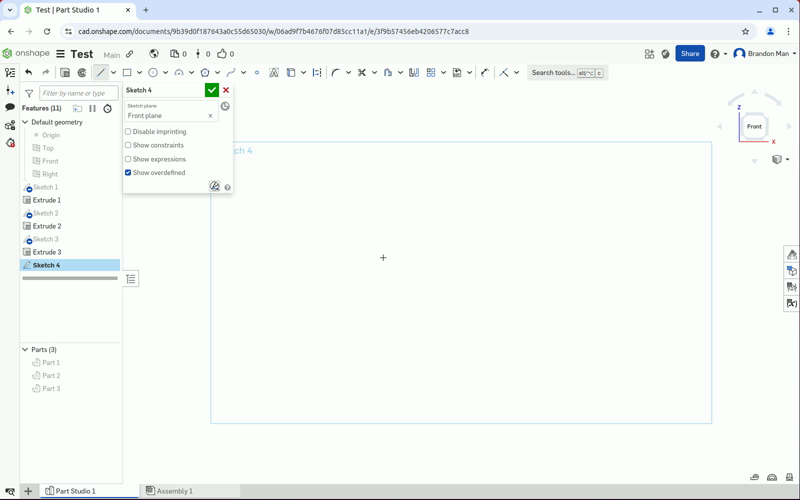
click(383, 257)
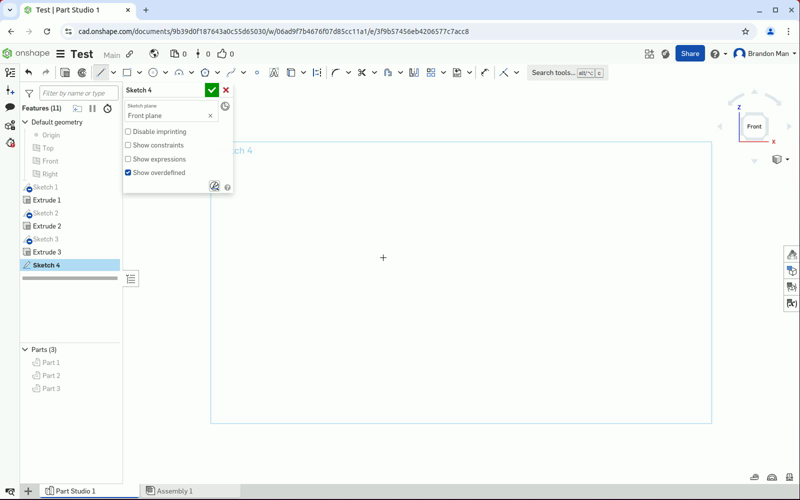
key_up(shift)
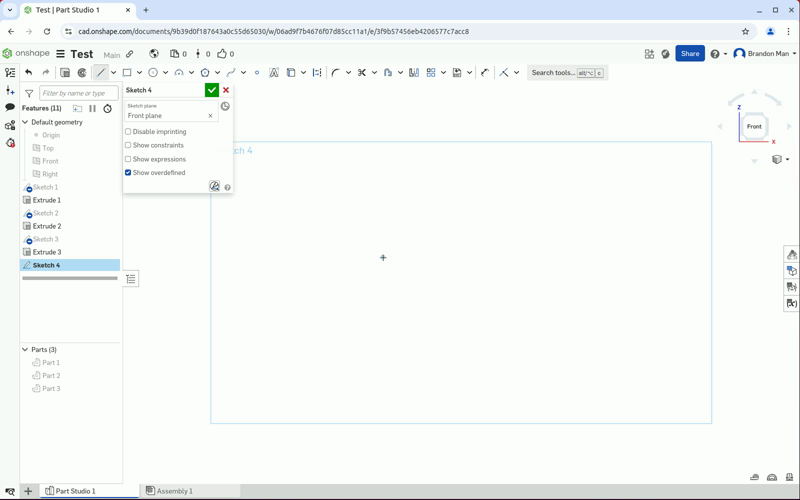
key_down(shift)
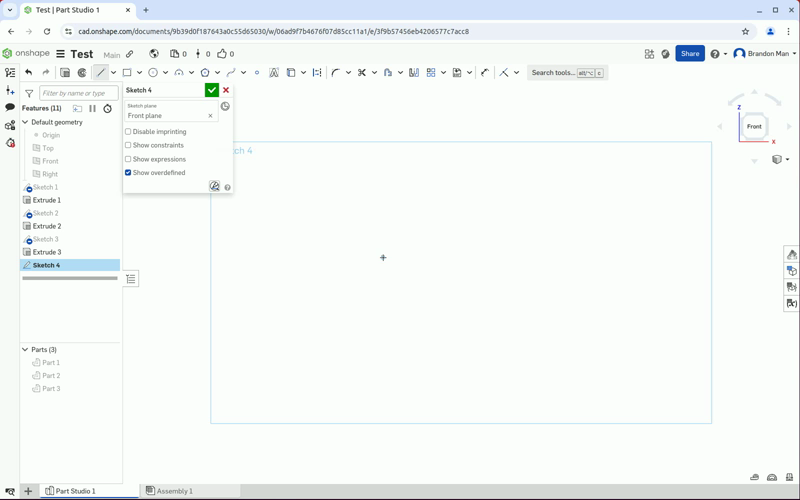
mouse_move(413, 257)
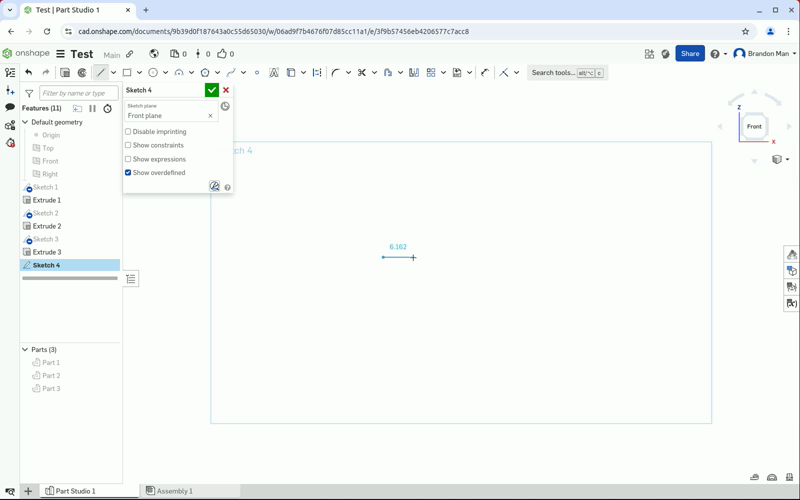
mouse_move(427, 257)
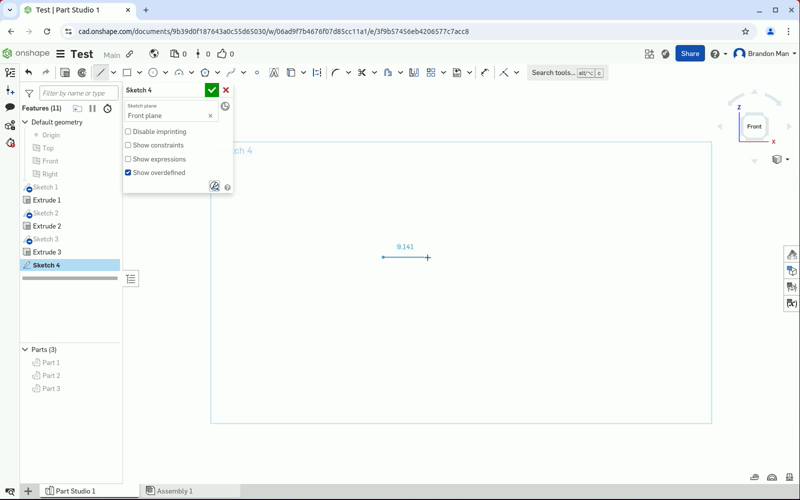
click(427, 257)
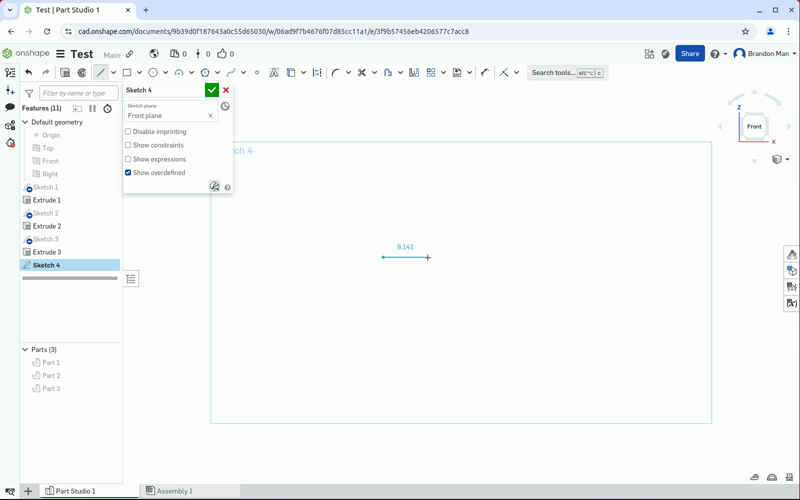
key_up(shift)
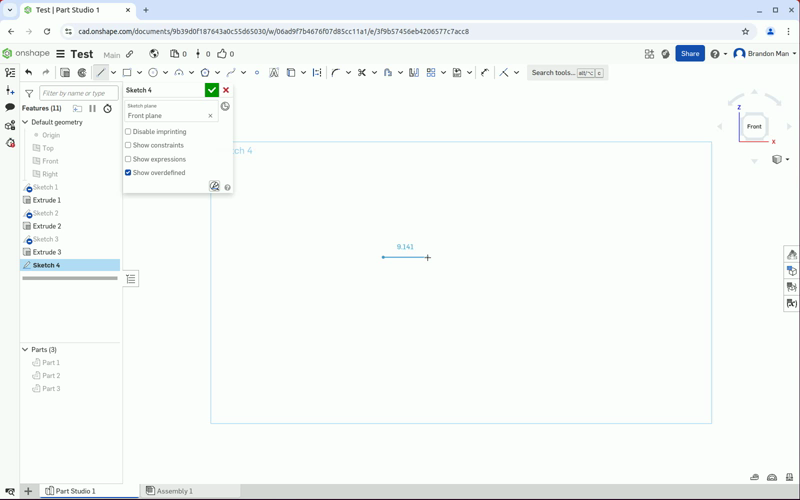
key_down(shift)
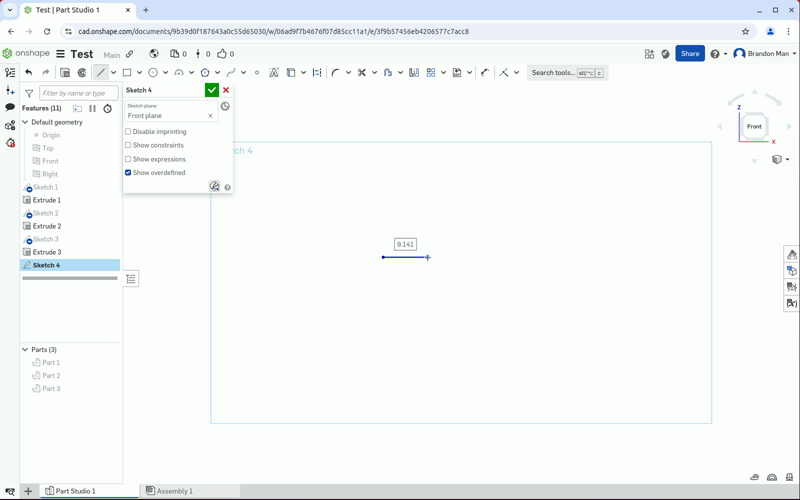
mouse_move(457, 257)
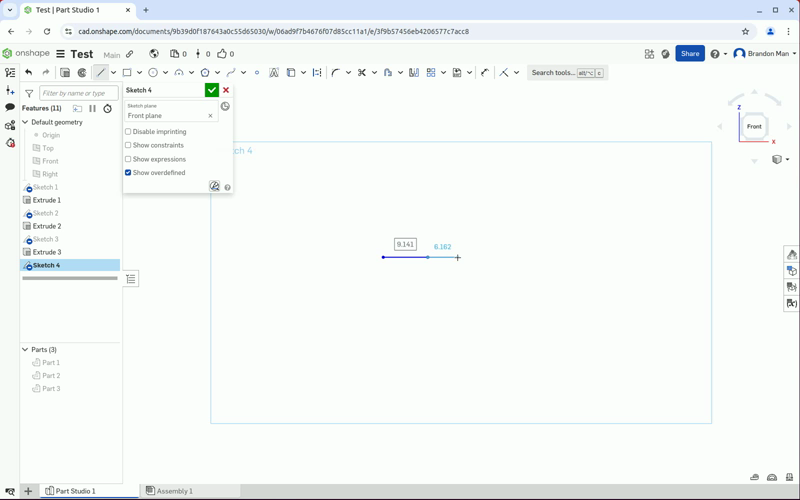
mouse_move(427, 221)
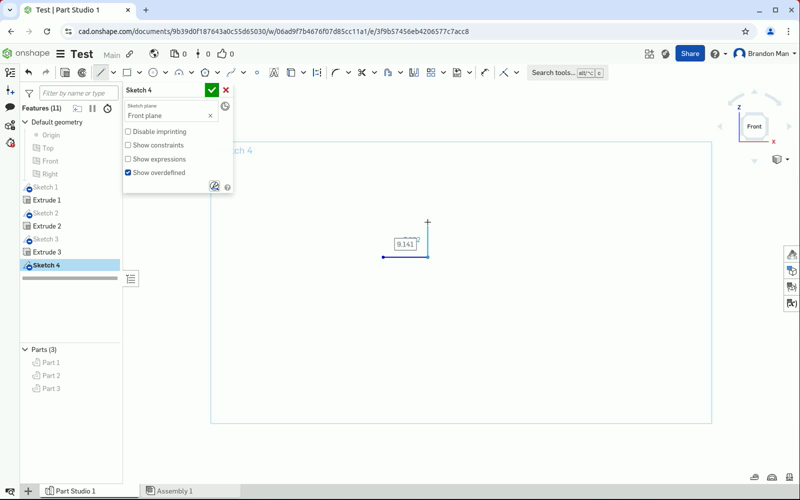
click(427, 221)
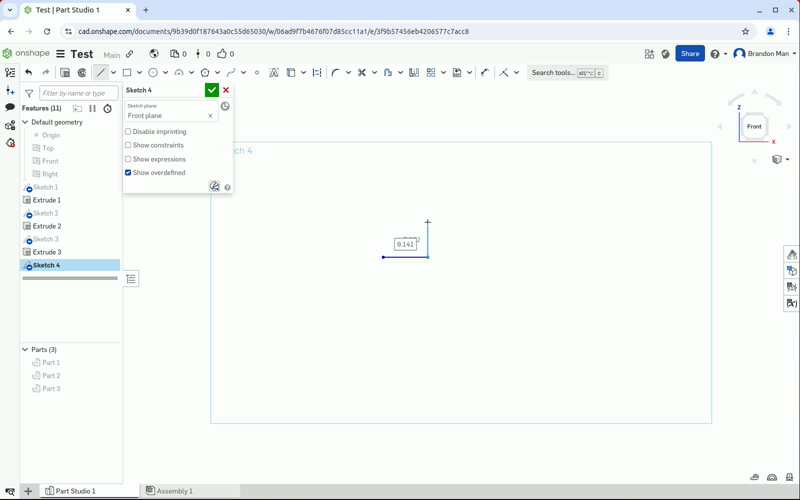
key_up(shift)
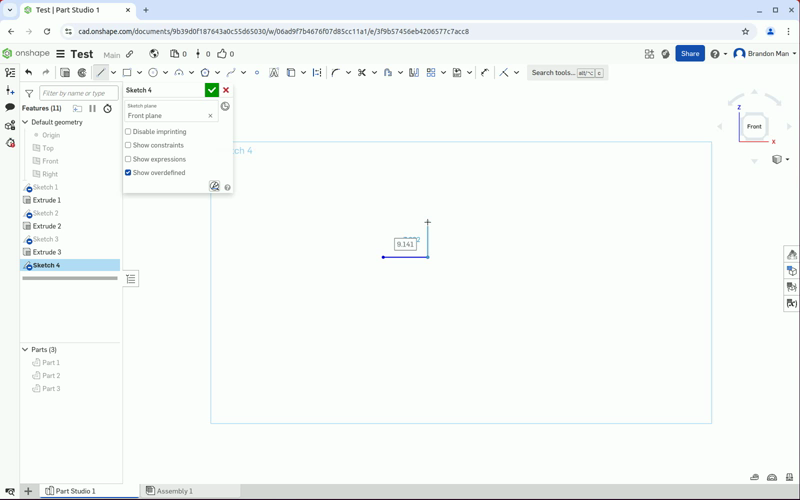
key_down(shift)
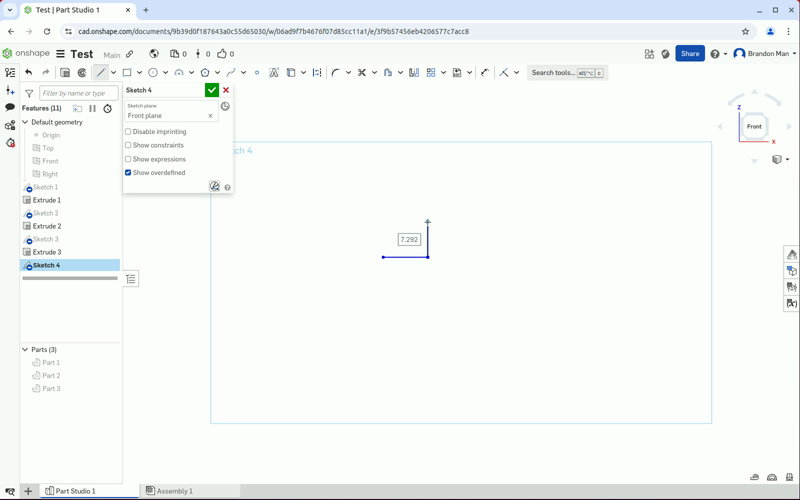
mouse_move(457, 221)
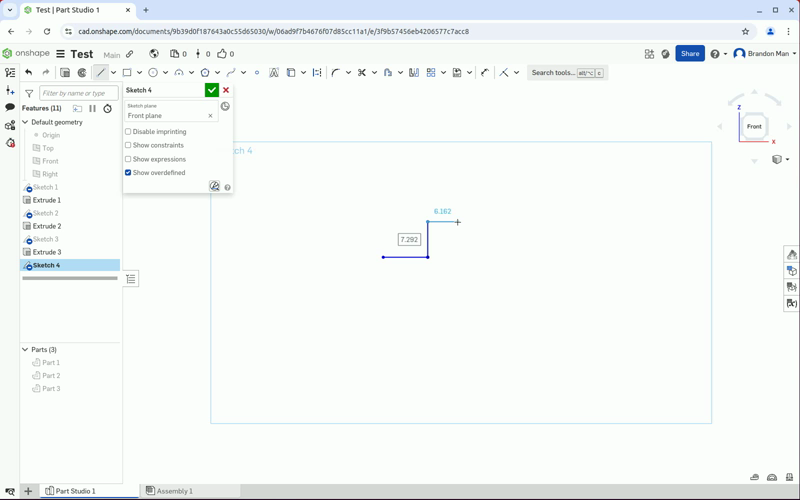
mouse_move(383, 221)
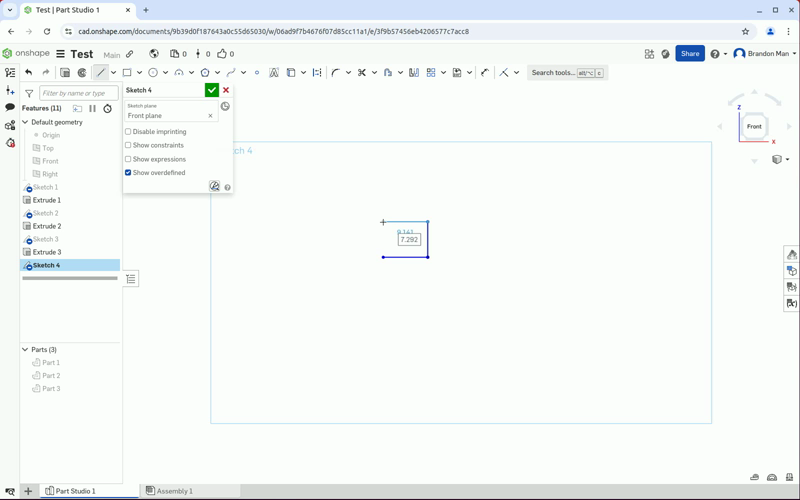
click(383, 221)
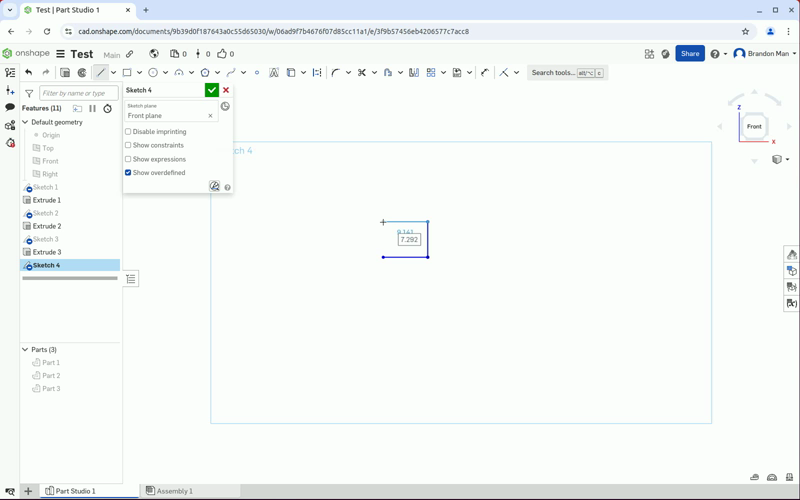
key_up(shift)
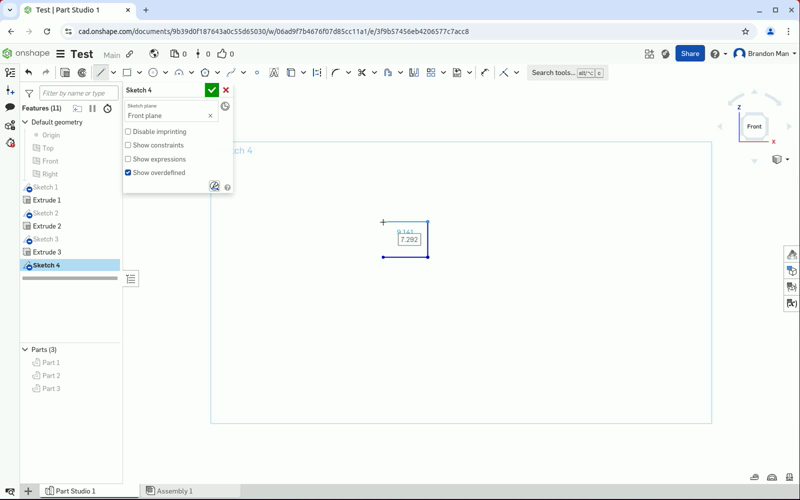
mouse_move(413, 221)
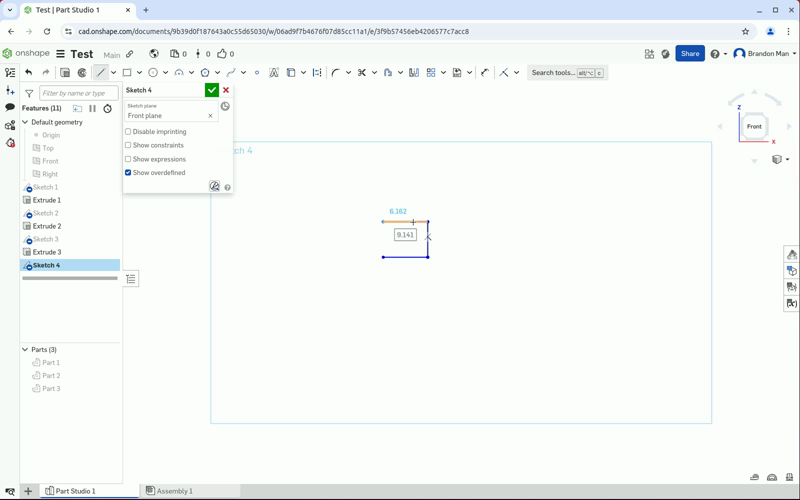
key_down(shift)
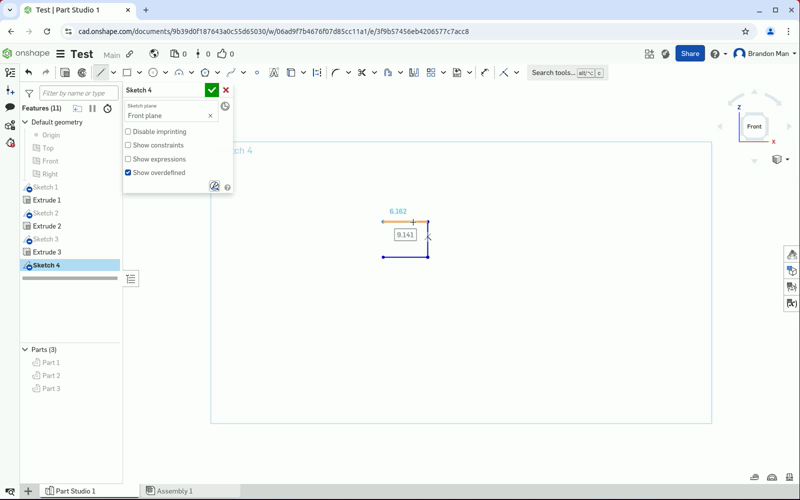
mouse_move(383, 257)
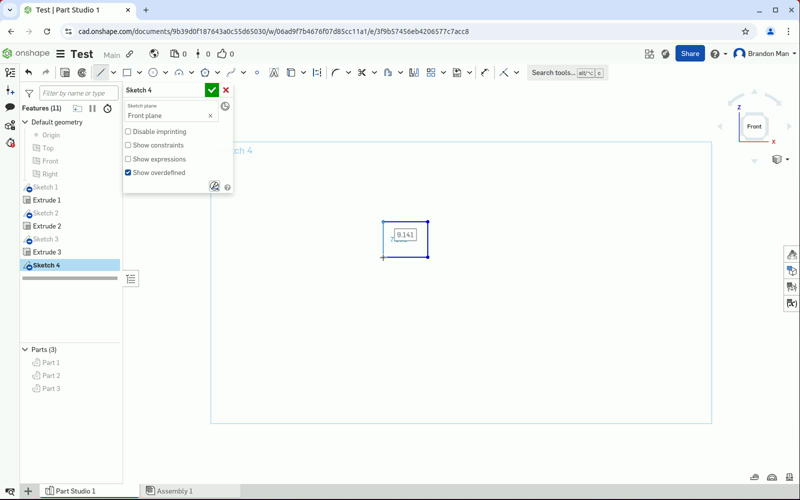
key_up(shift)
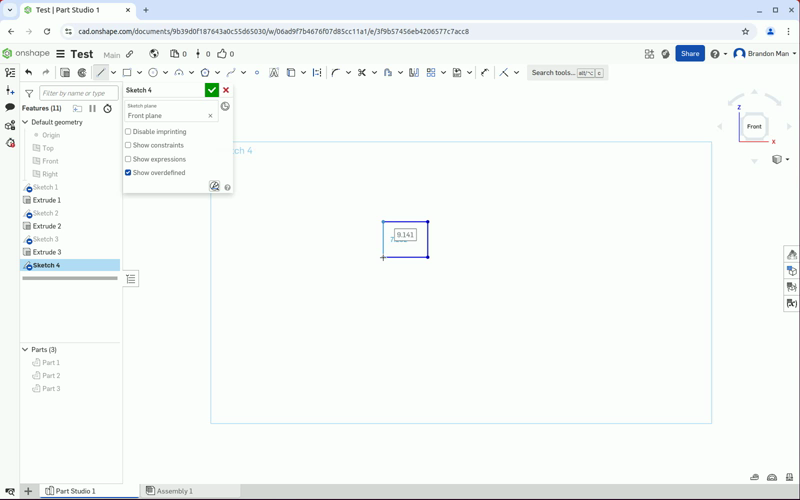
click(383, 257)
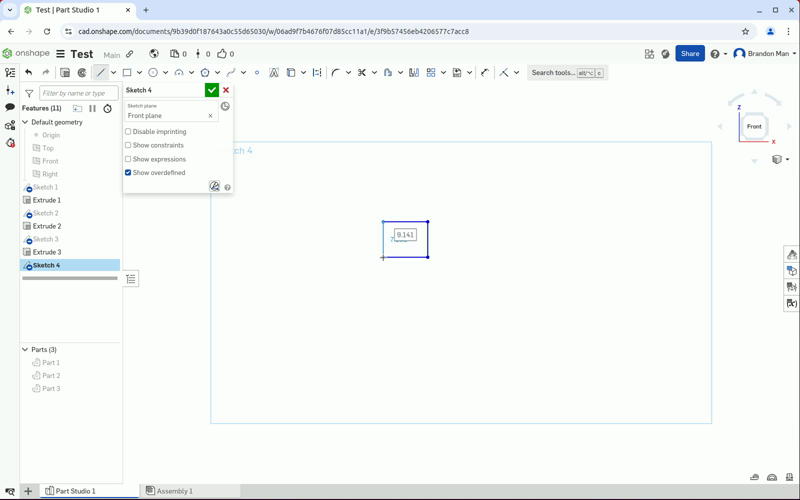
key(esc)
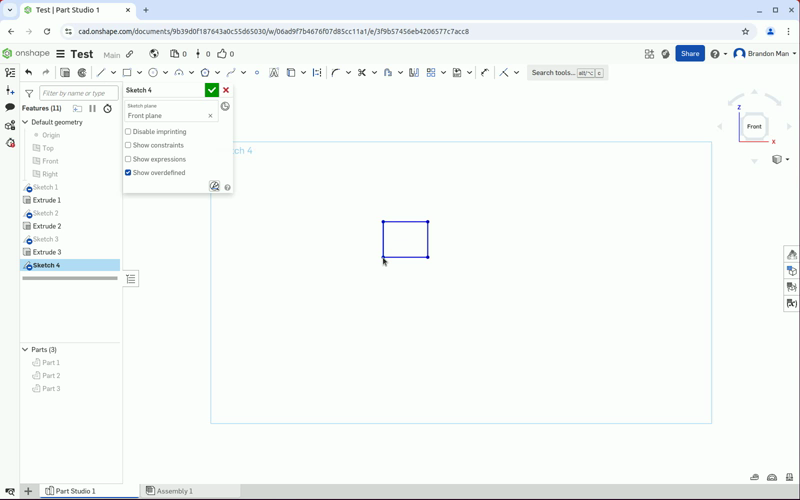
mouse_move(399, 243)
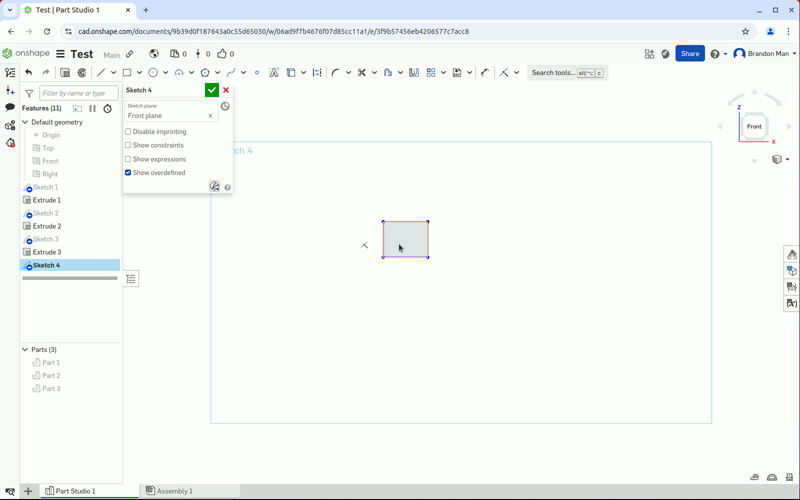
scroll(6)
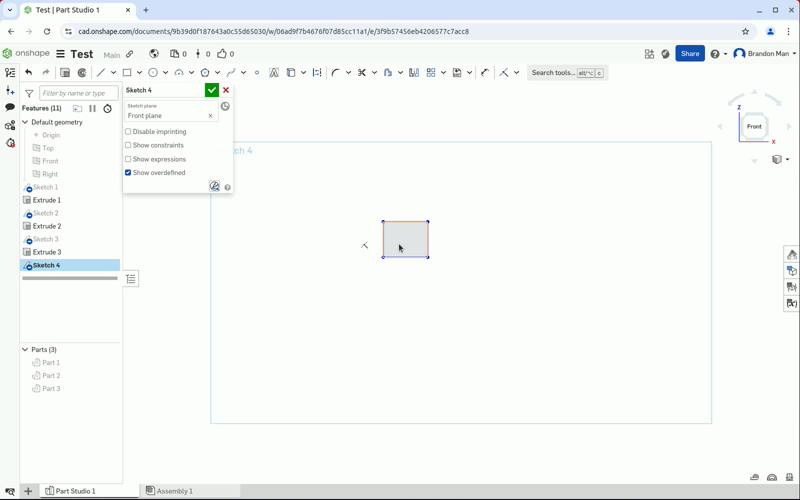
scroll(6)
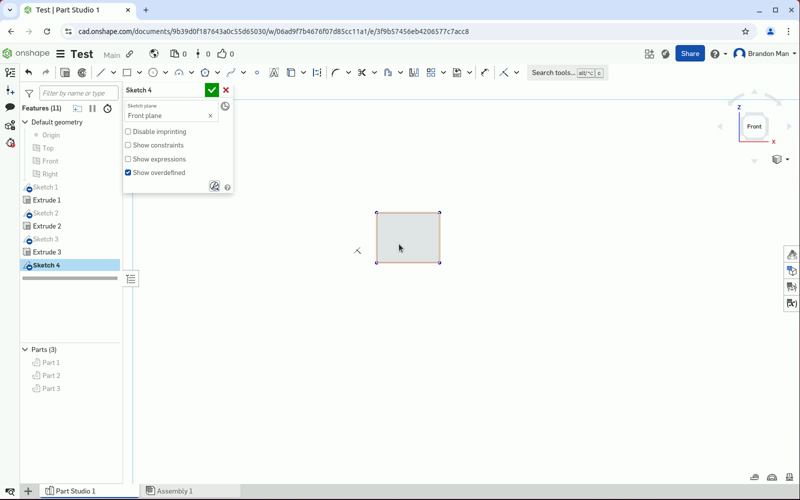
scroll(6)
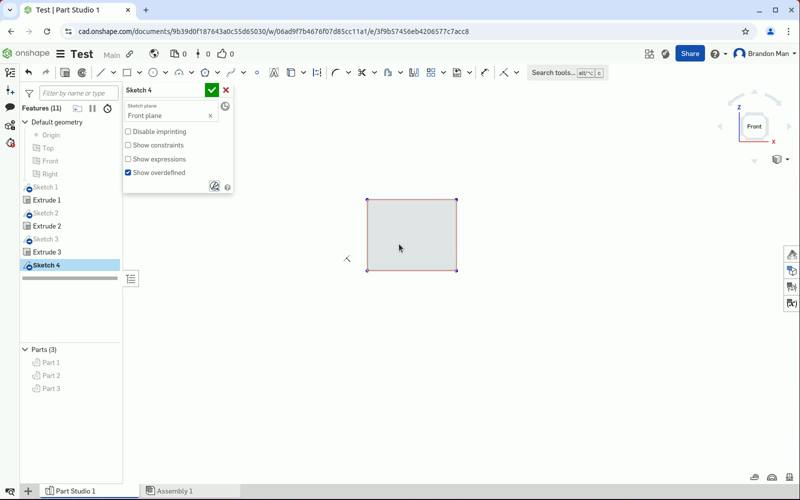
scroll(6)
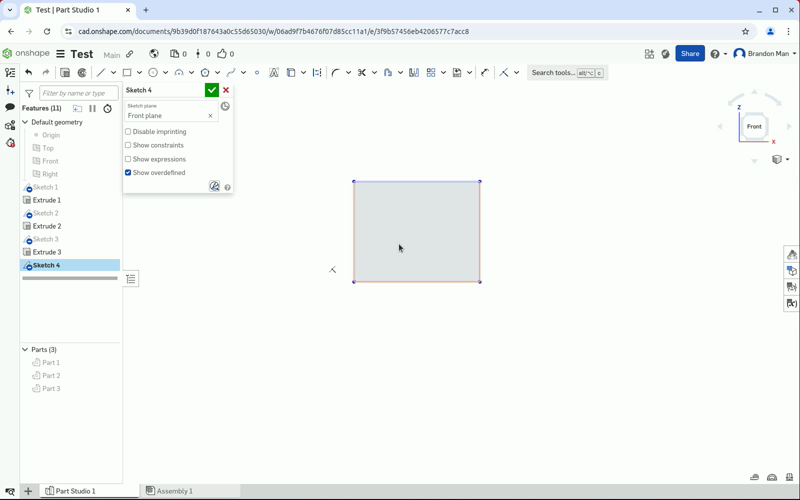
scroll(6)
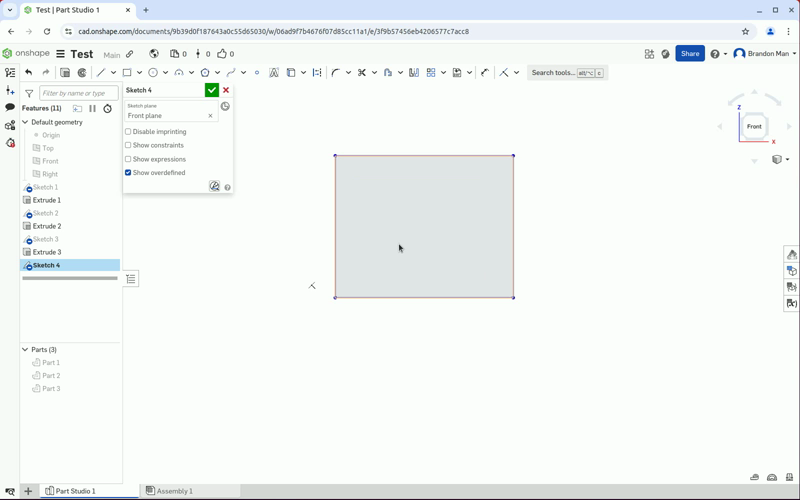
scroll(6)
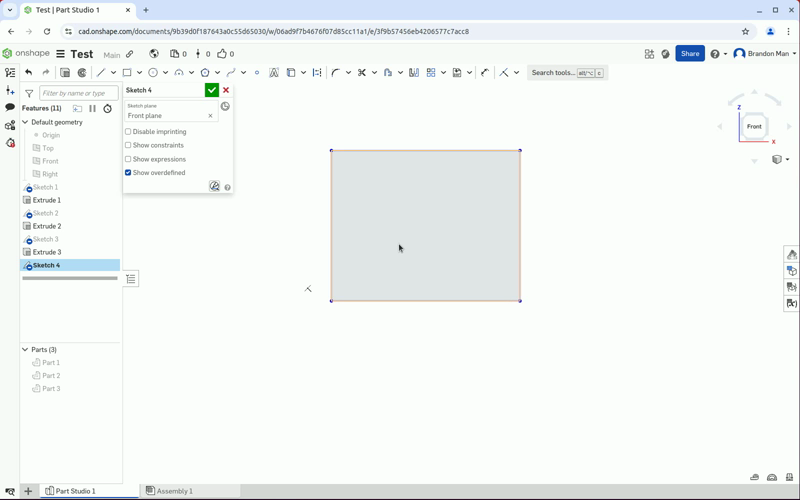
scroll(6)
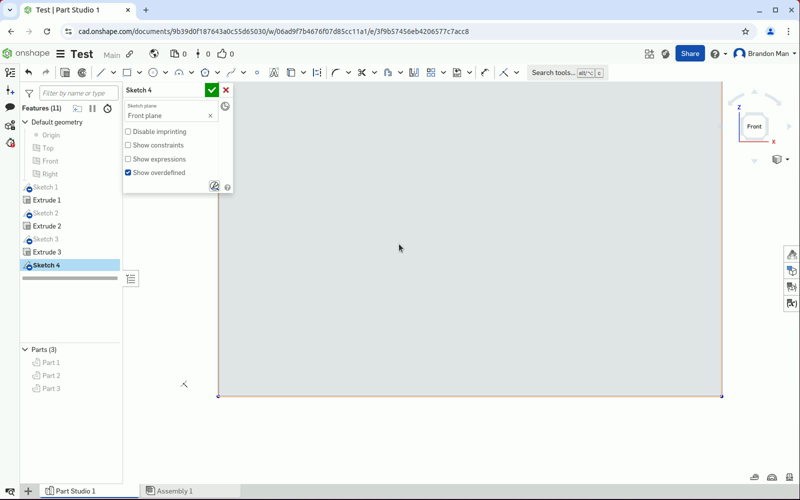
click(399, 243)
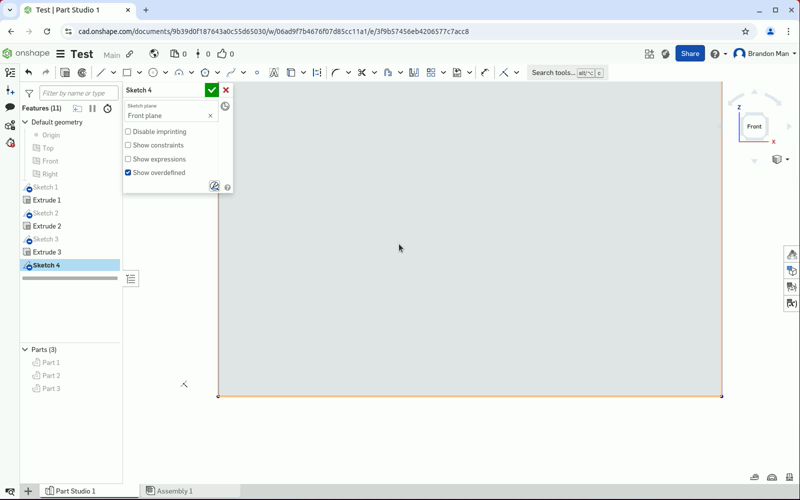
scroll(-6)
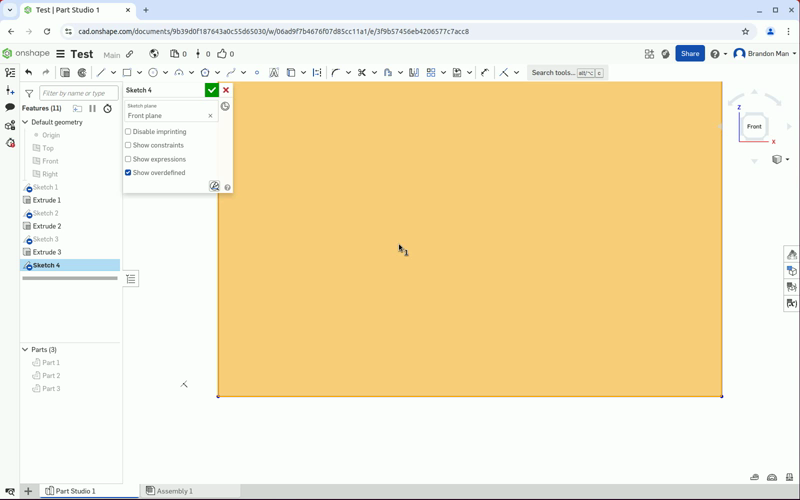
scroll(-6)
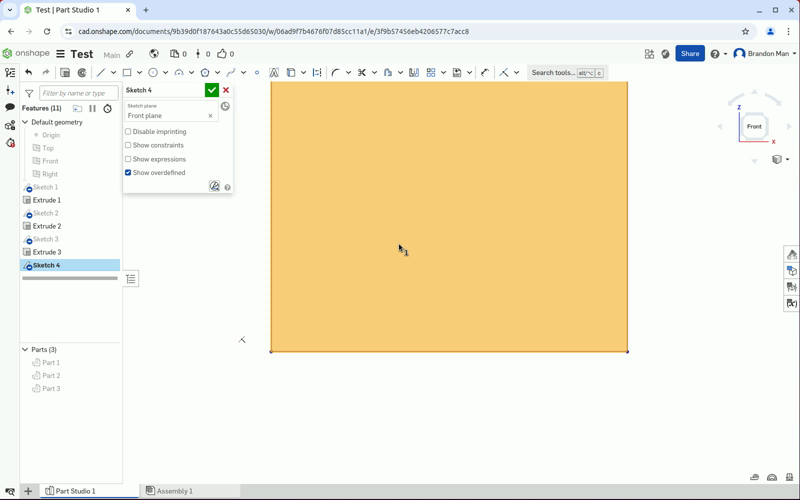
scroll(-6)
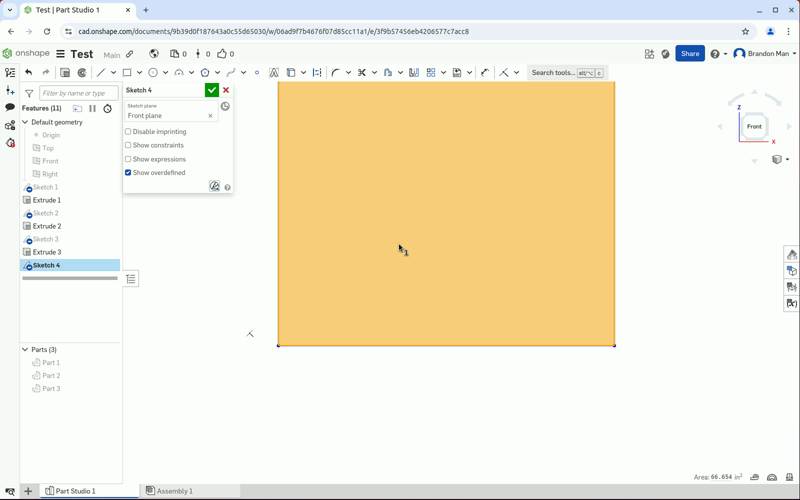
scroll(-6)
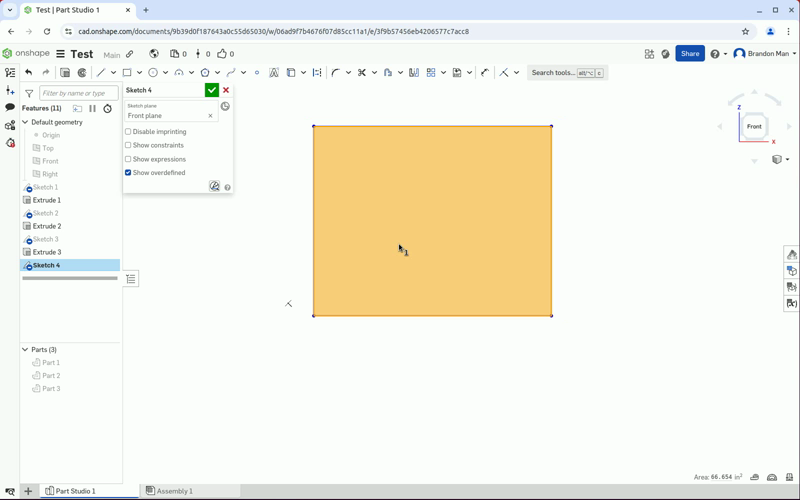
scroll(-6)
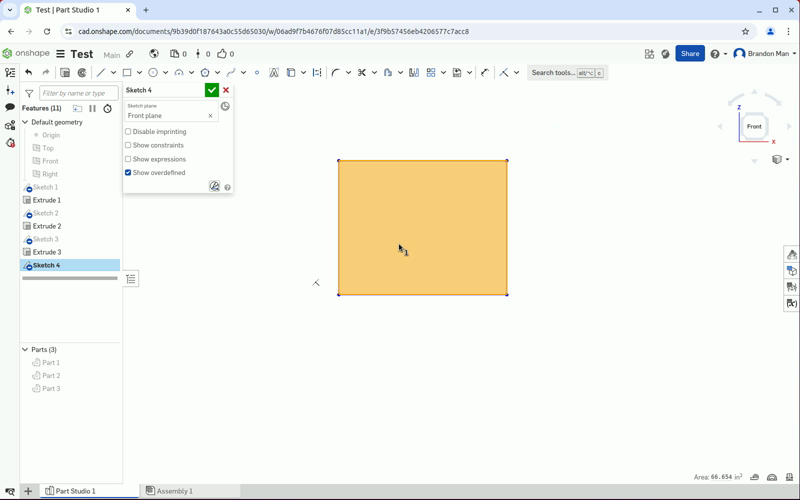
scroll(-6)
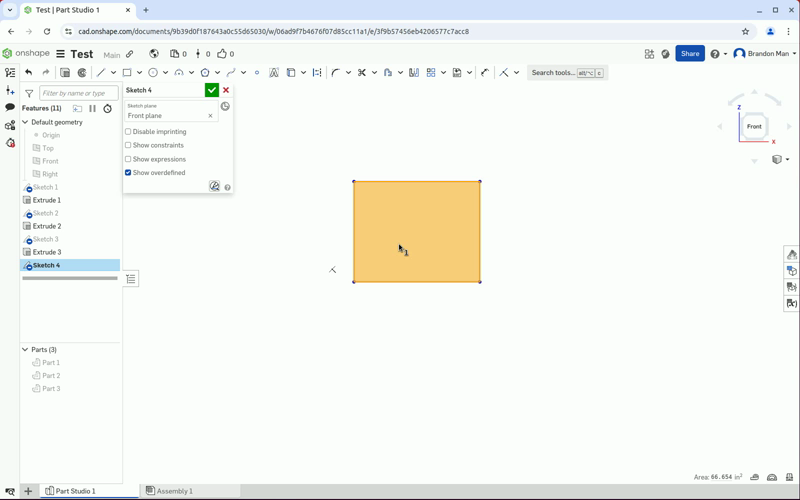
scroll(-6)
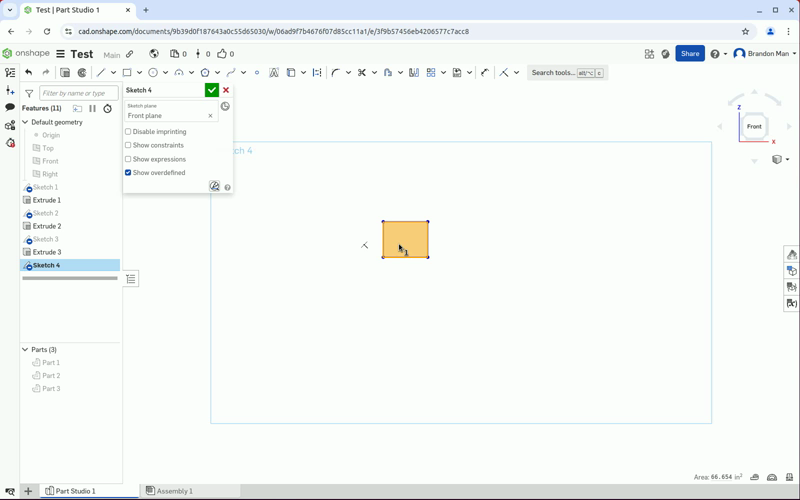
mouse_move(73, 352)
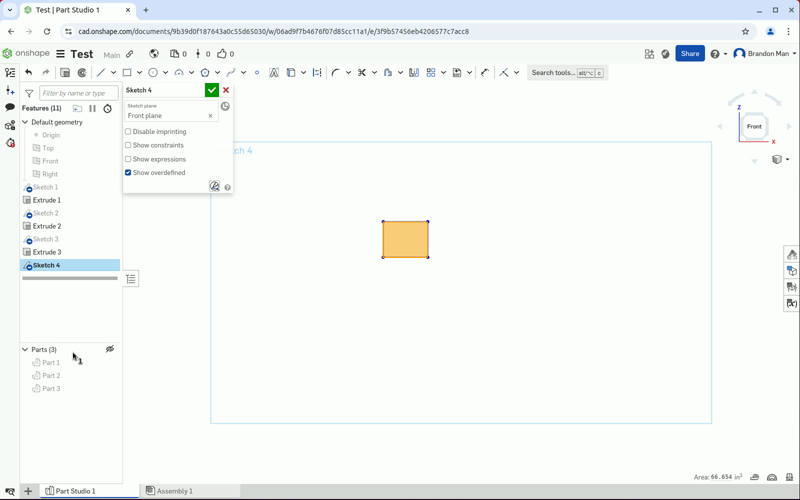
key(shift+y)
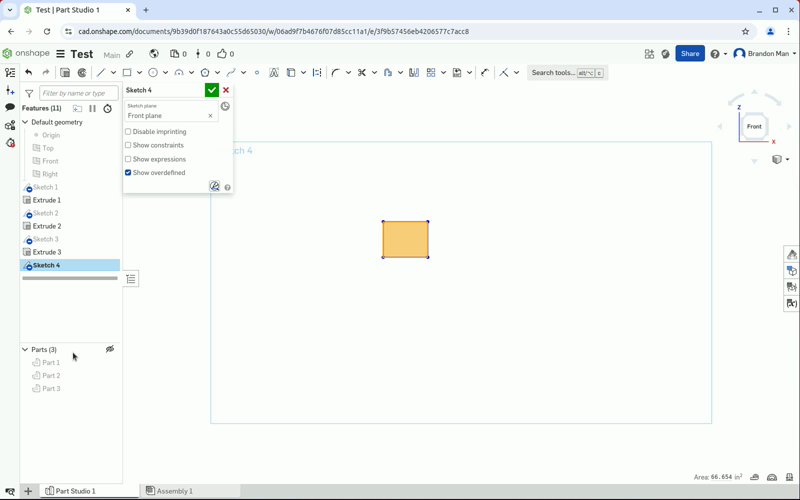
key(shift+e)
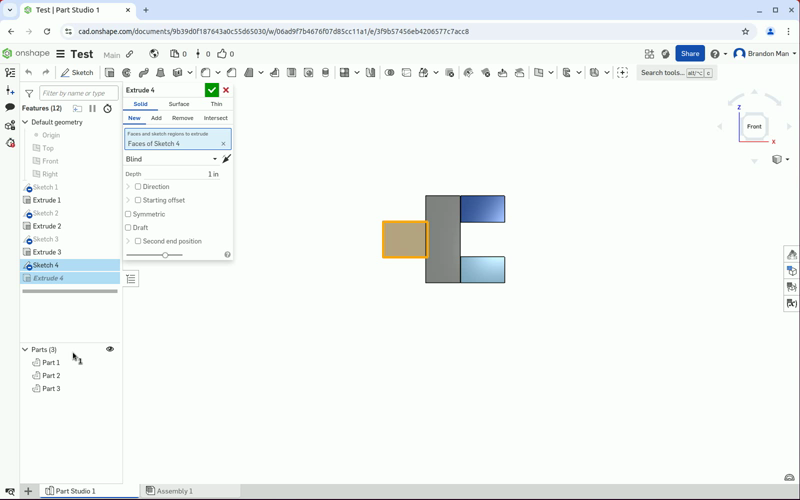
mouse_move(143, 106)
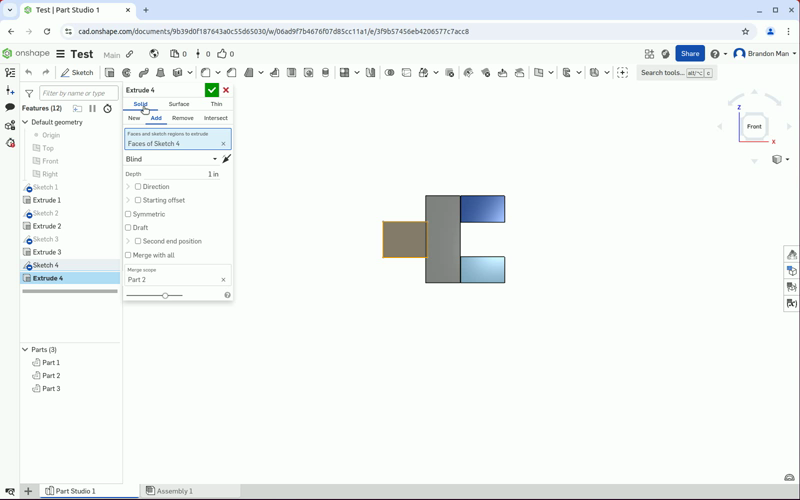
click(143, 106)
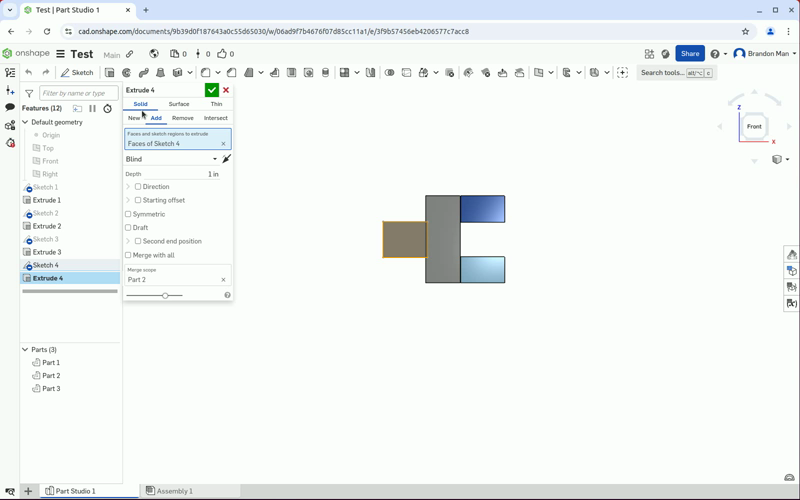
mouse_move(137, 120)
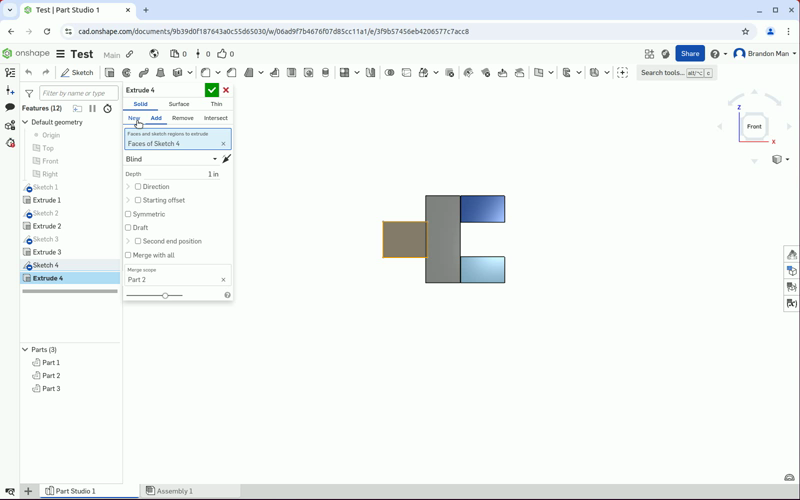
click(137, 120)
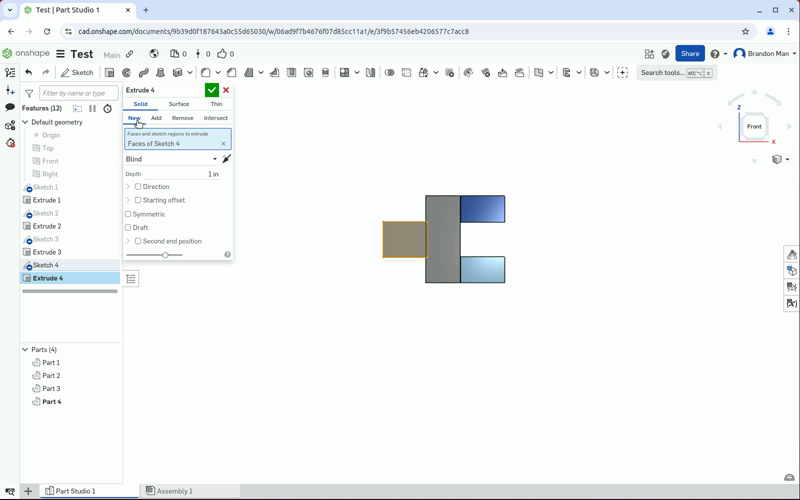
key(tab, 4)
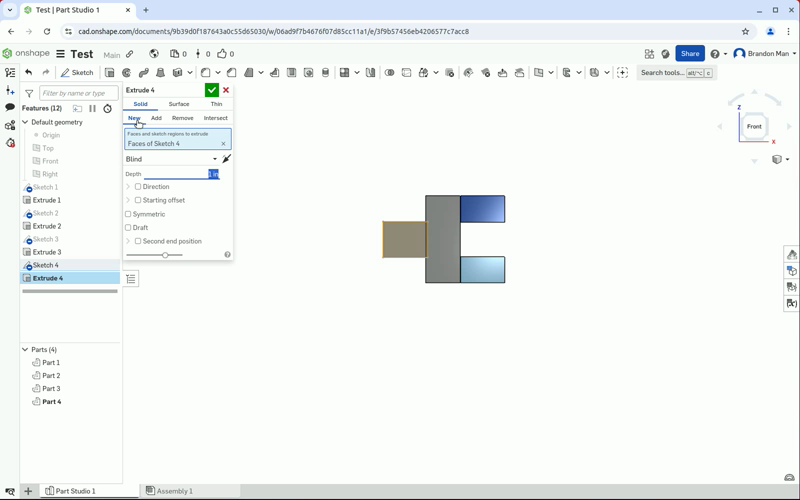
text(14.202)
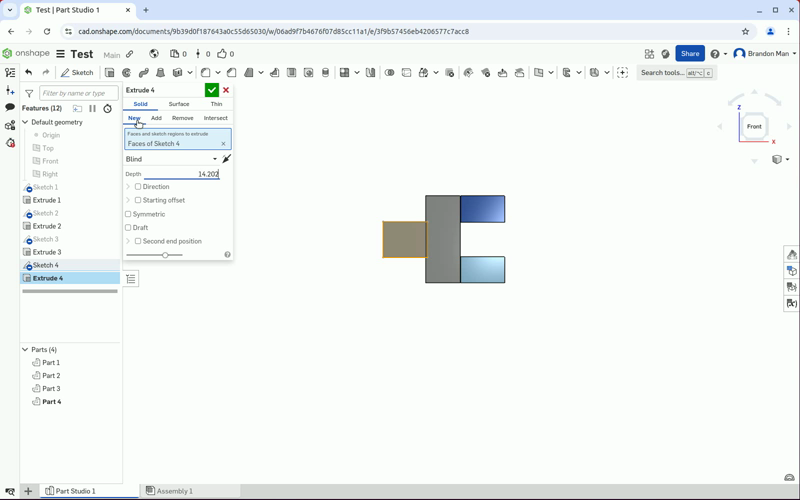
key(enter)
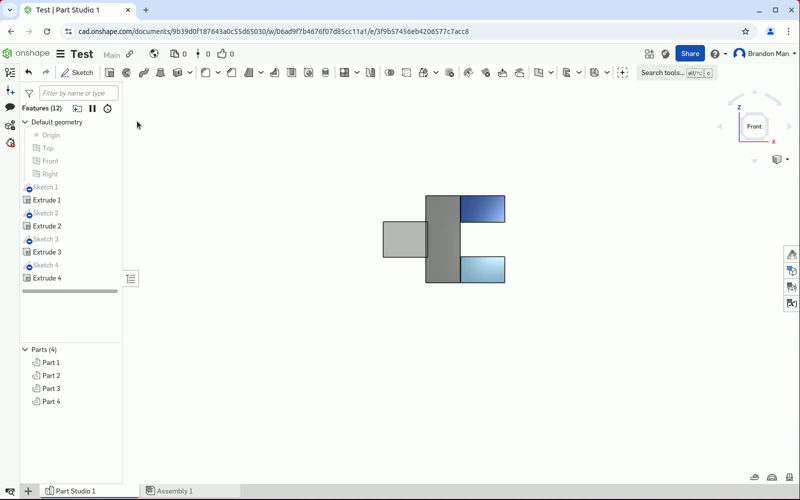
key(shift+h)
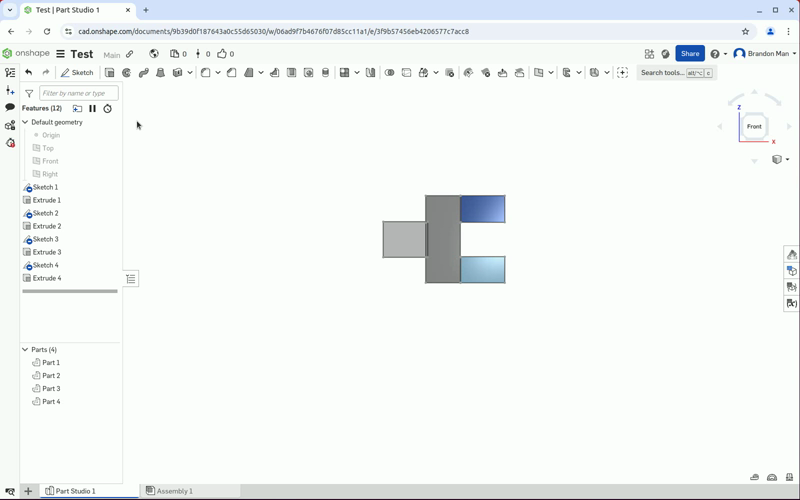
key(shift+h)
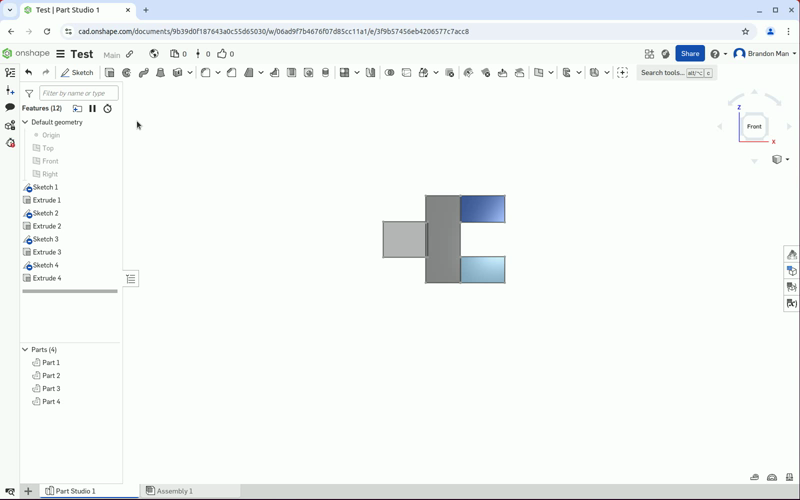
key(shift+7)
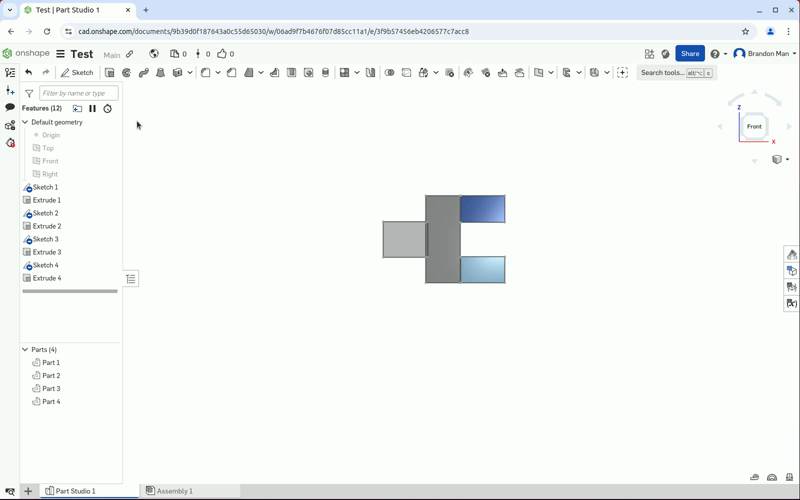
key(left, 2)
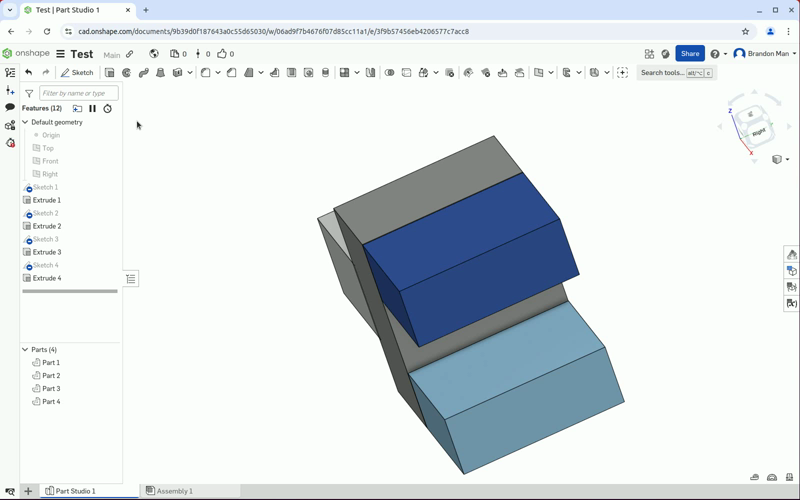
key(down, 2)
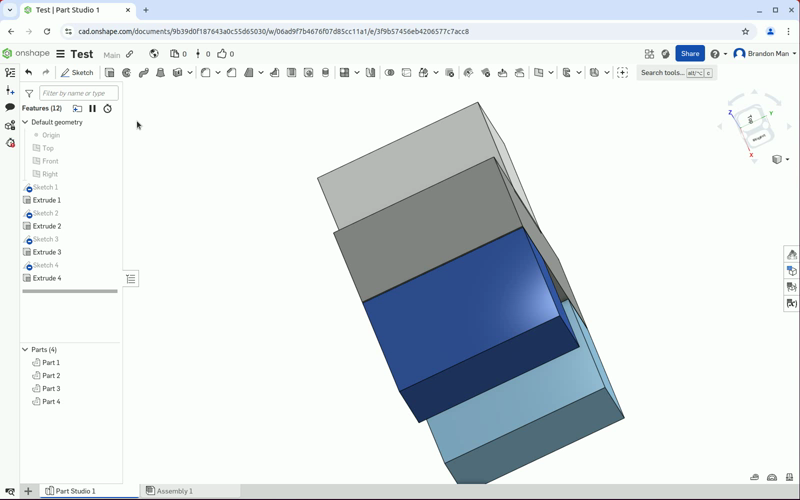
key(up, 2)
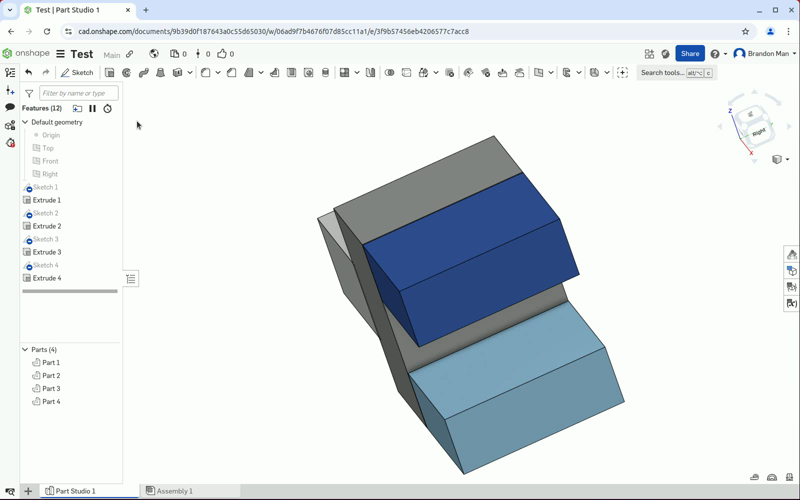
key(right, 2)
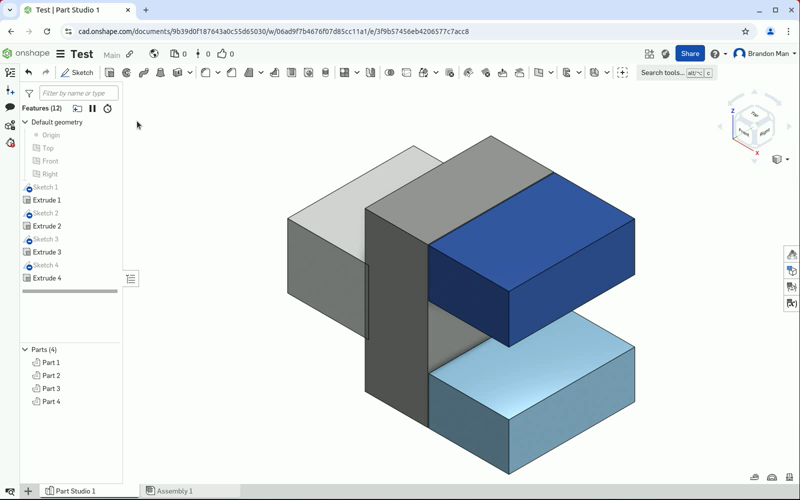
mouse_move(73, 189)
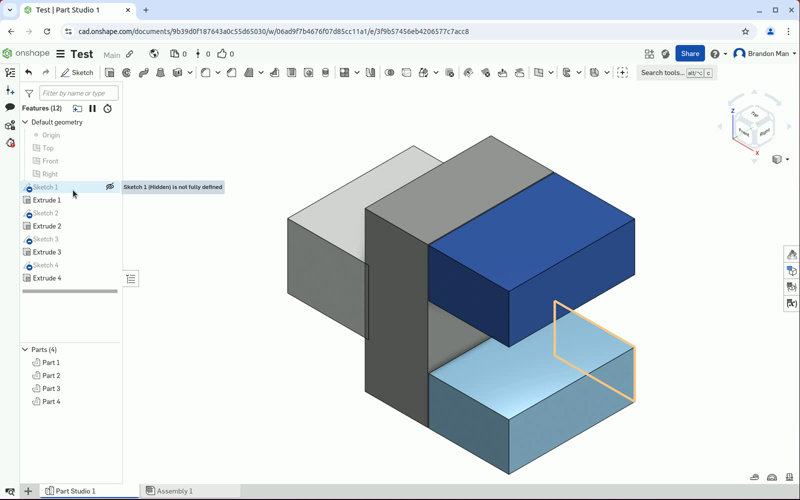
click(73, 189)